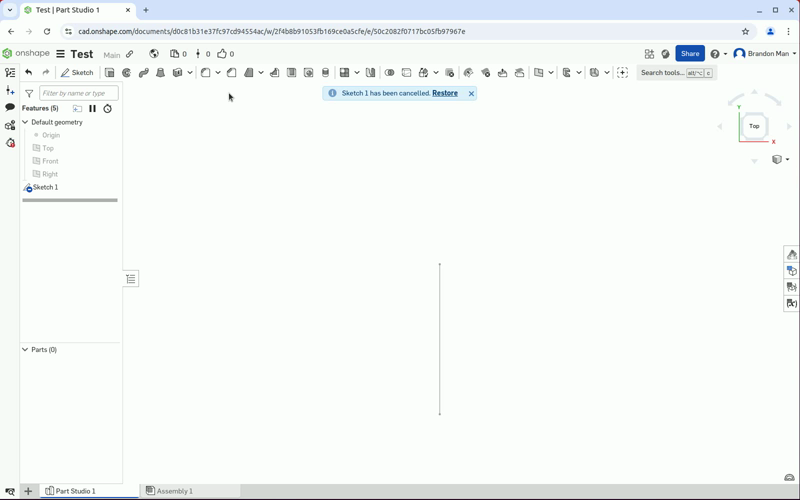
key(shift+h)
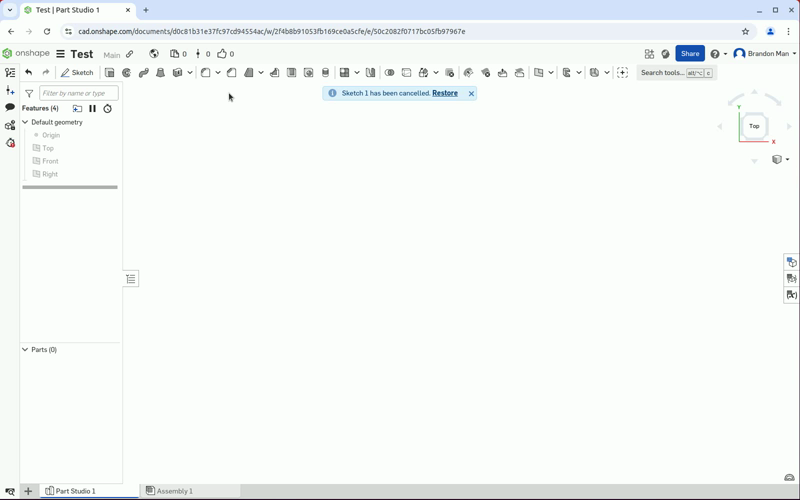
mouse_move(73, 352)
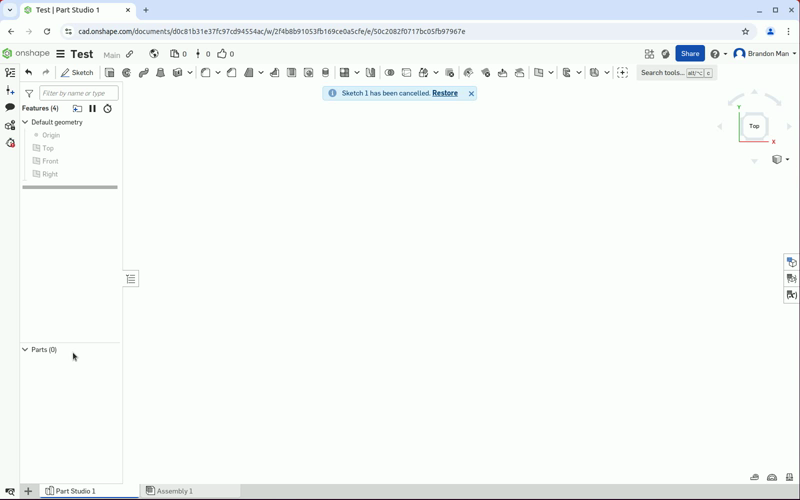
key(y)
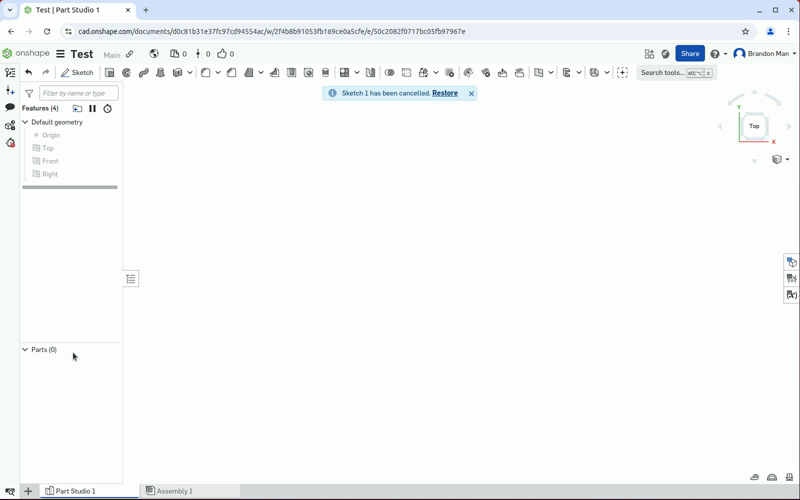
key(shift+p)
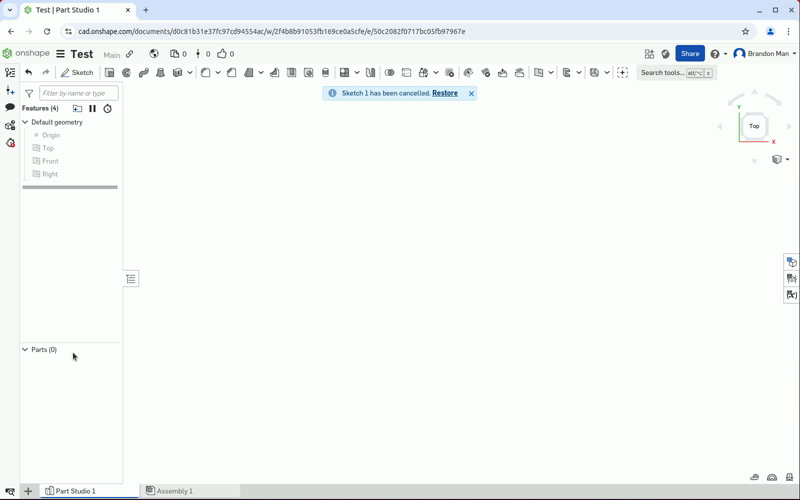
key(space)
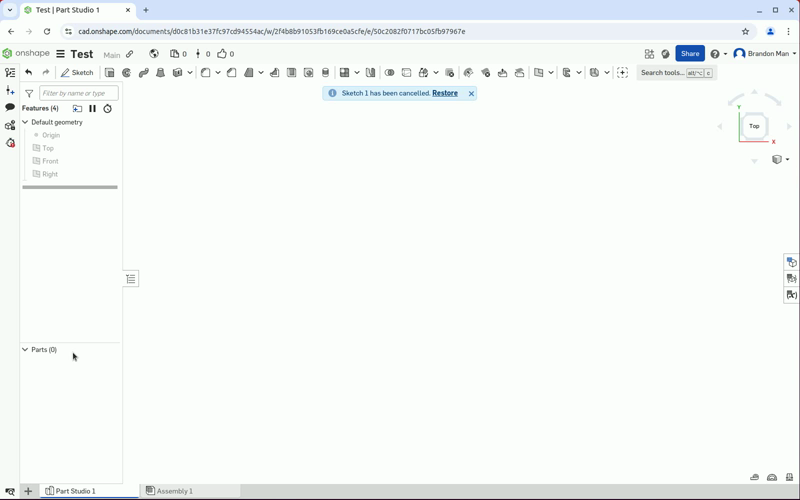
key_down(shift)
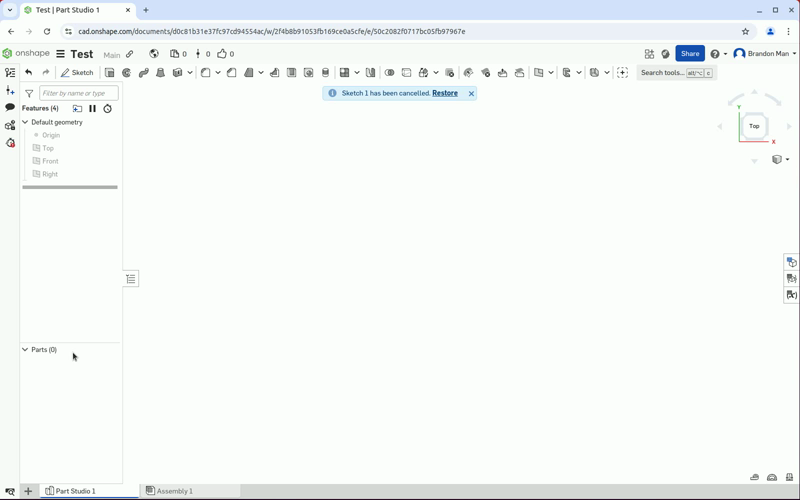
key(up)
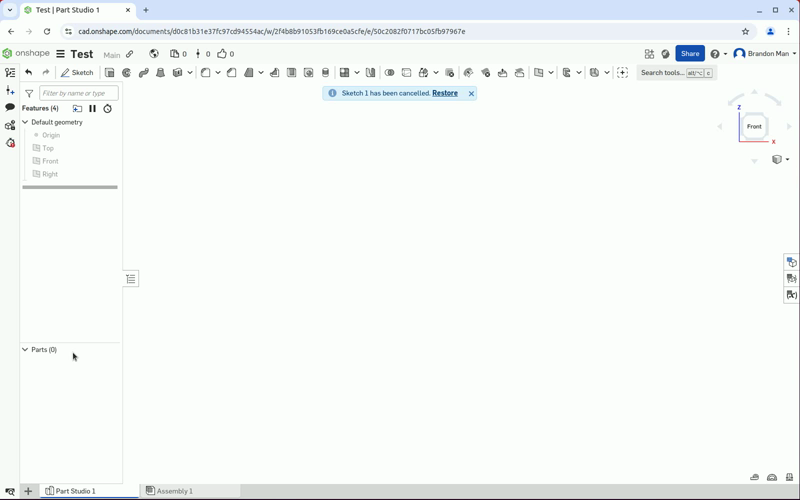
key_up(shift)
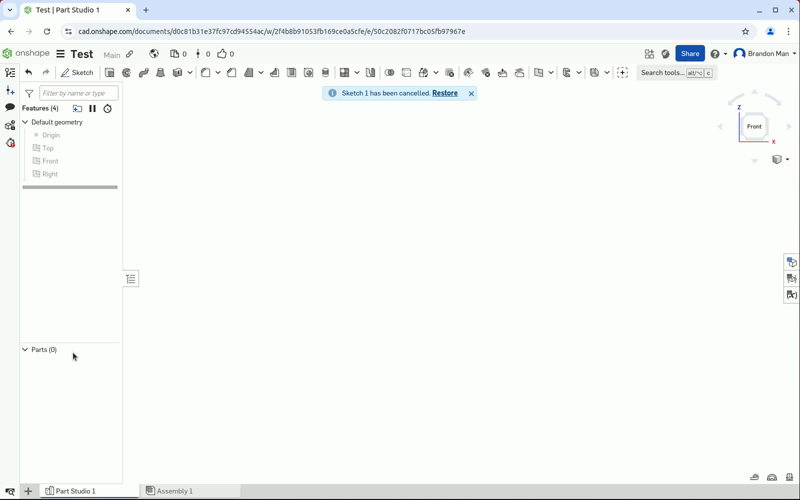
mouse_move(73, 352)
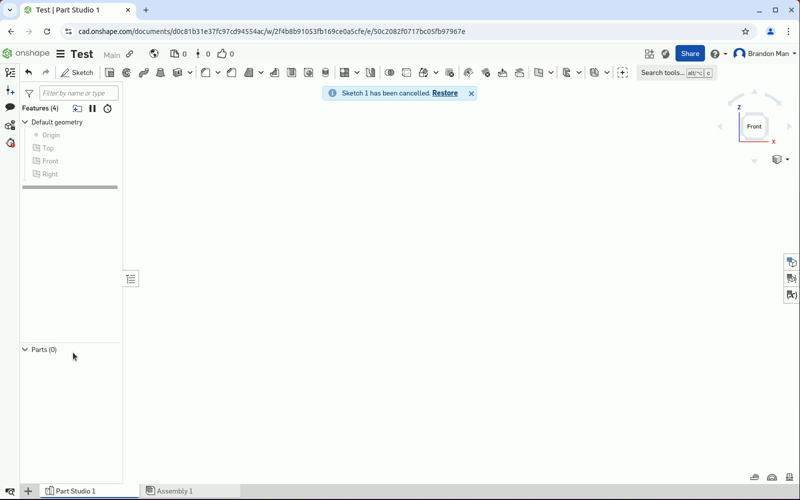
key(shift+y)
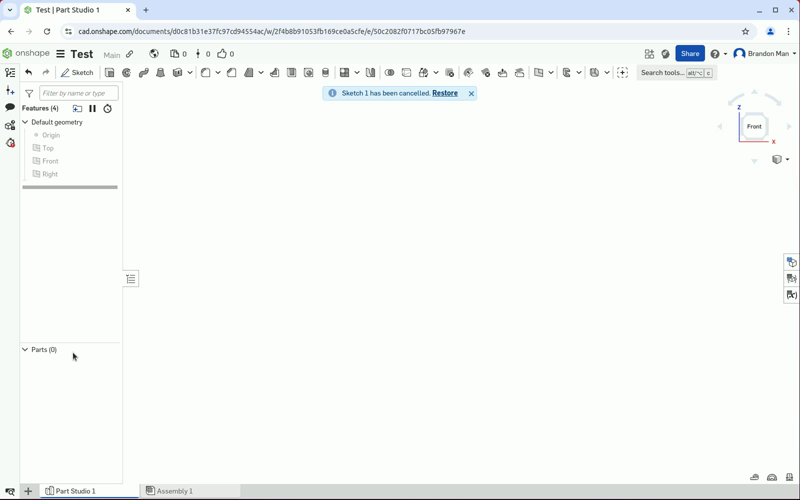
key(shift+s)
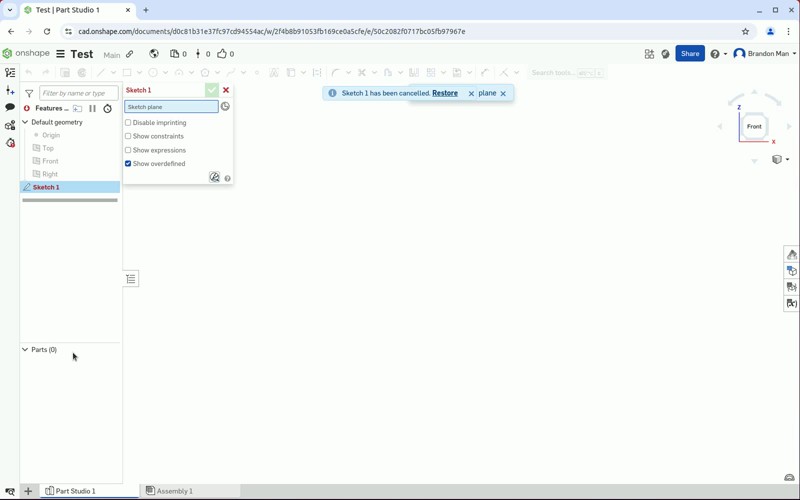
mouse_move(73, 163)
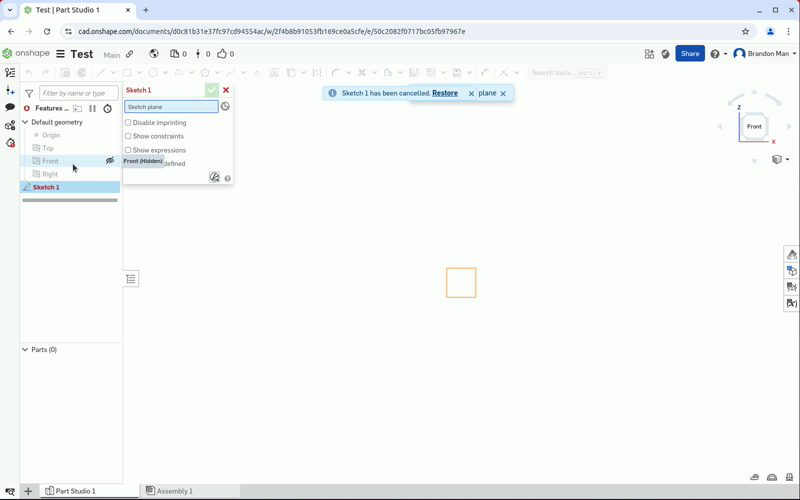
click(73, 163)
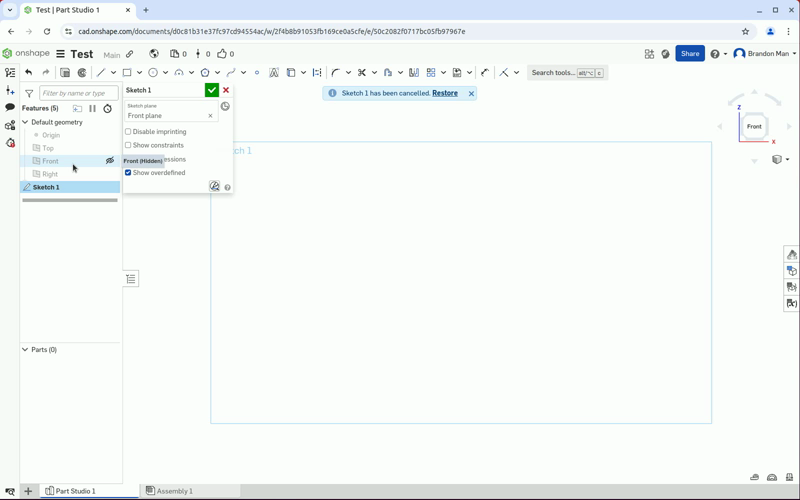
mouse_move(73, 352)
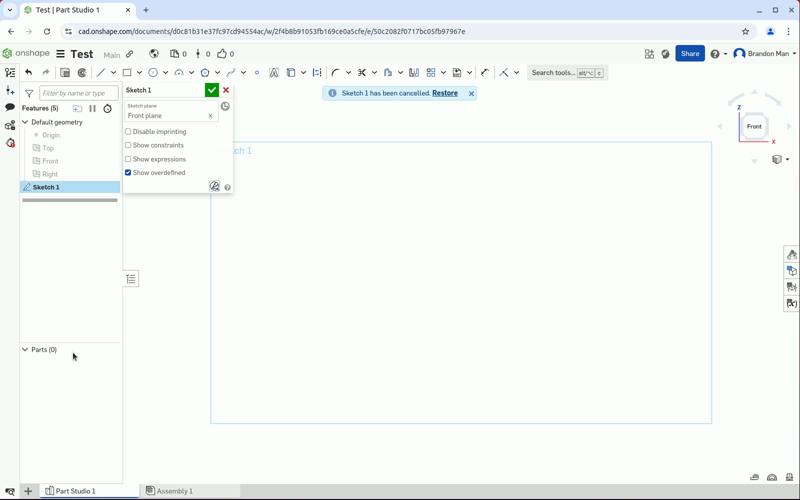
key(y)
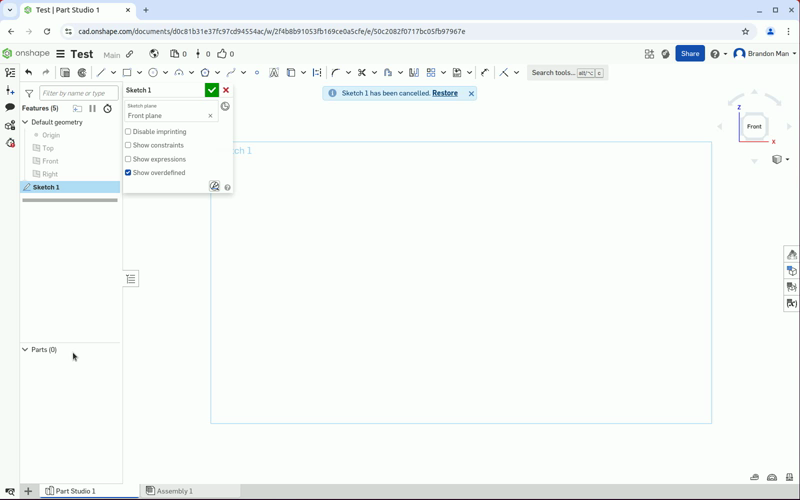
key(l)
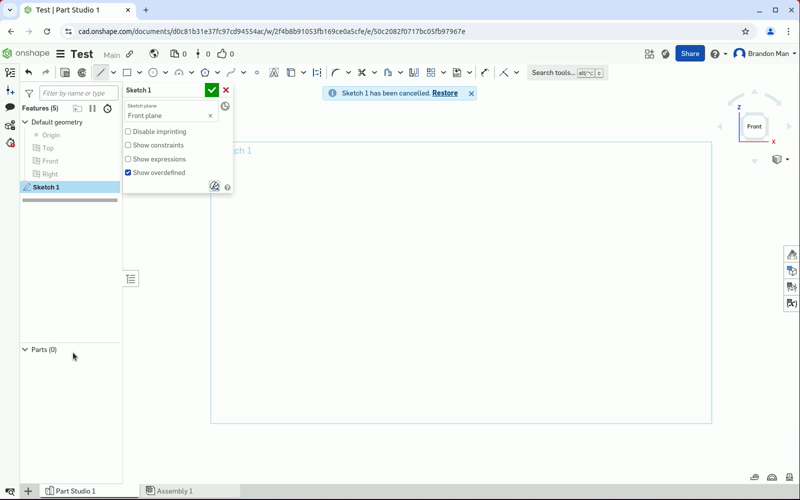
key_down(shift)
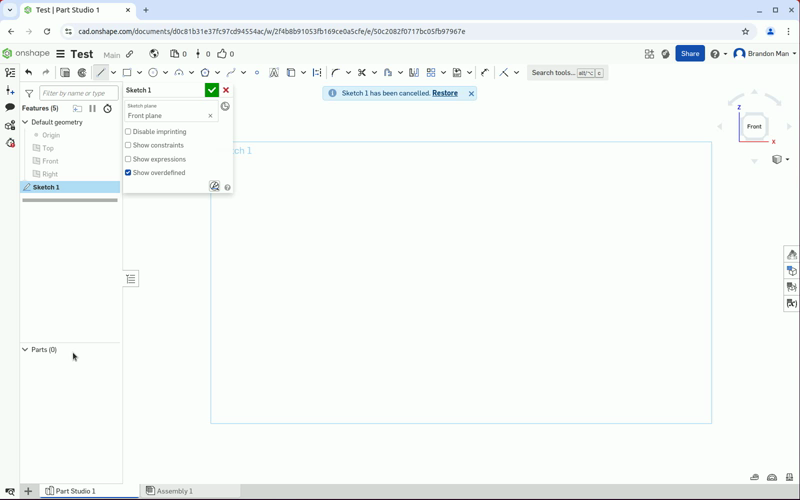
mouse_move(348, 282)
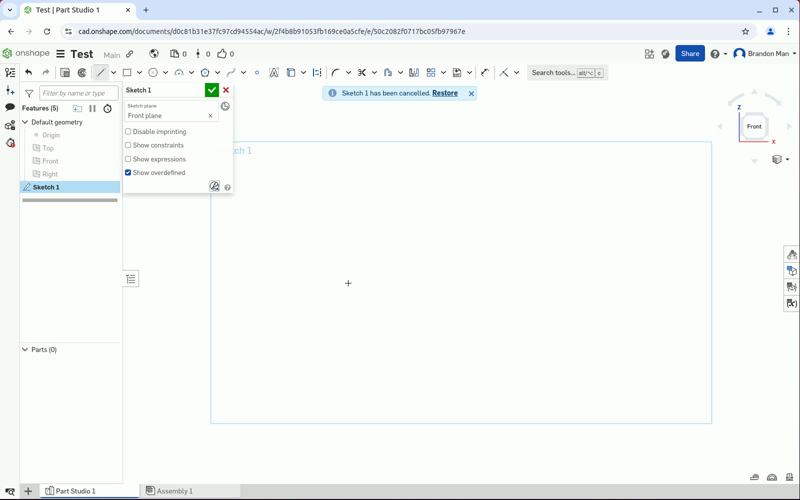
click(348, 282)
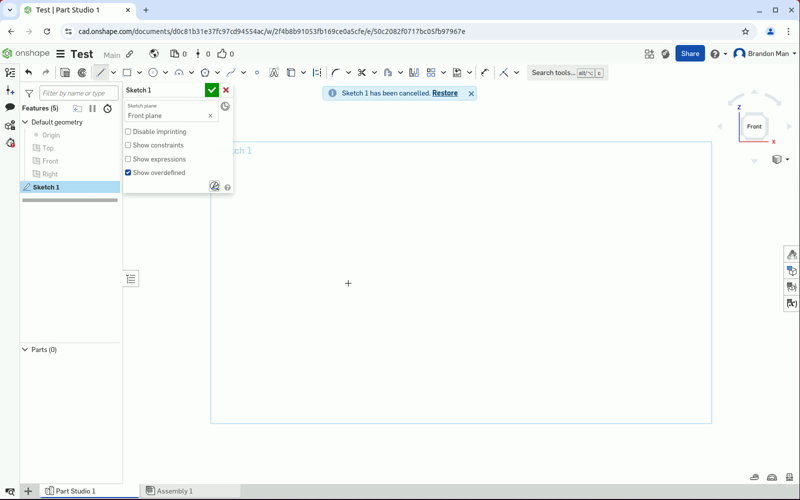
key_up(shift)
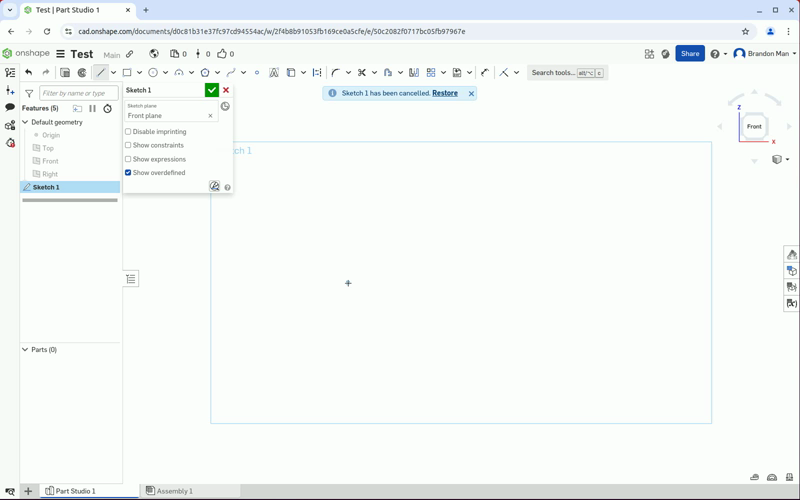
key_down(shift)
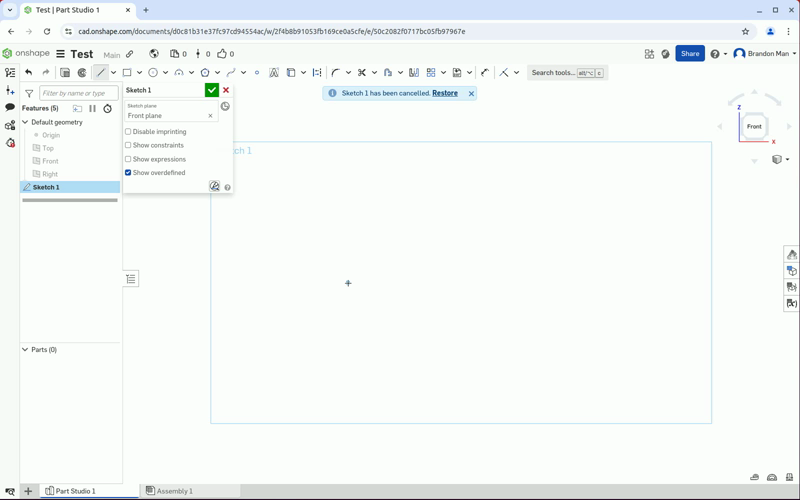
mouse_move(457, 282)
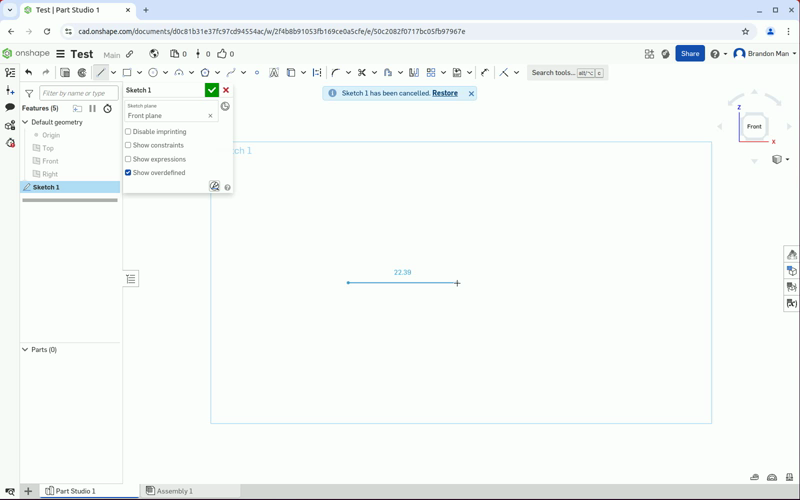
click(457, 282)
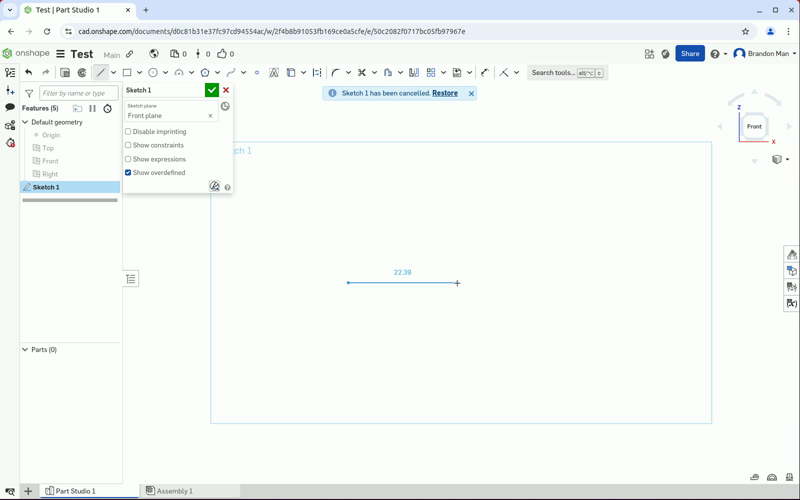
key_up(shift)
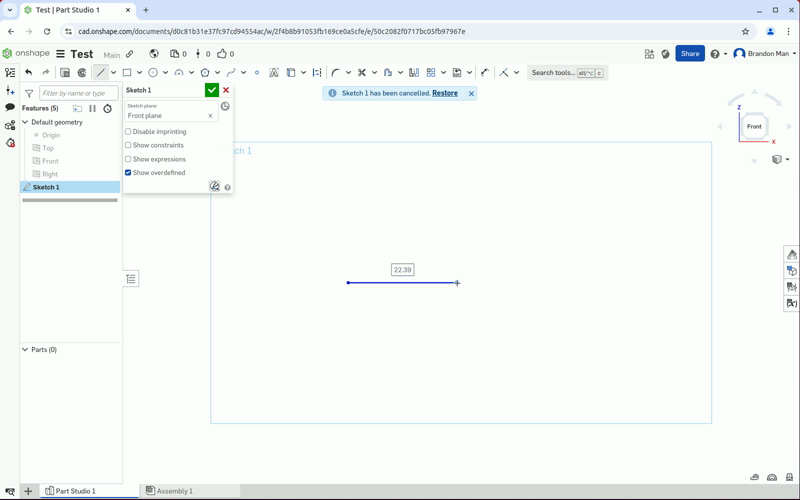
key_down(shift)
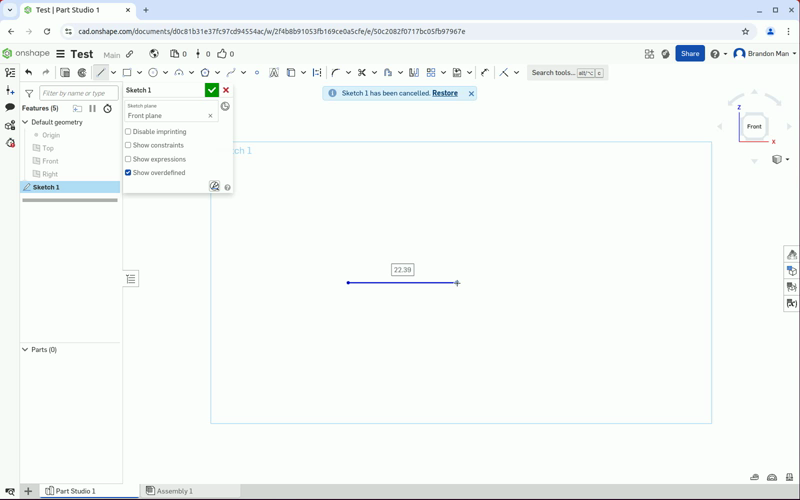
mouse_move(457, 203)
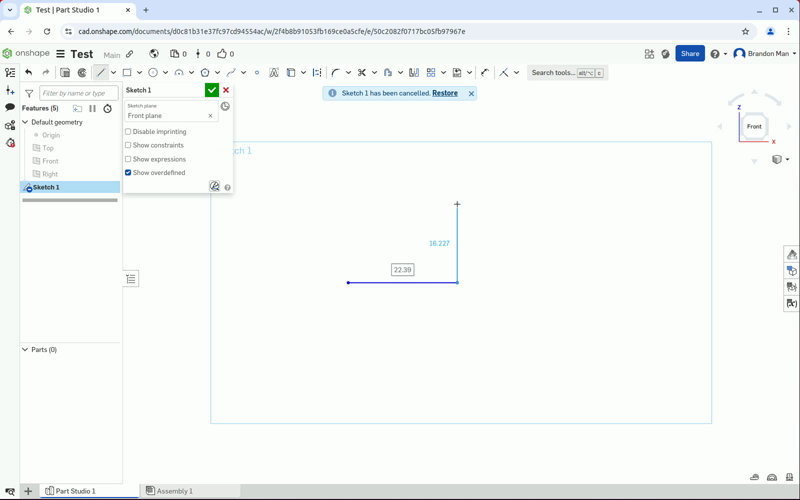
click(457, 203)
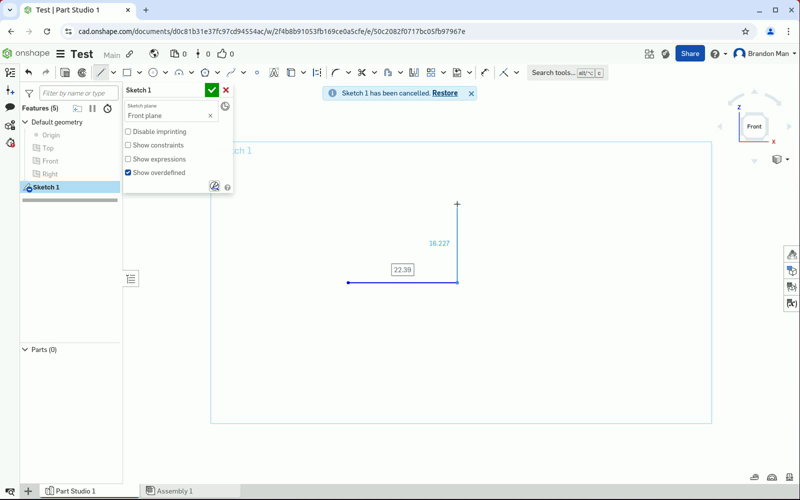
key_up(shift)
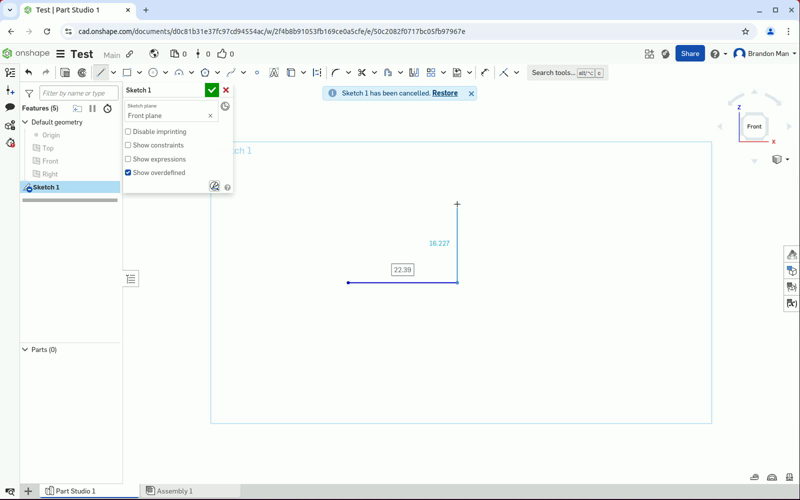
key_down(shift)
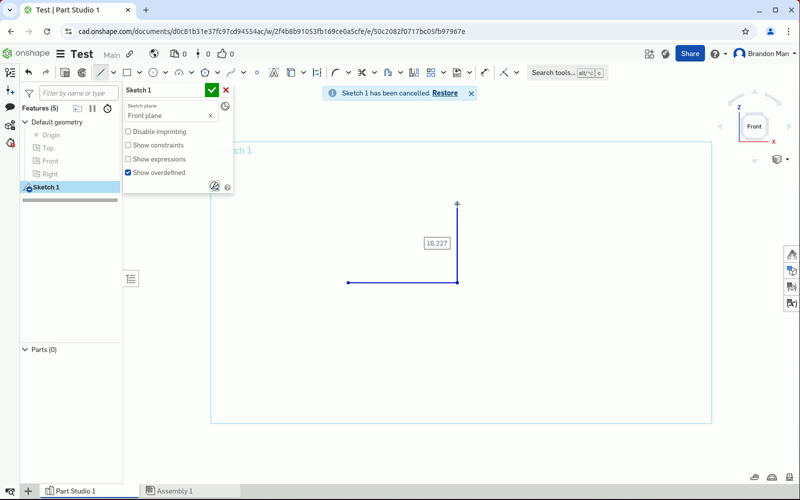
mouse_move(348, 203)
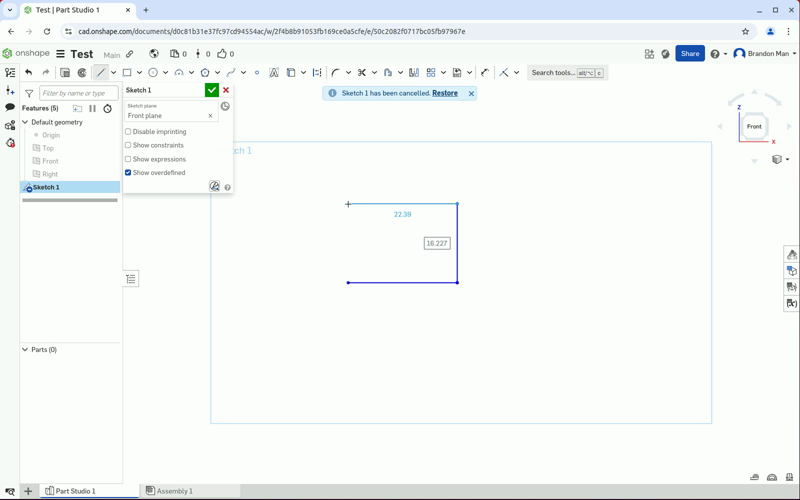
click(348, 203)
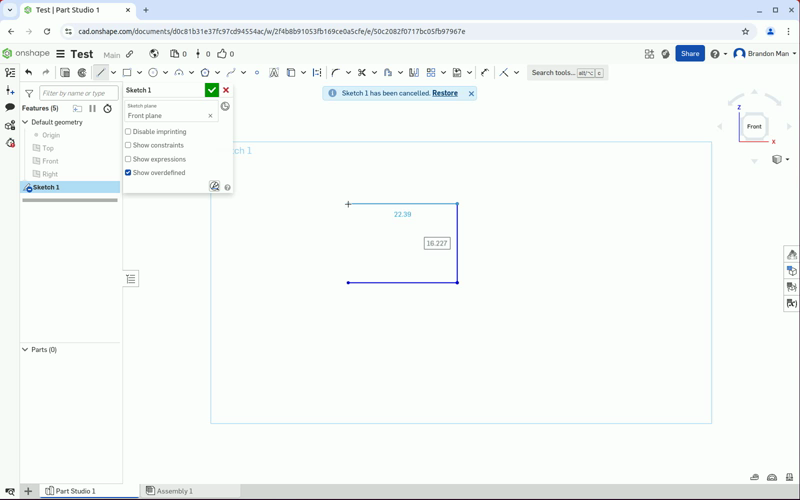
key_up(shift)
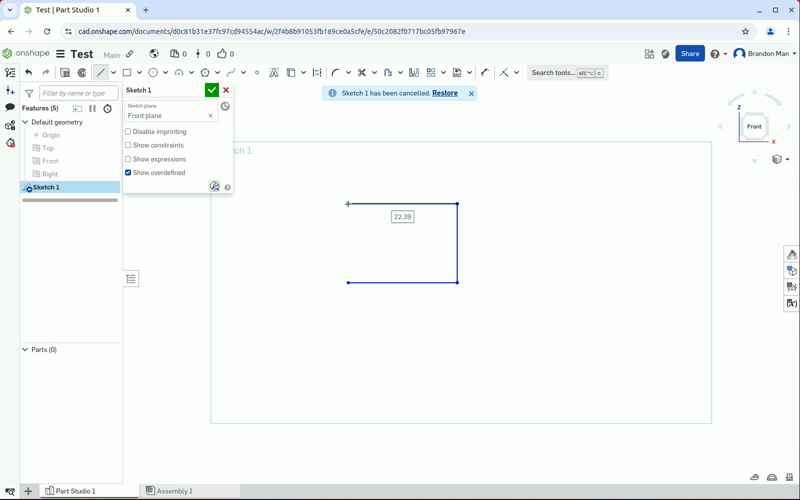
key_down(shift)
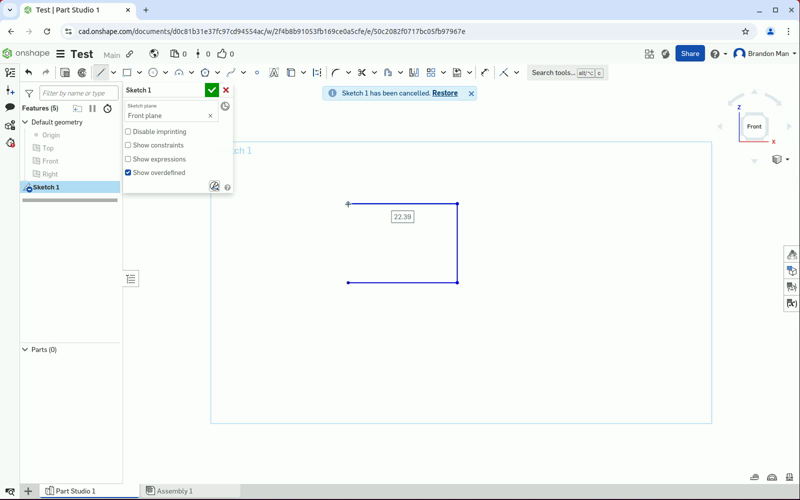
mouse_move(348, 282)
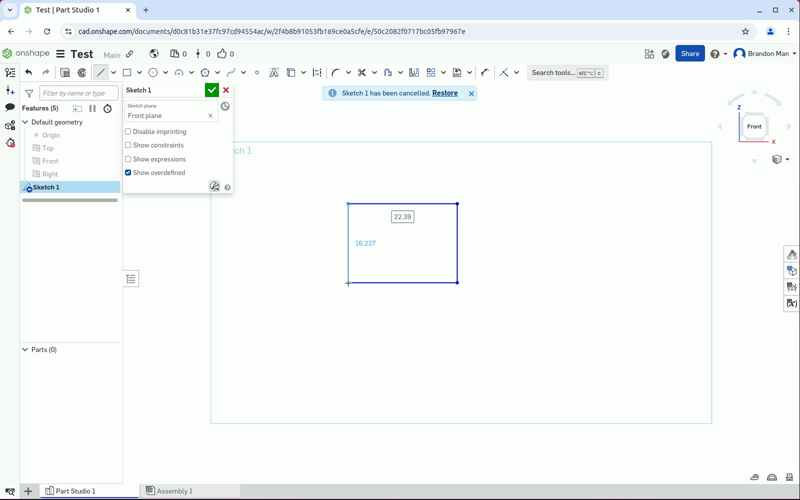
key_up(shift)
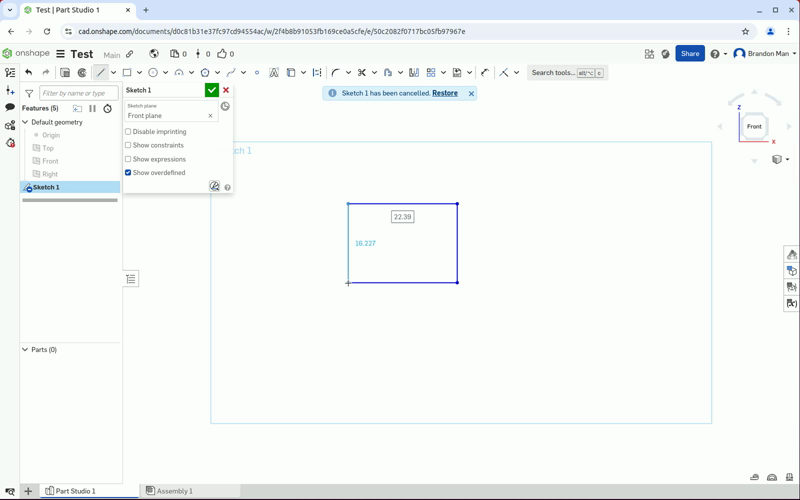
click(348, 282)
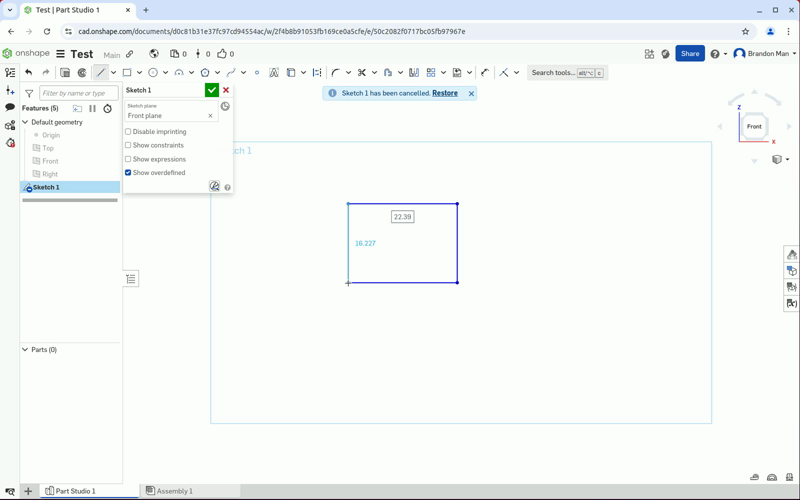
key(esc)
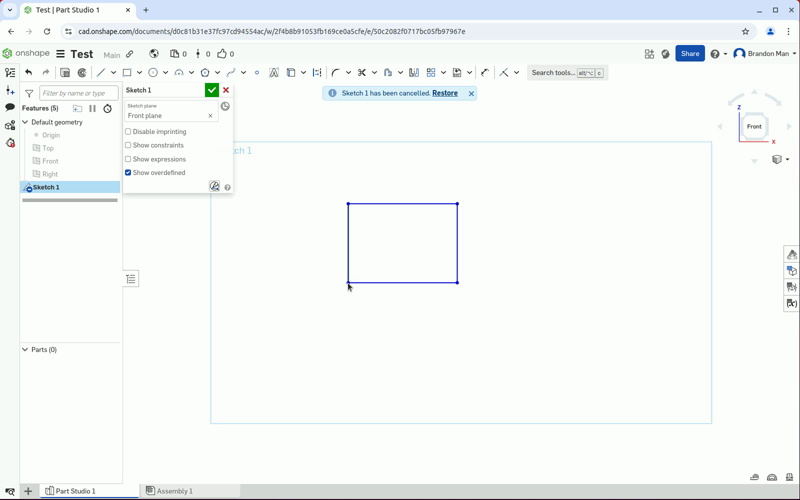
mouse_move(389, 217)
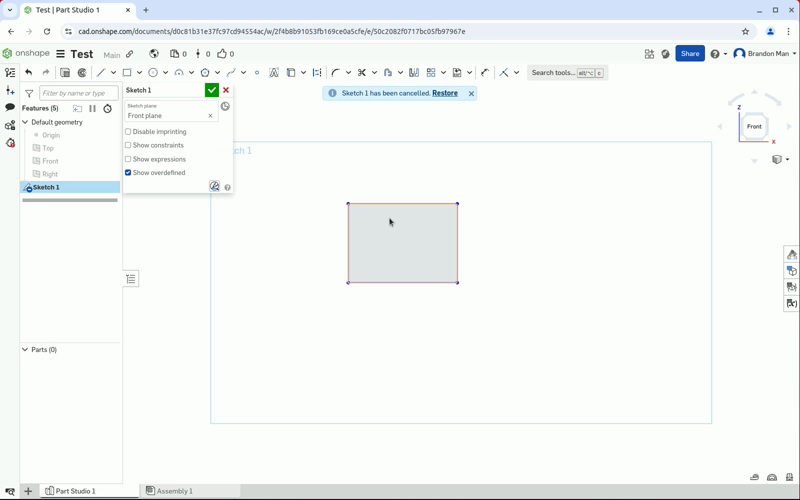
click(389, 217)
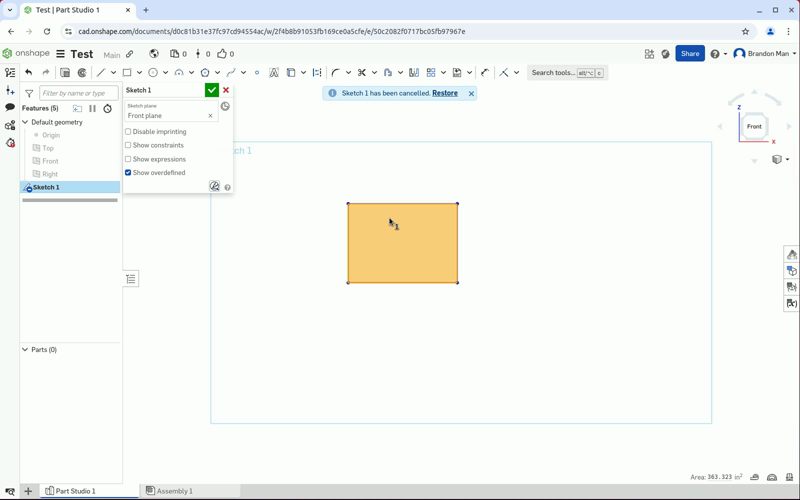
mouse_move(73, 352)
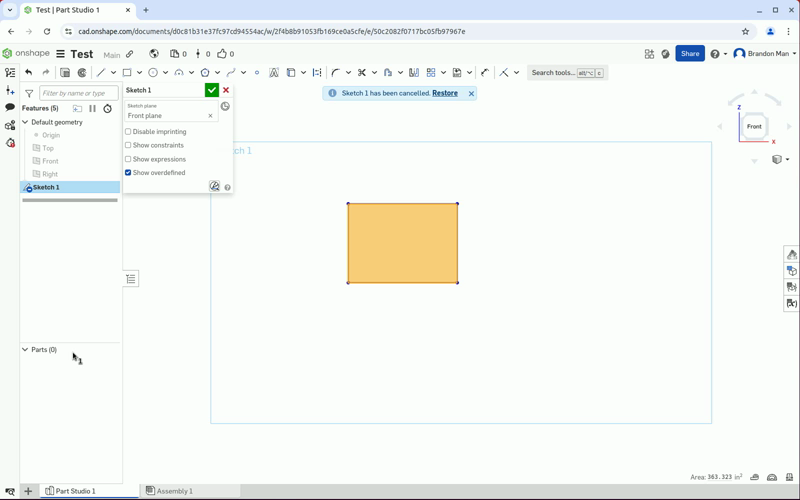
key(shift+y)
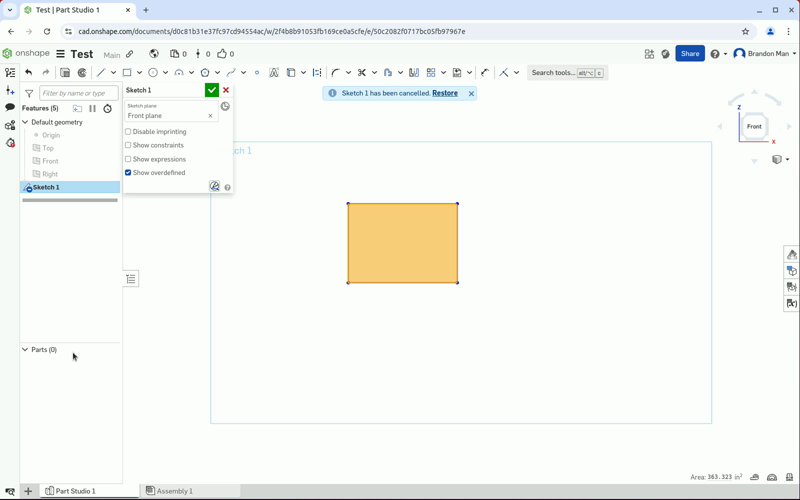
key(shift+e)
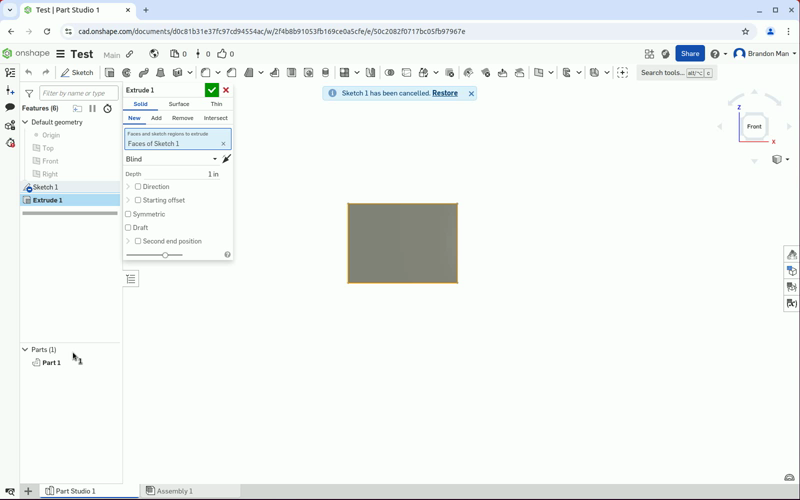
mouse_move(143, 106)
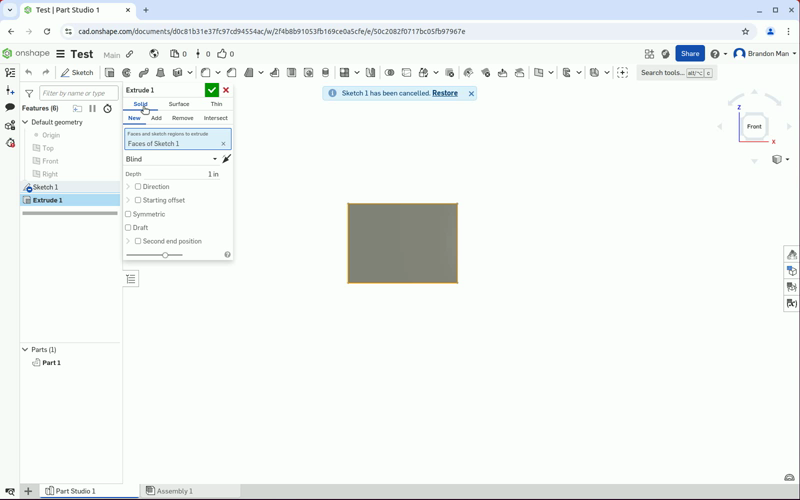
click(143, 106)
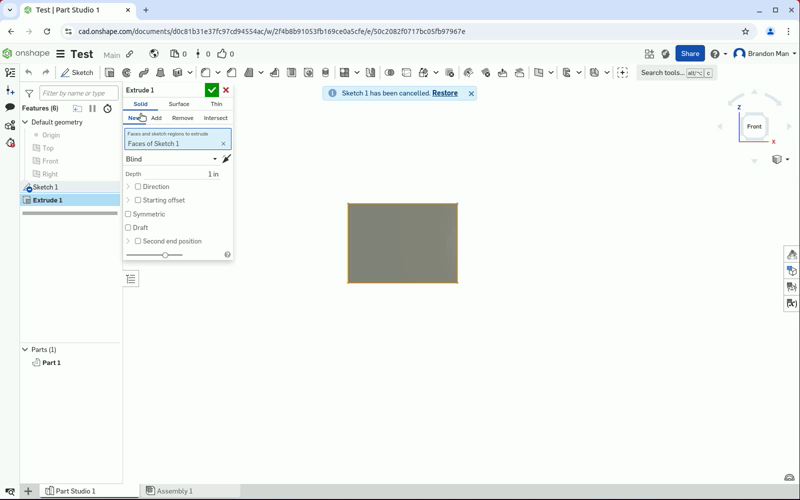
mouse_move(137, 120)
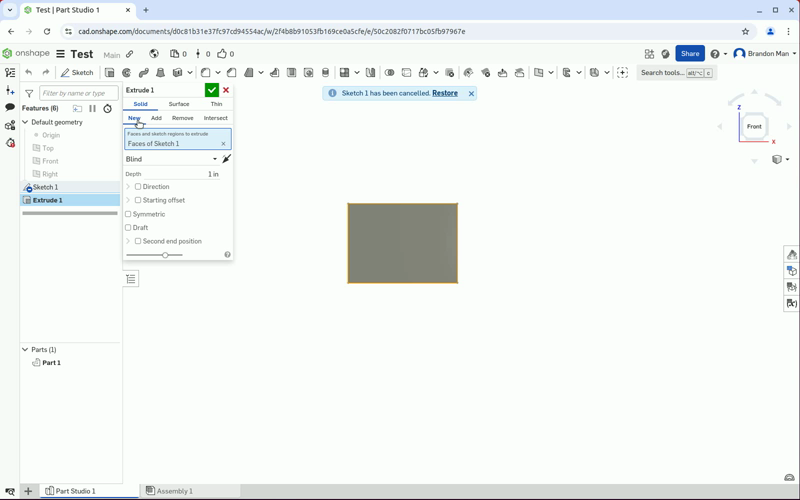
click(137, 120)
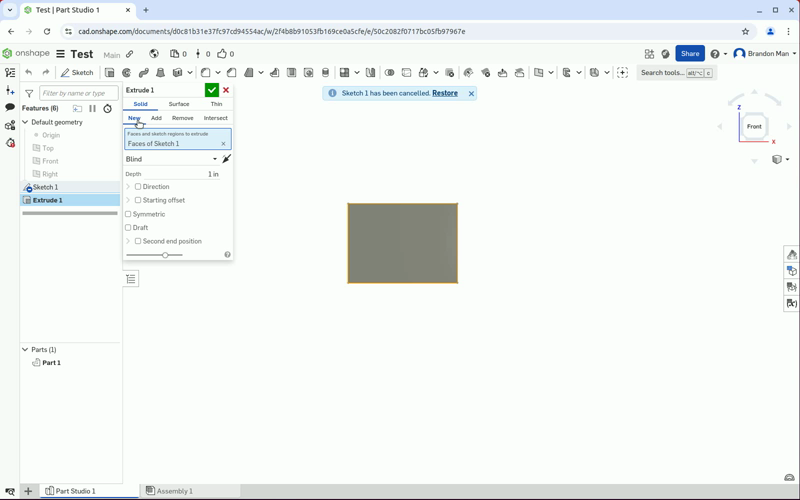
key(tab, 4)
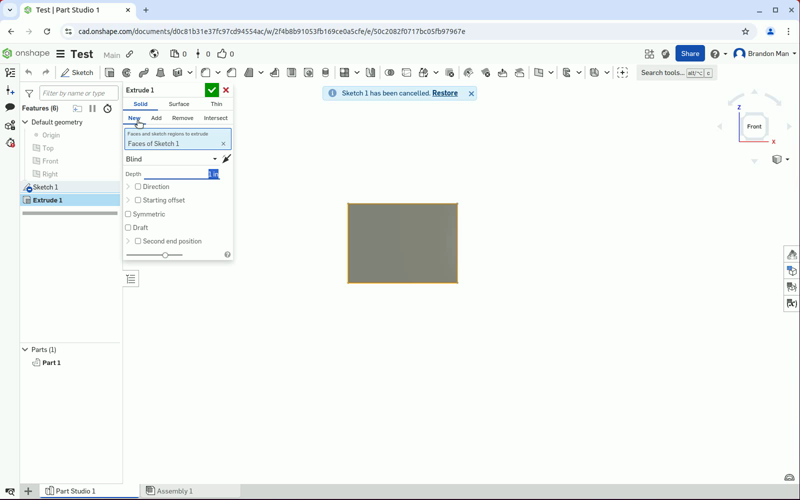
text(-0.241)
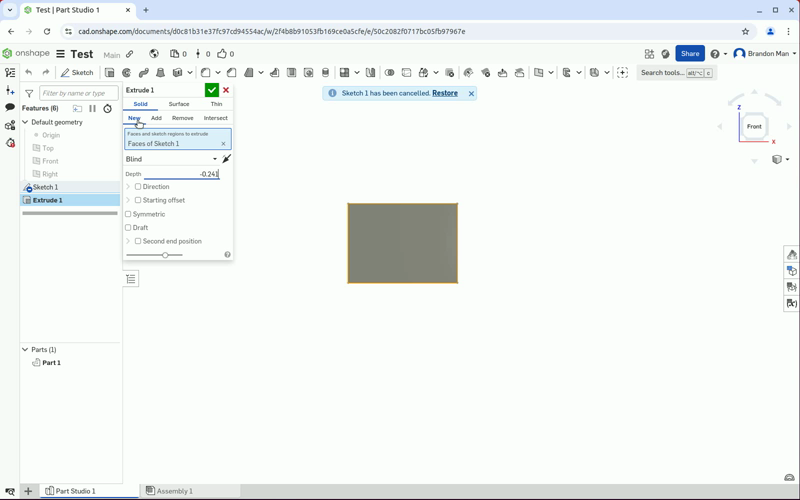
key(enter)
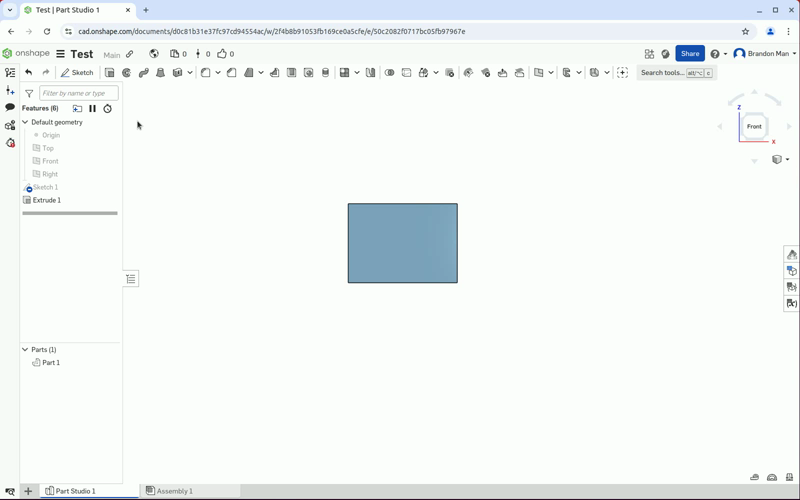
key(shift+h)
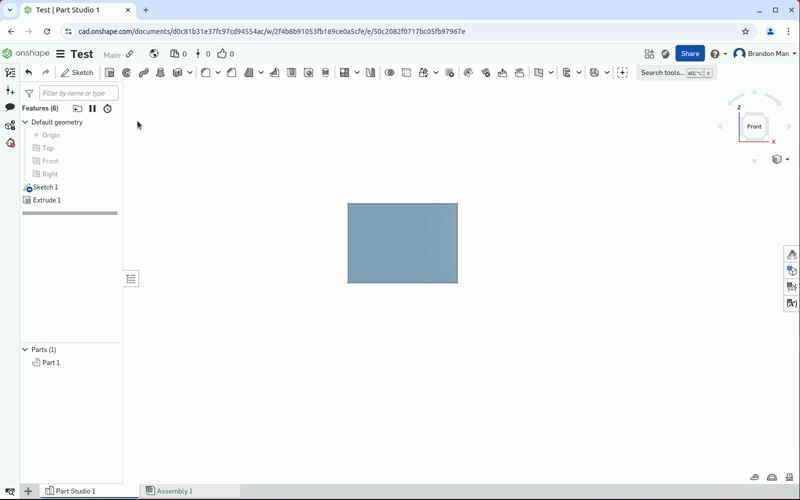
key(shift+h)
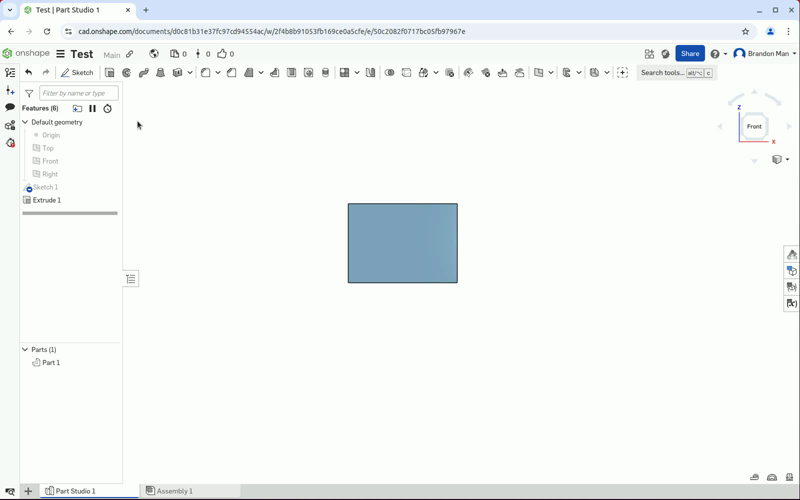
mouse_move(73, 189)
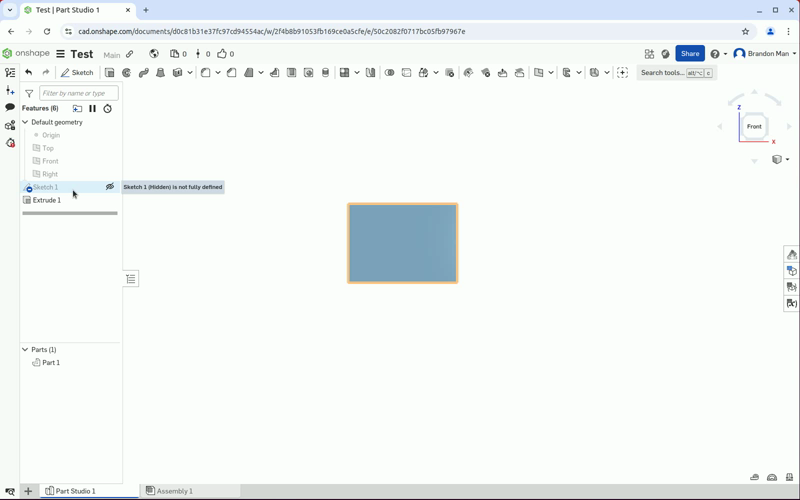
click(73, 189)
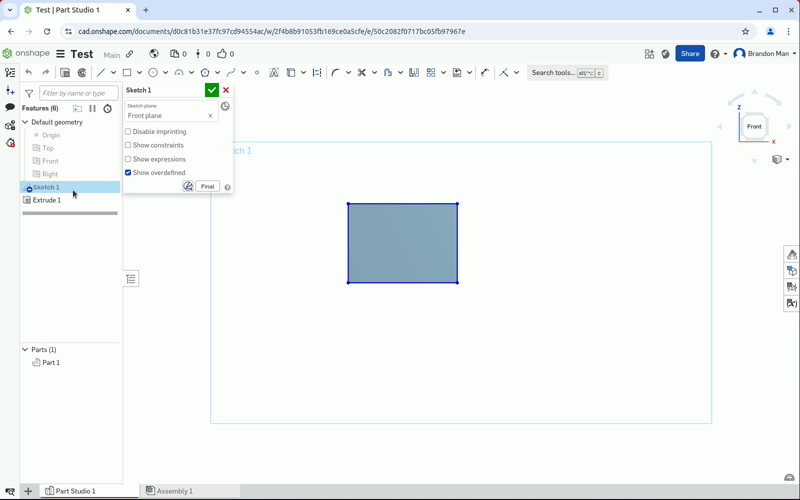
mouse_move(229, 92)
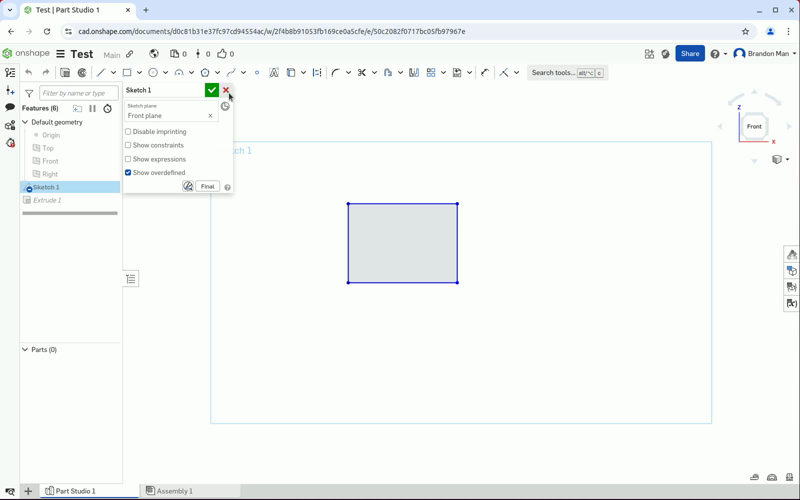
click(229, 92)
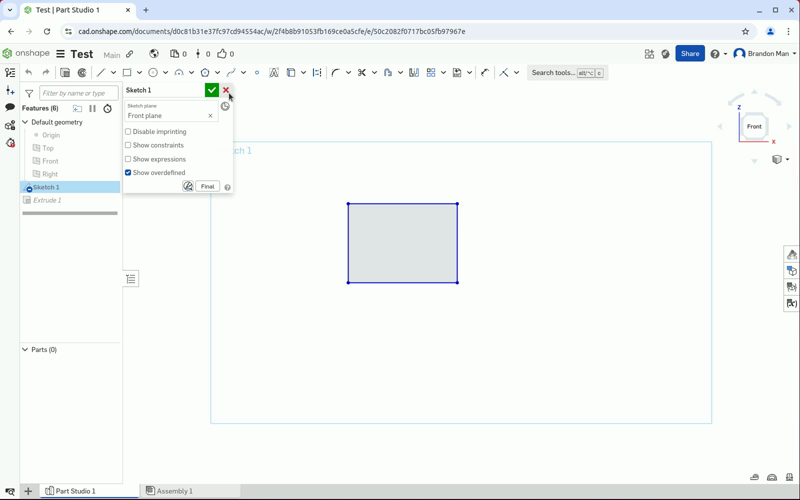
key(shift+s)
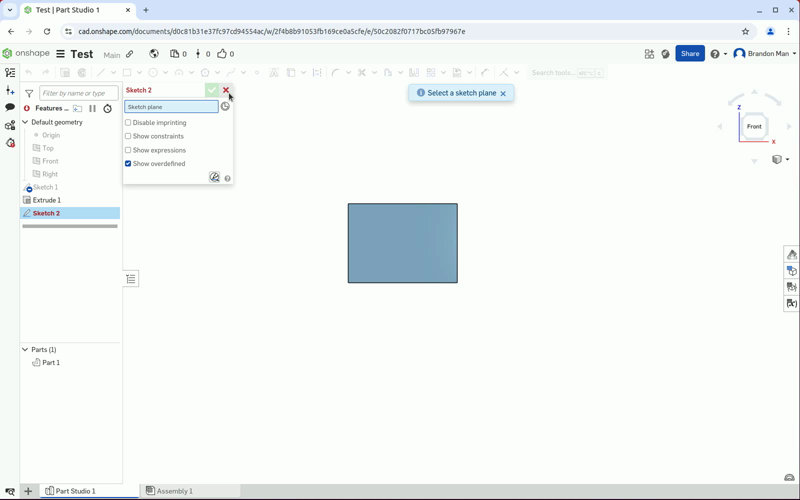
mouse_move(73, 163)
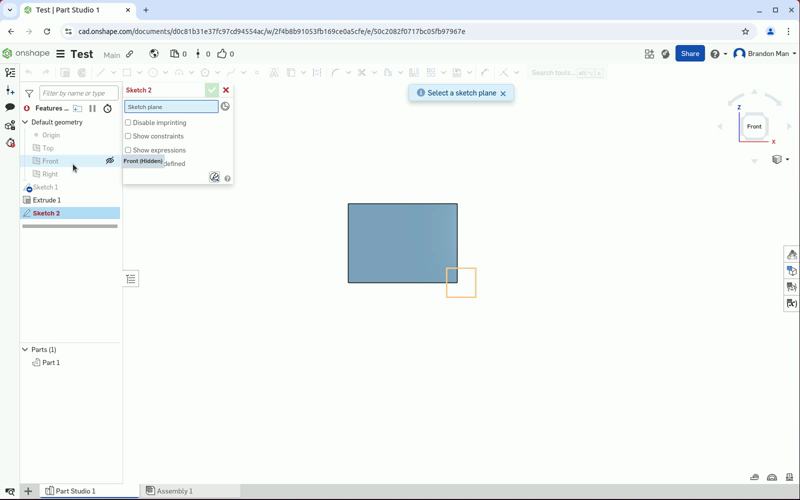
click(73, 163)
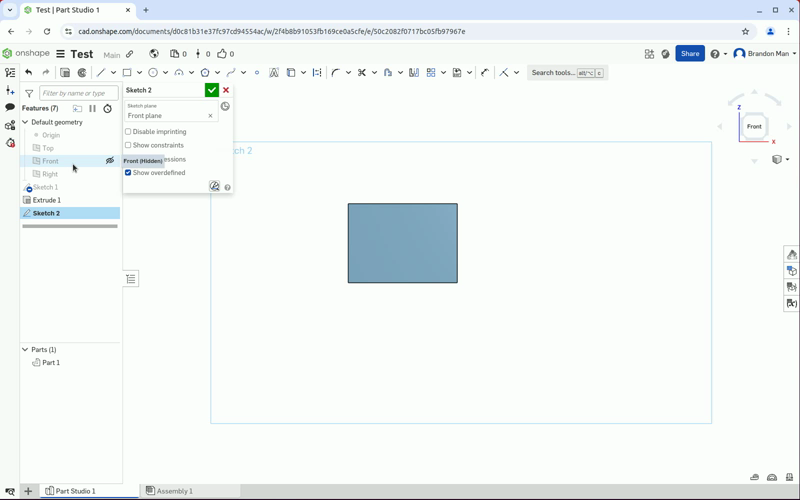
mouse_move(73, 352)
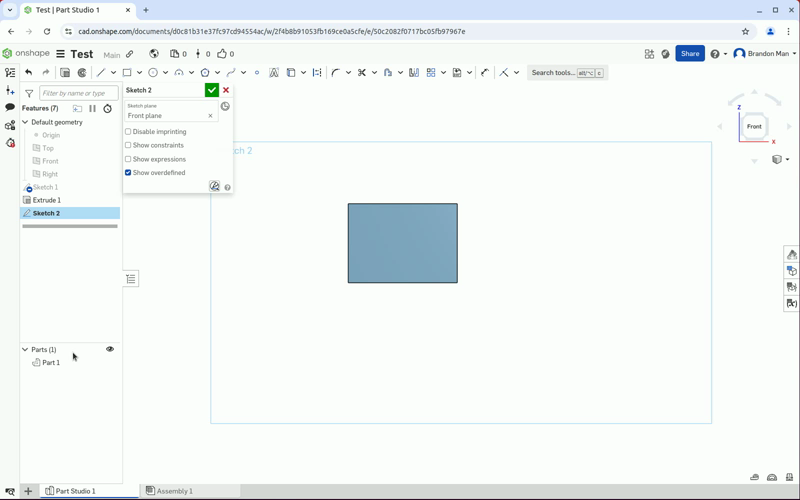
key(y)
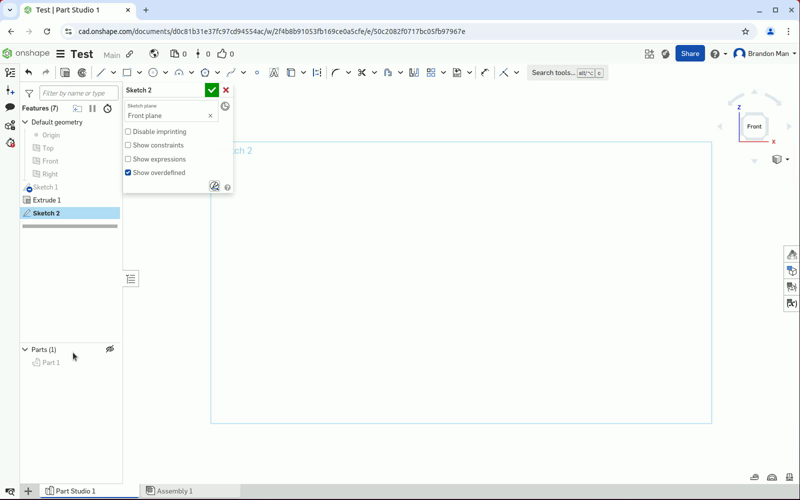
key(l)
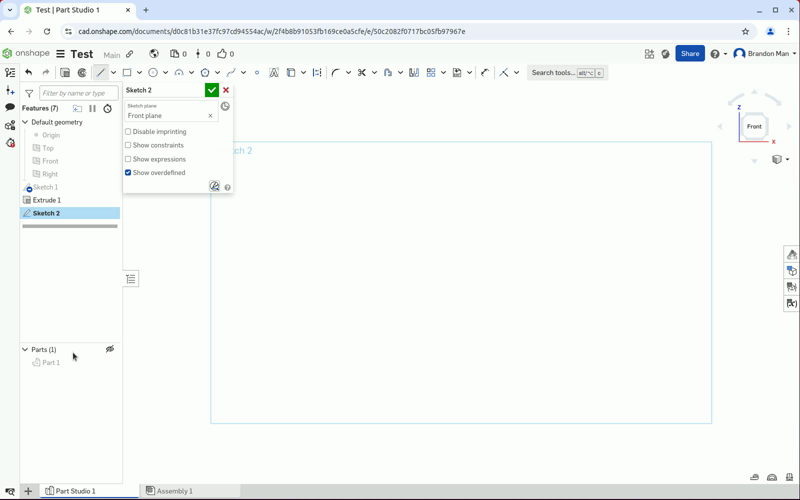
key_down(shift)
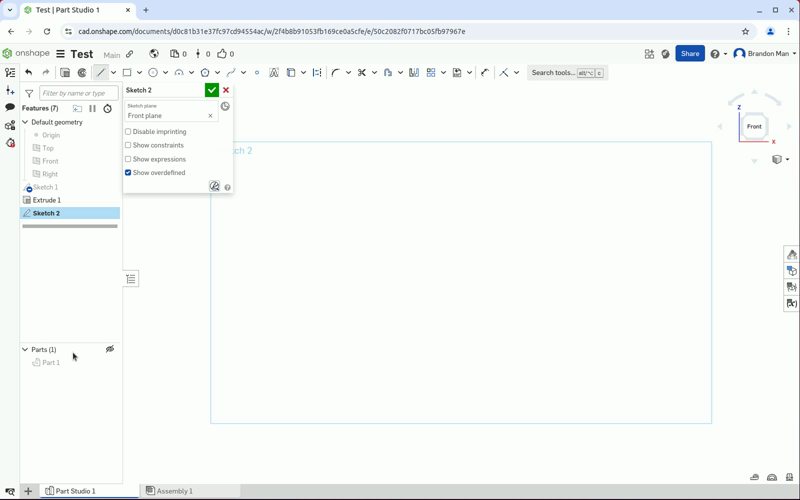
mouse_move(464, 282)
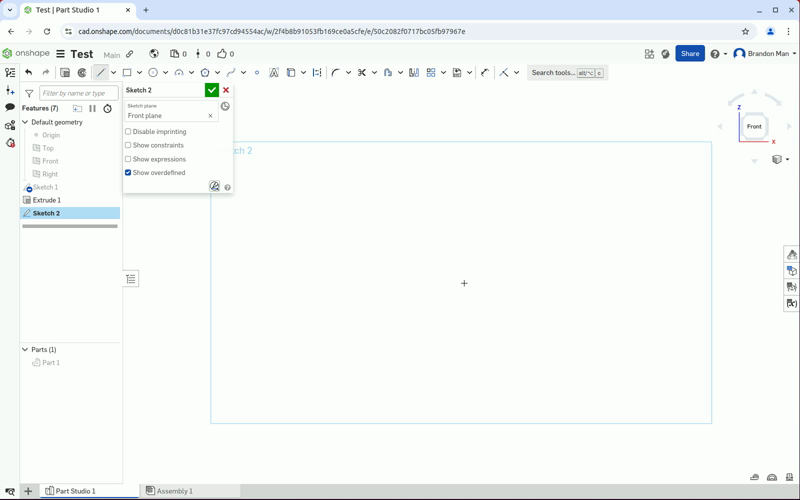
click(464, 282)
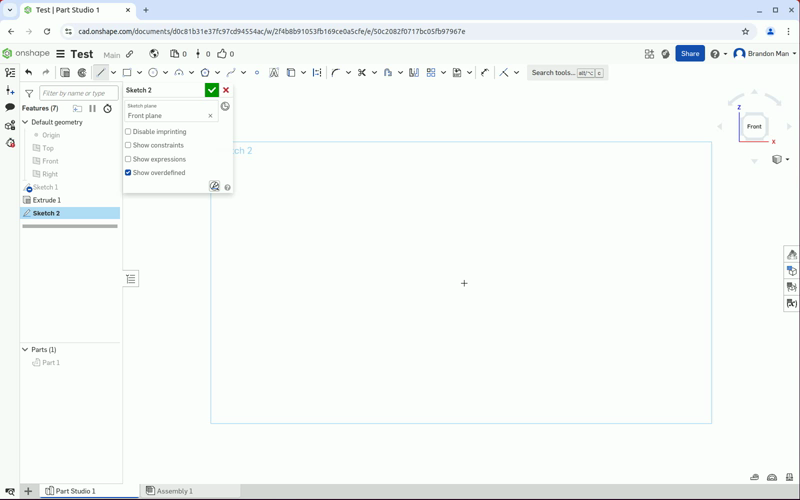
key_up(shift)
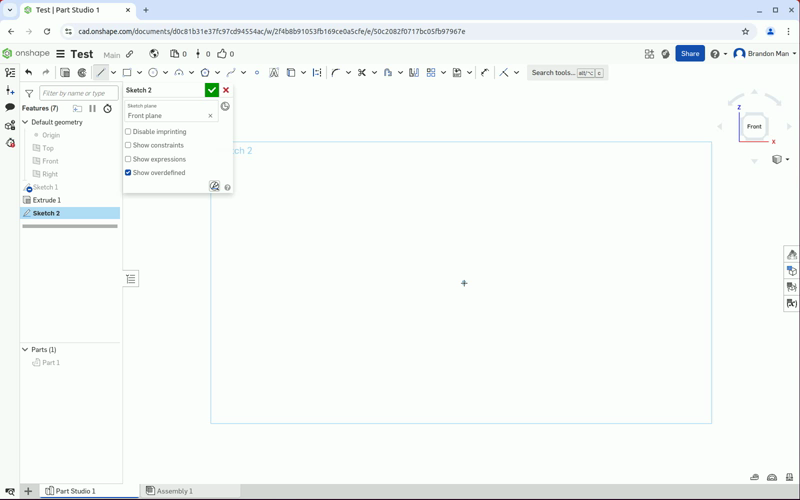
key_down(shift)
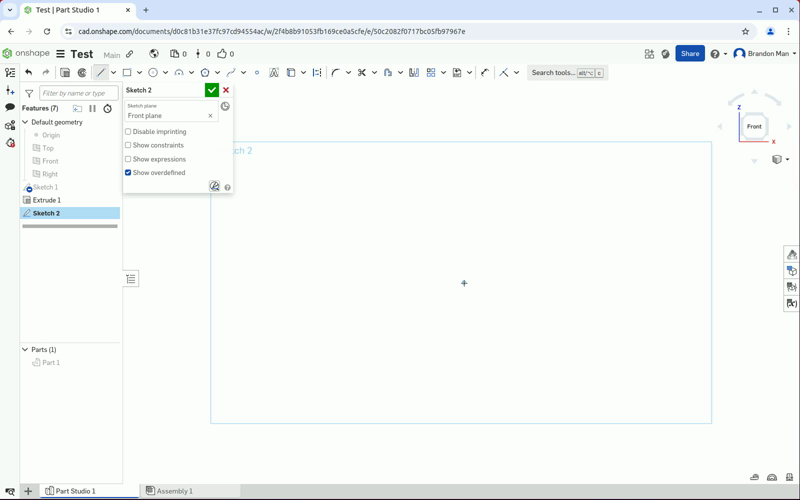
mouse_move(573, 282)
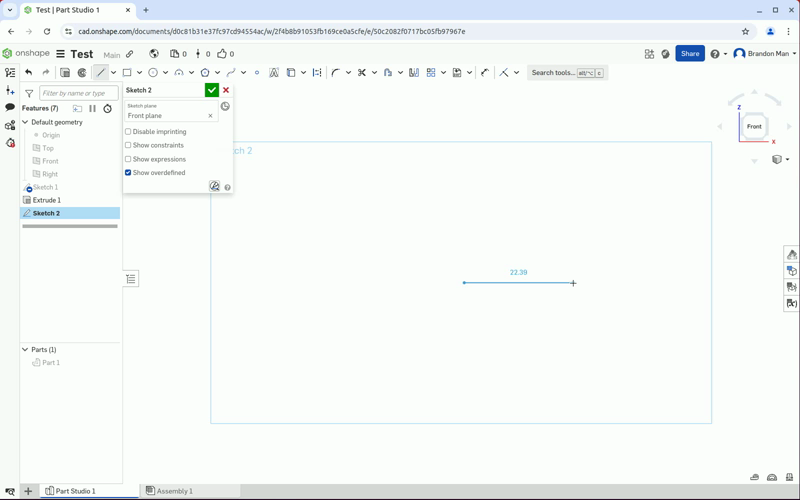
click(573, 282)
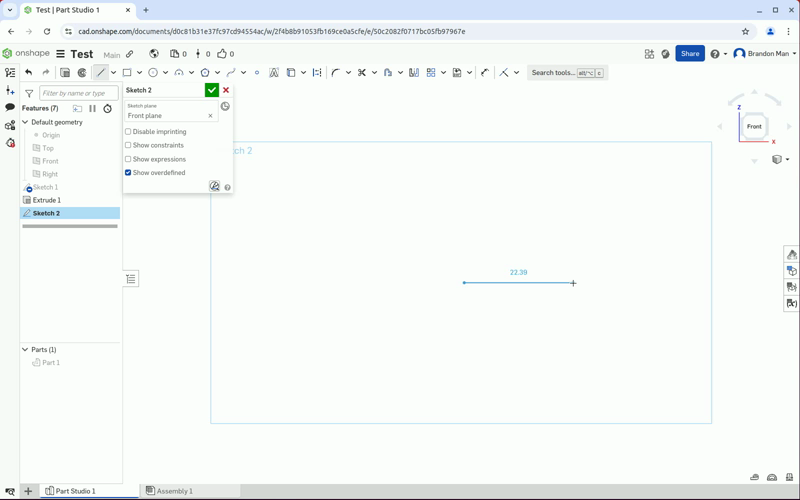
key_up(shift)
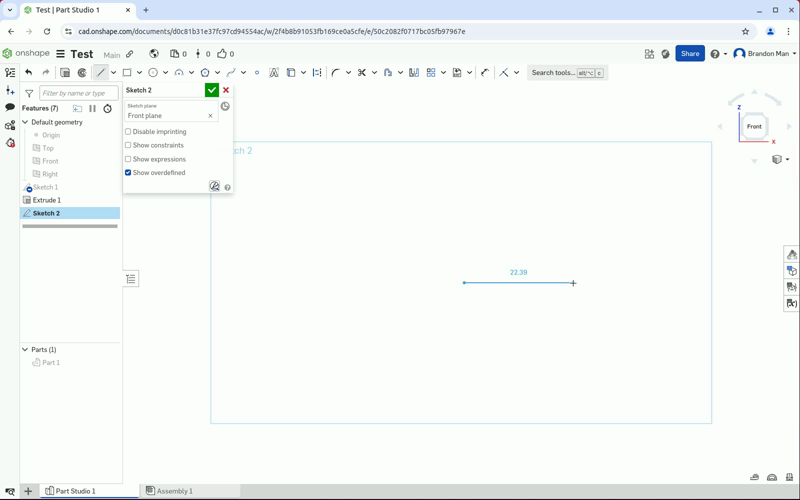
key_down(shift)
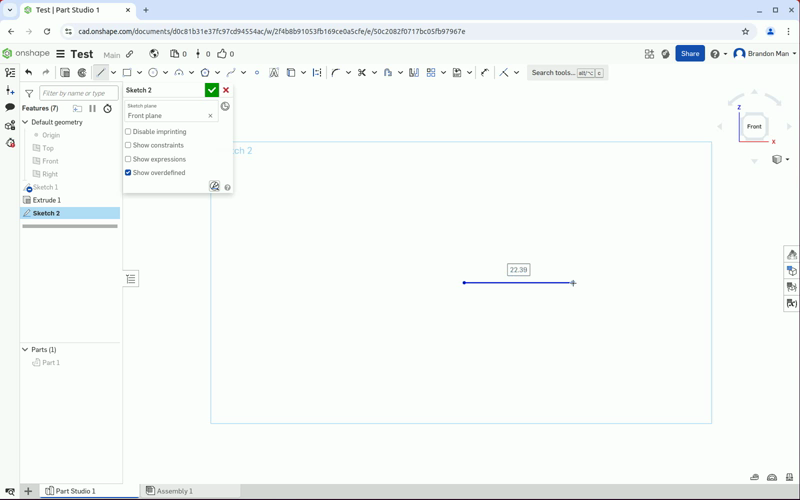
mouse_move(573, 204)
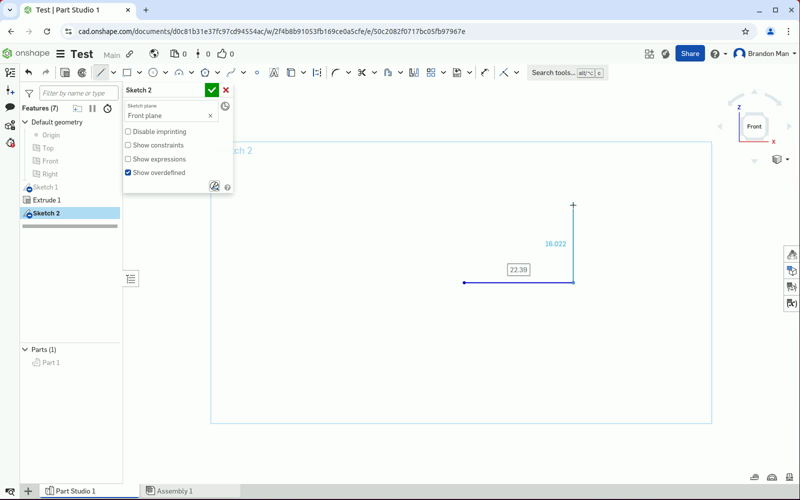
click(573, 204)
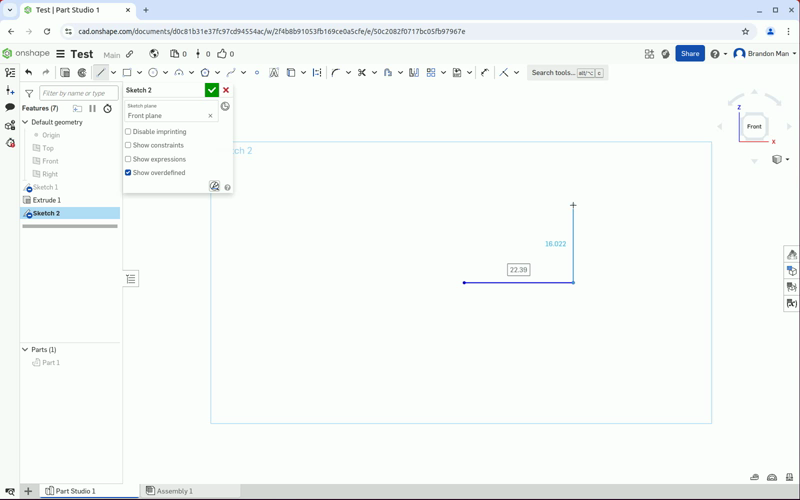
key_up(shift)
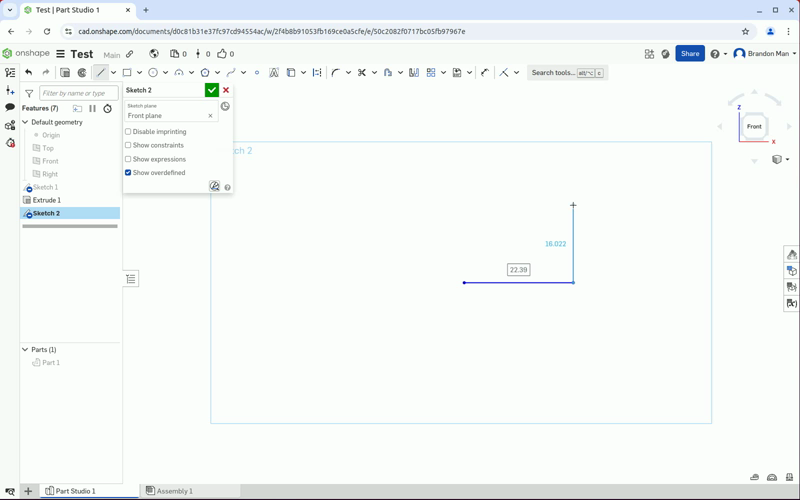
key_down(shift)
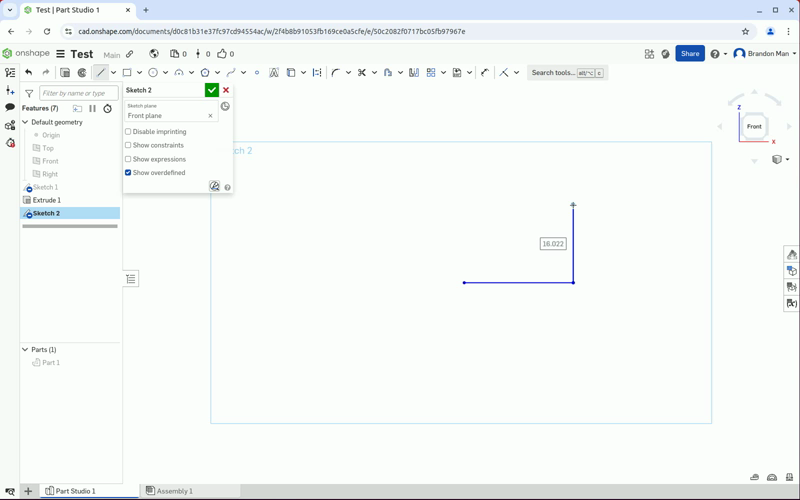
mouse_move(464, 204)
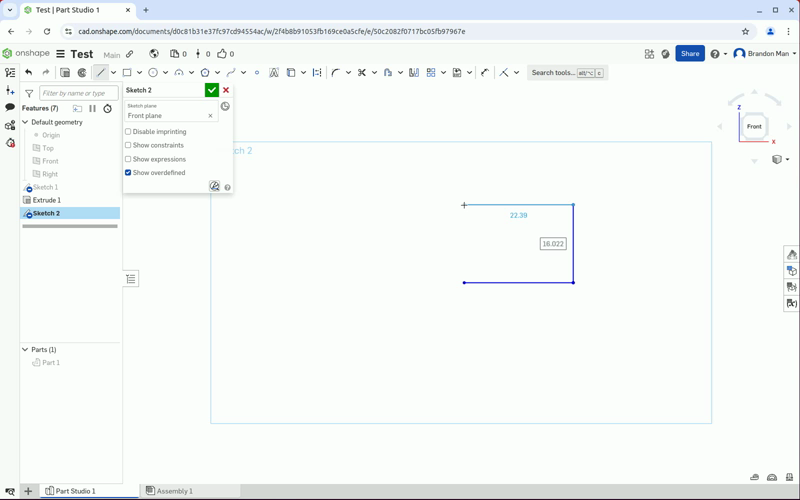
click(464, 204)
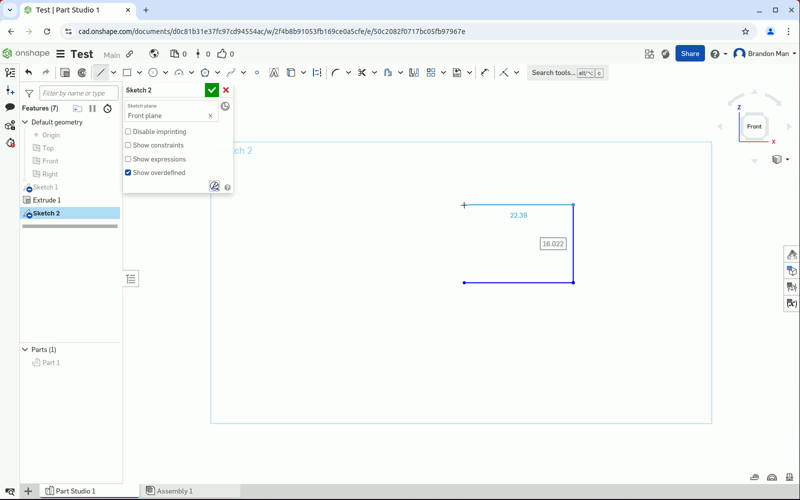
key_up(shift)
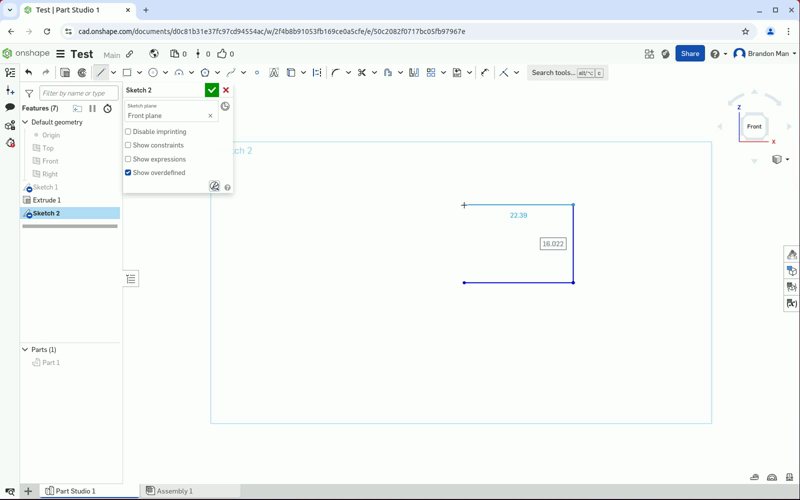
key_down(shift)
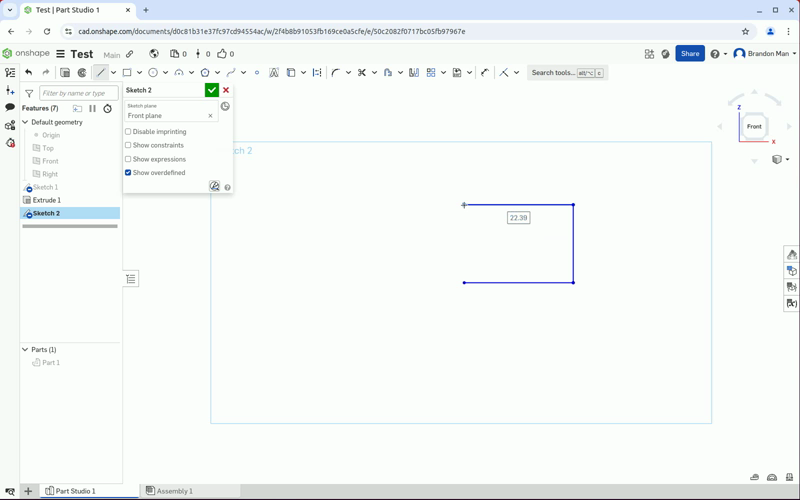
mouse_move(464, 282)
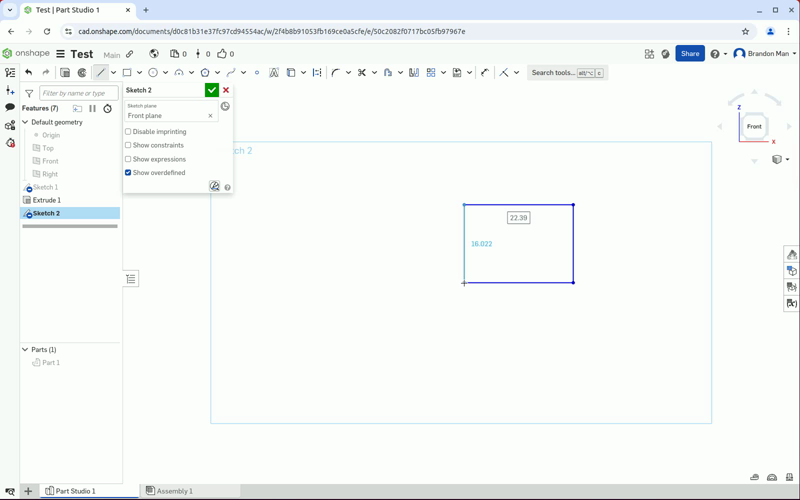
key_up(shift)
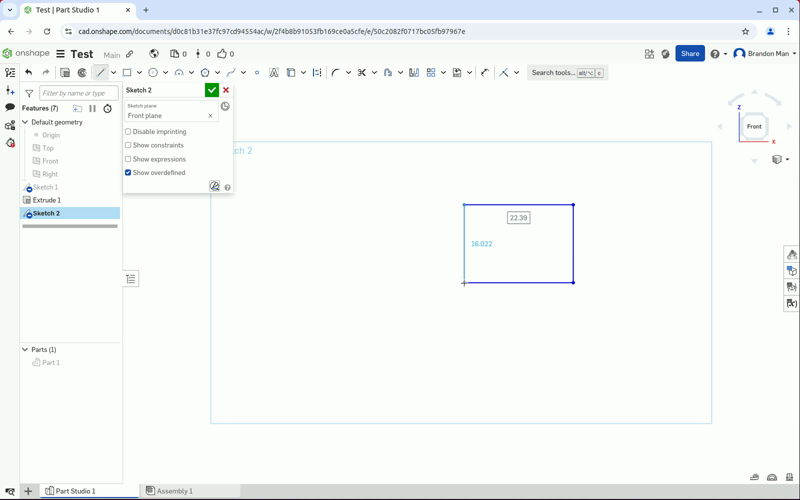
click(464, 282)
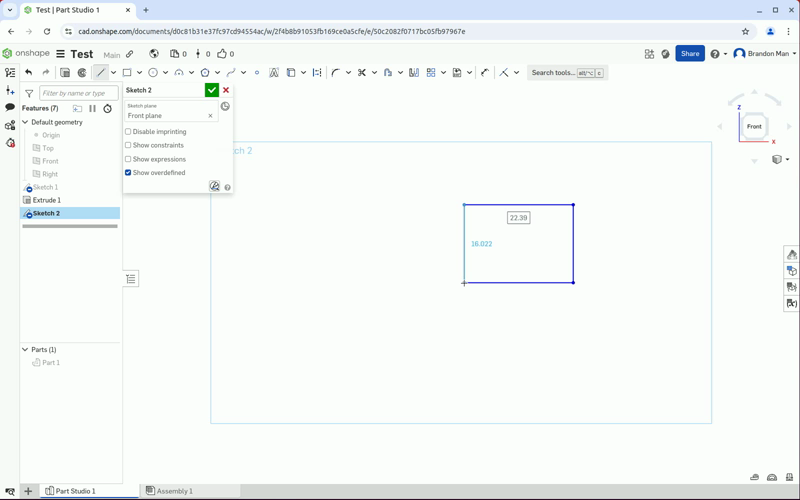
key(esc)
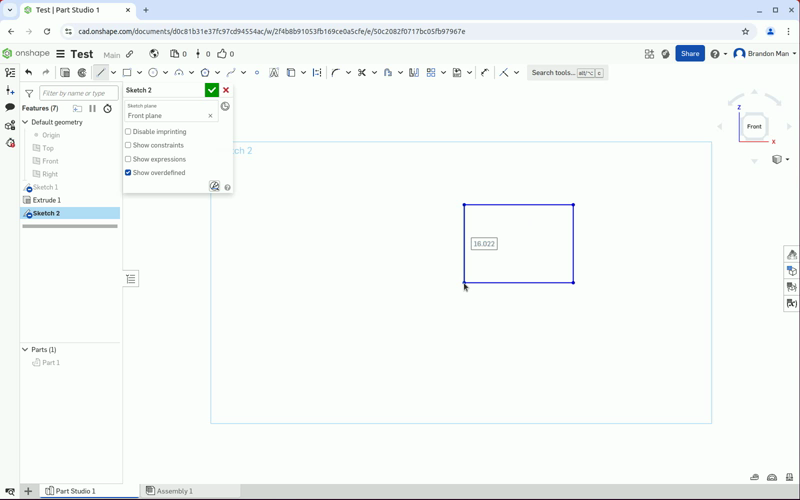
key(l)
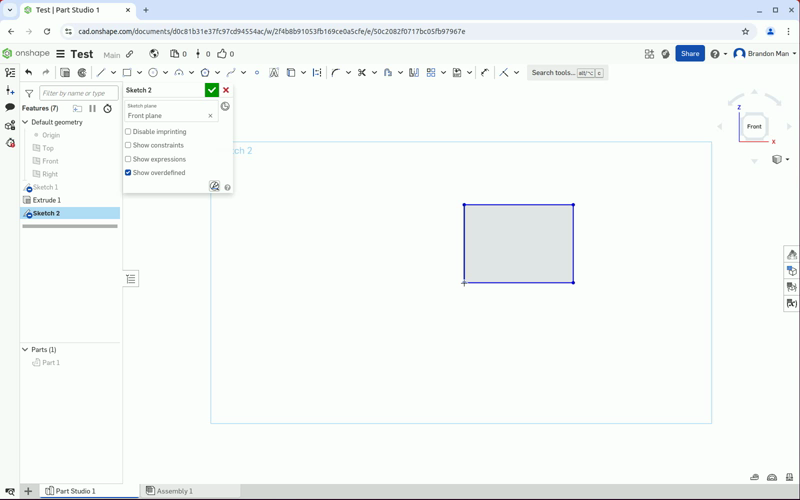
key_down(shift)
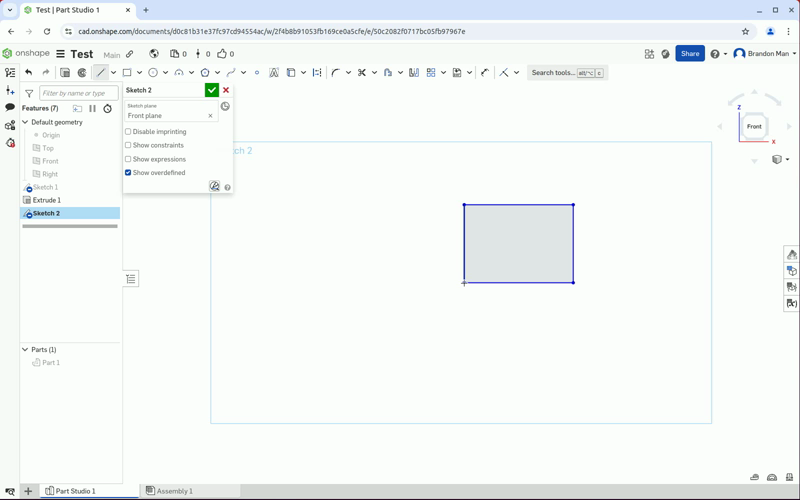
mouse_move(472, 276)
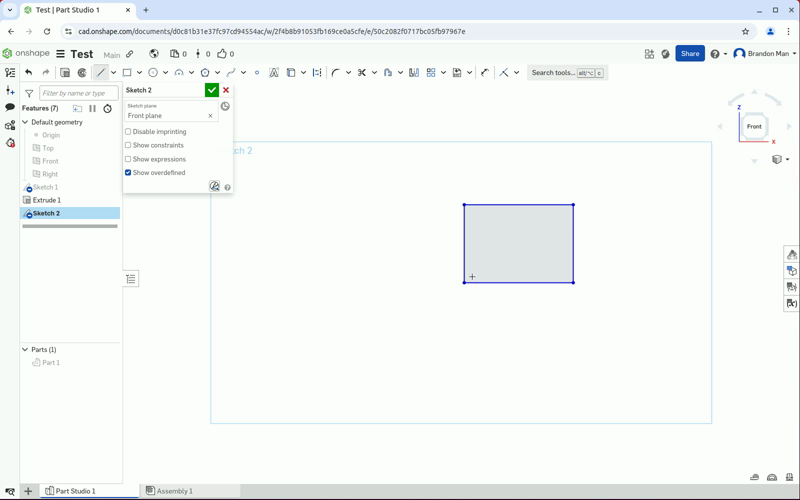
click(472, 276)
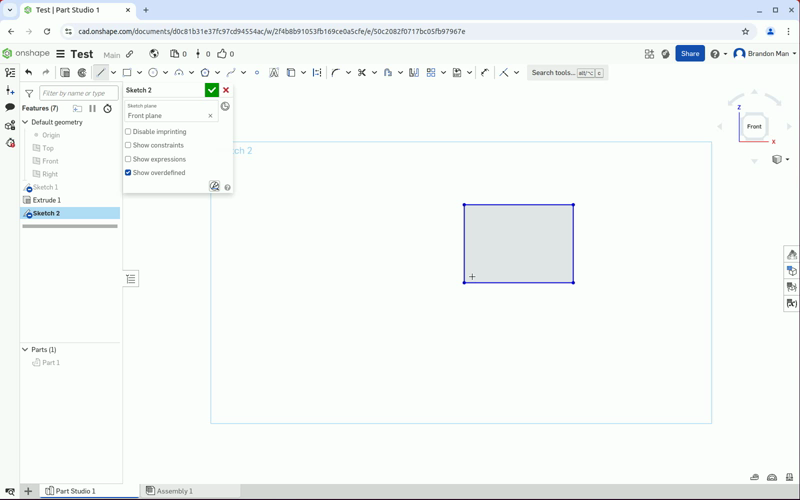
key_up(shift)
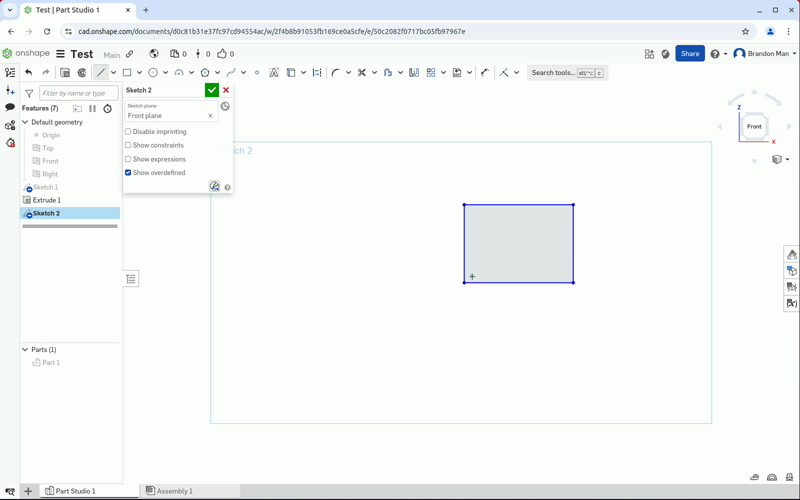
key_down(shift)
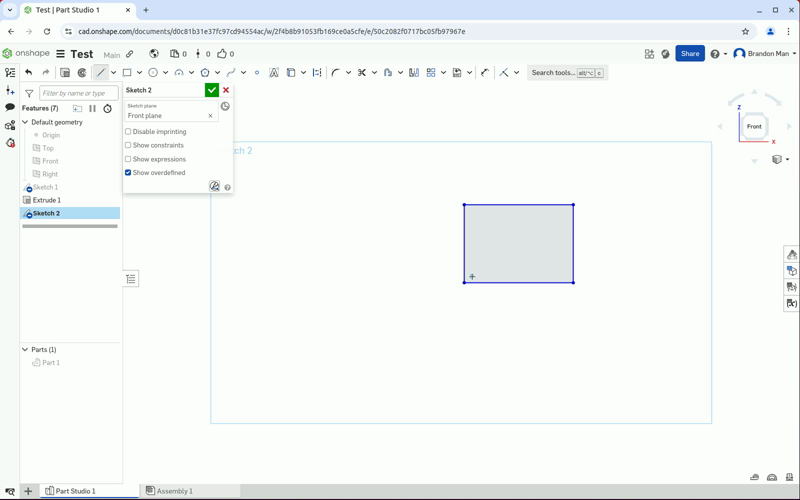
mouse_move(502, 276)
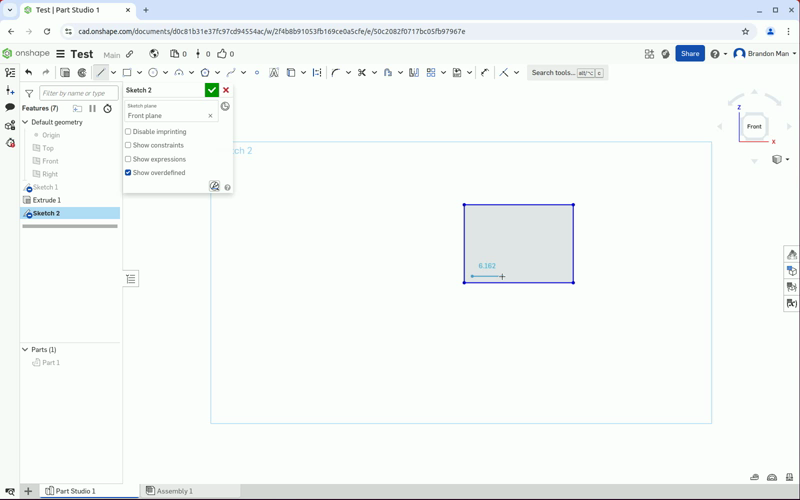
mouse_move(484, 276)
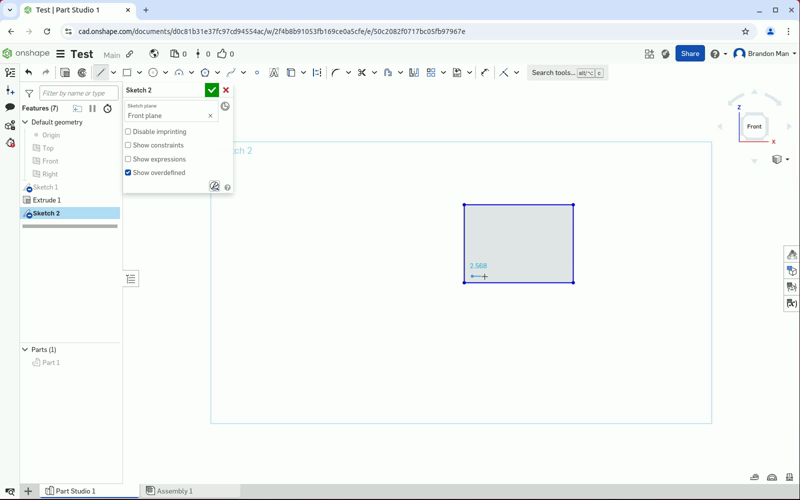
click(484, 276)
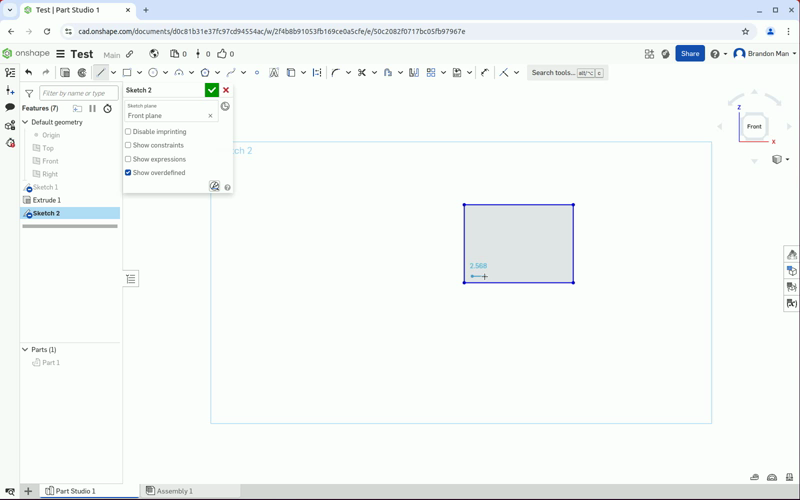
key_up(shift)
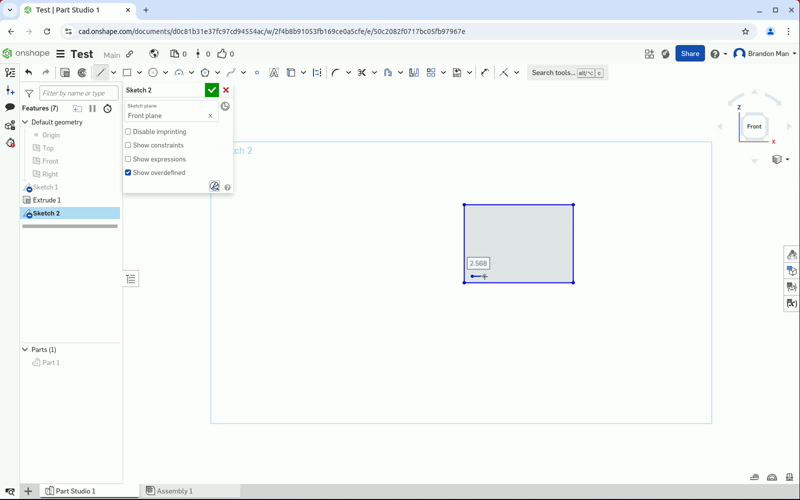
key_down(shift)
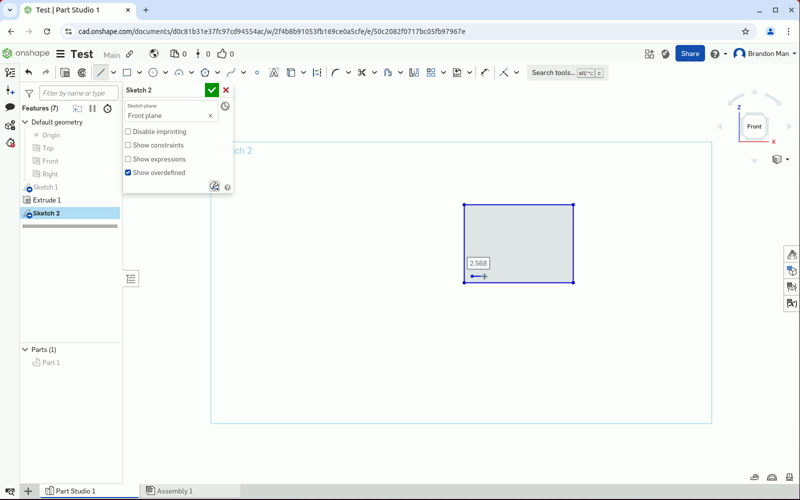
mouse_move(484, 210)
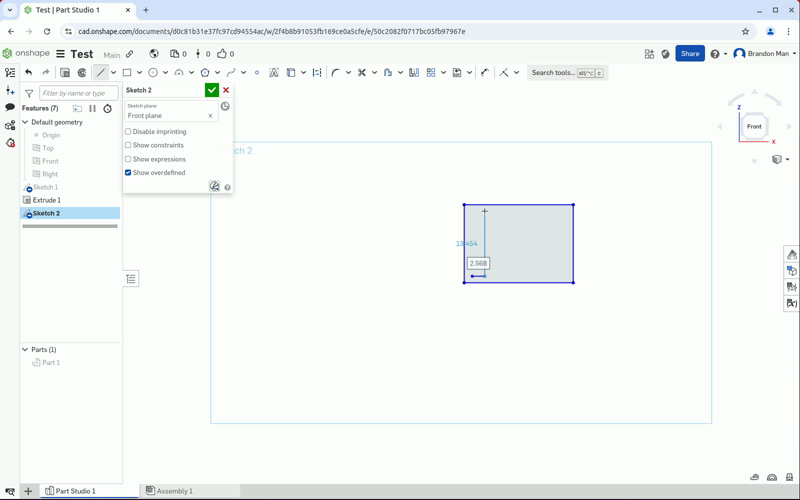
click(484, 210)
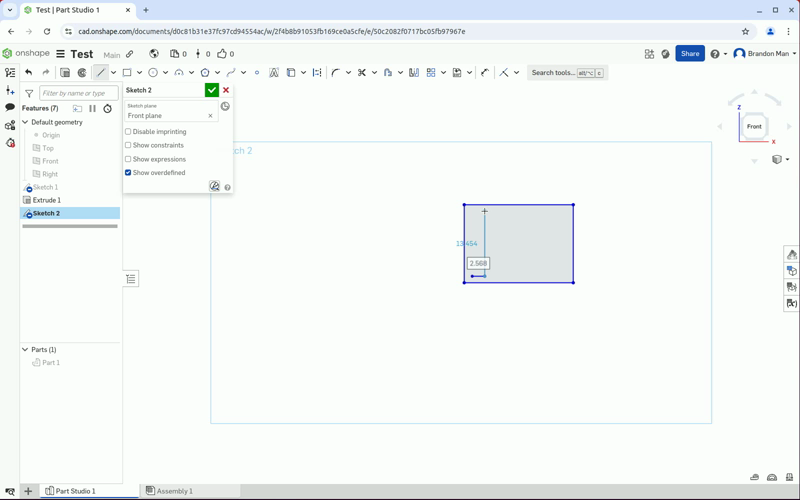
key_up(shift)
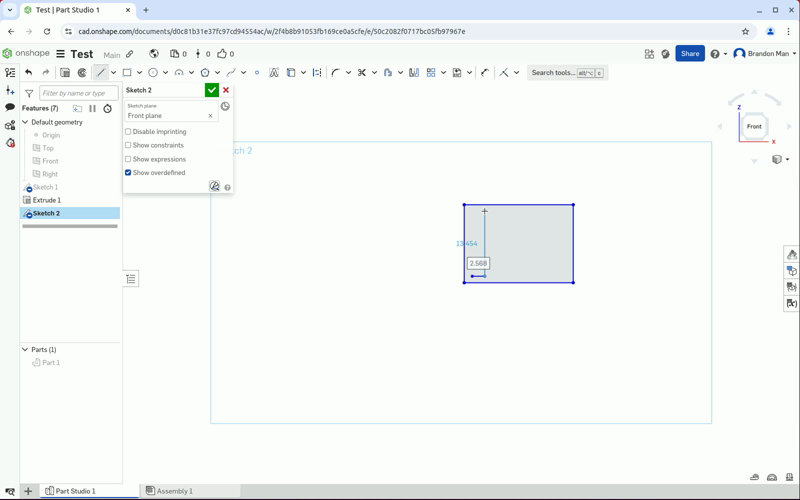
key_down(shift)
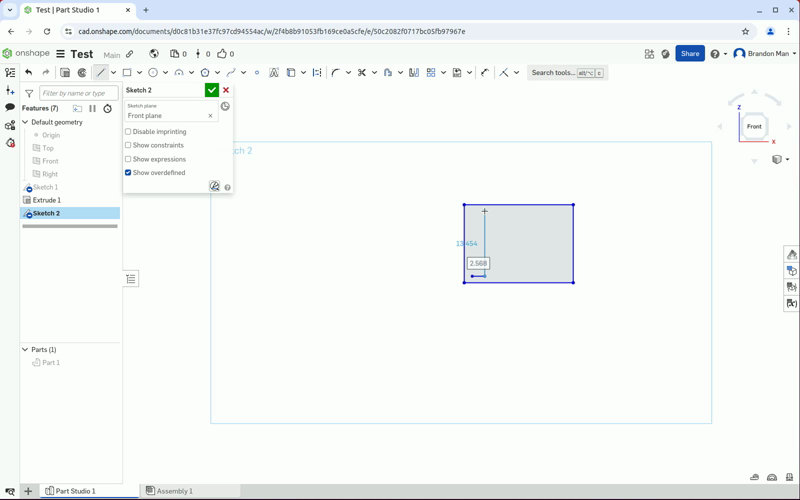
mouse_move(514, 210)
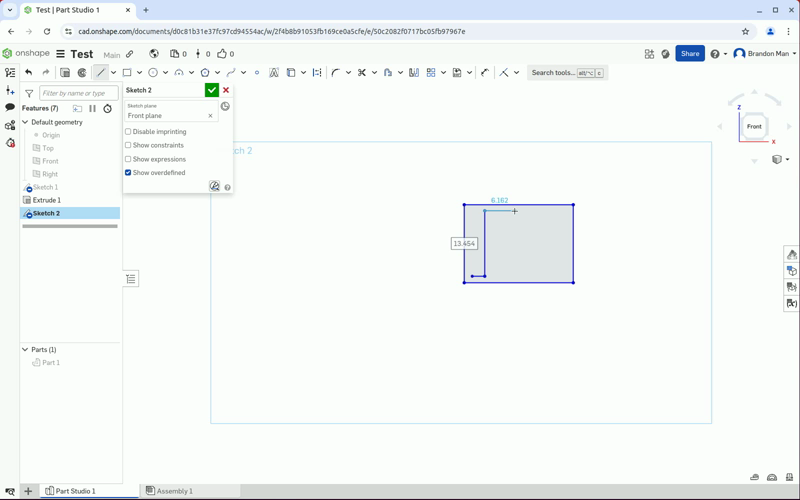
mouse_move(472, 210)
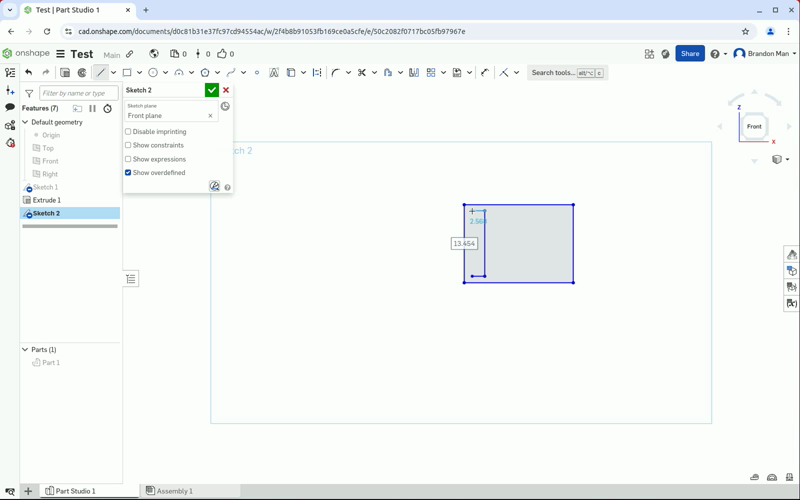
click(472, 210)
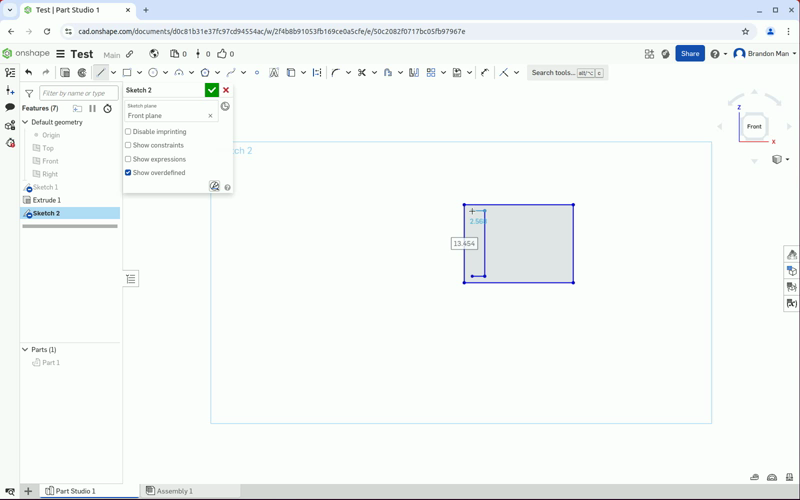
key_up(shift)
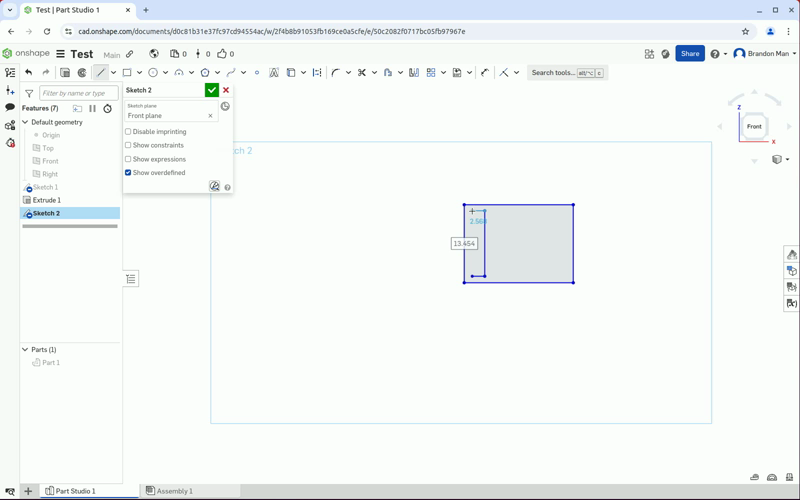
key_down(shift)
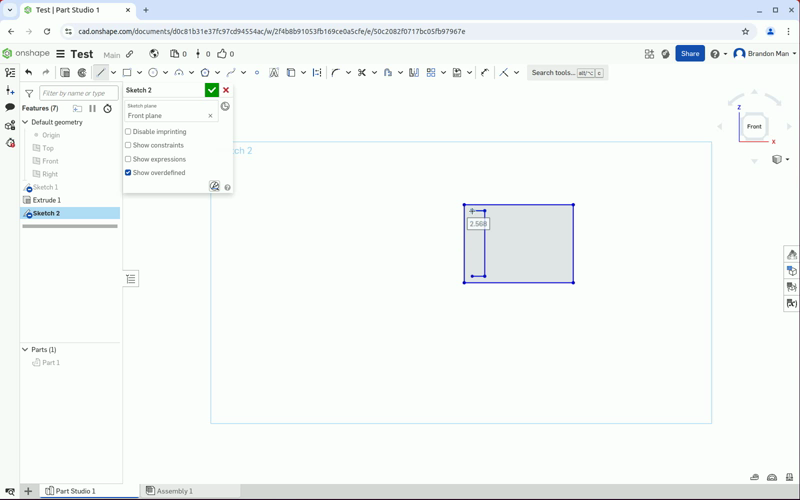
mouse_move(472, 276)
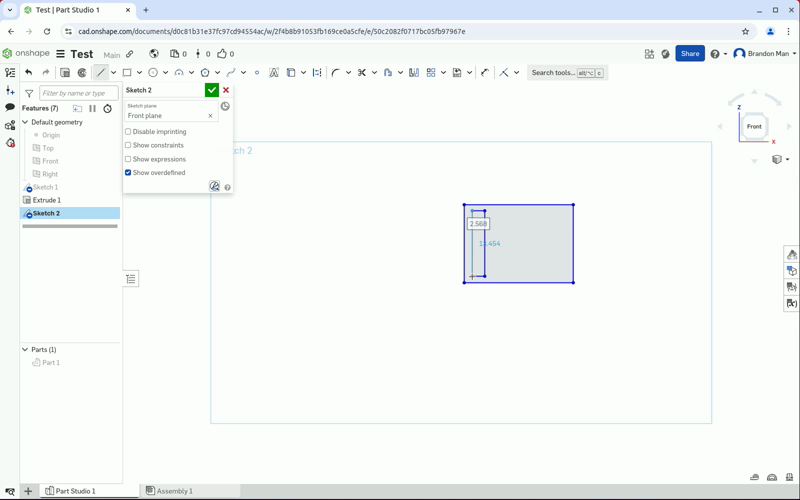
key_up(shift)
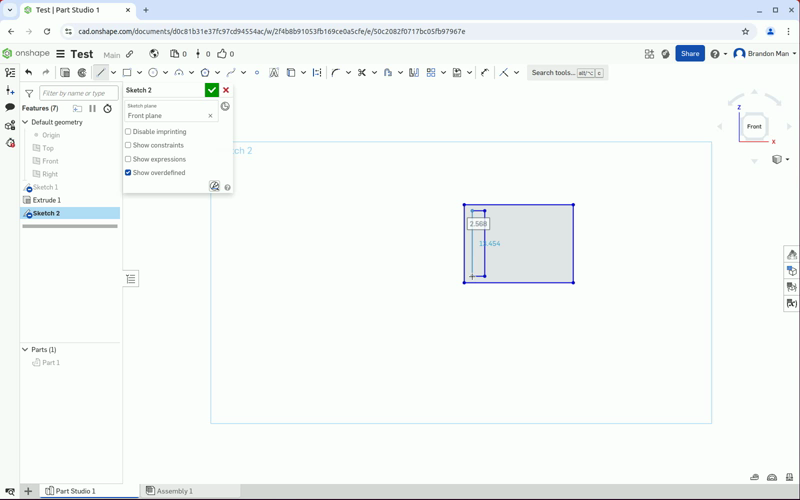
click(472, 276)
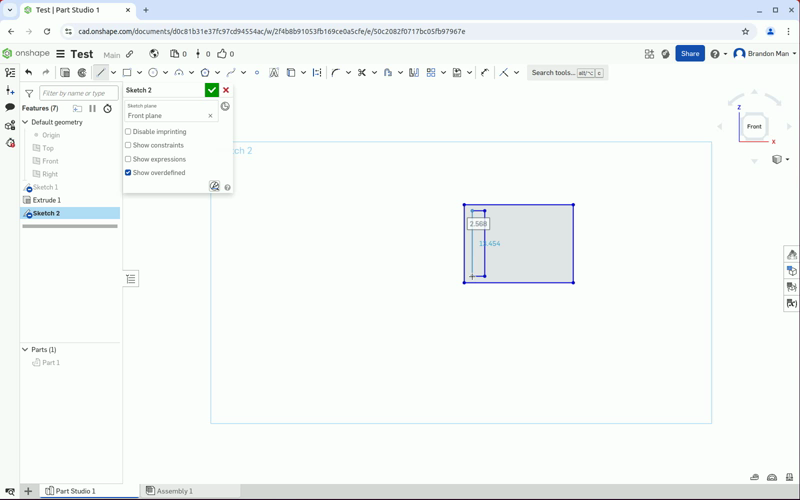
key(esc)
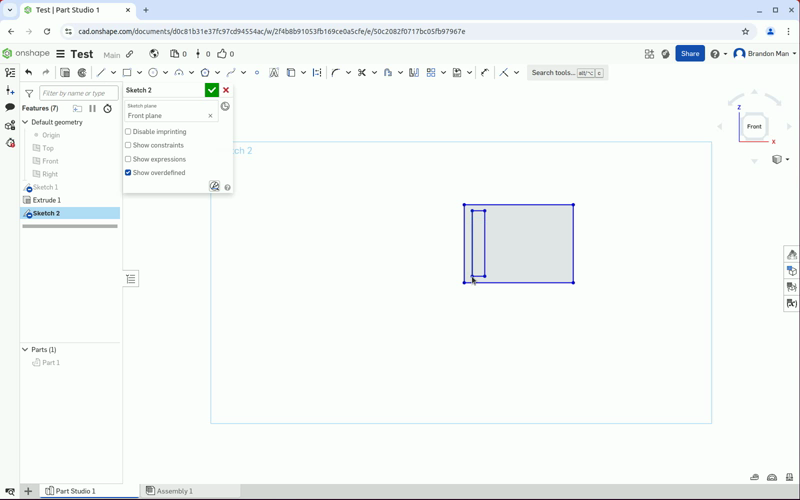
key(l)
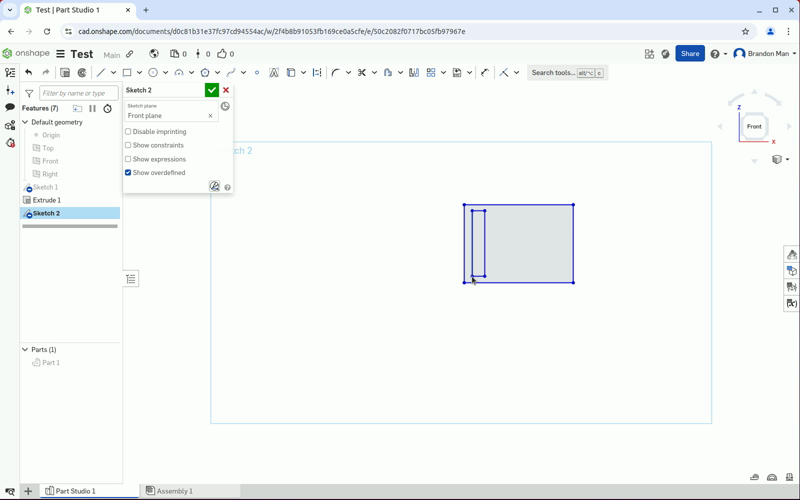
key_down(shift)
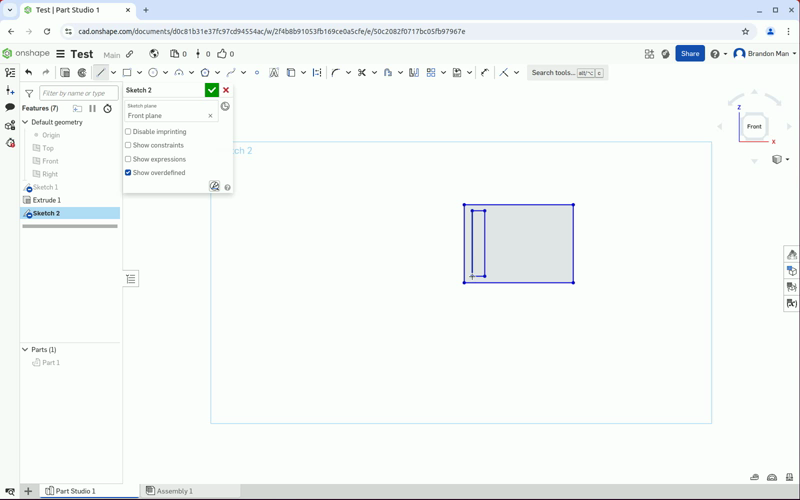
mouse_move(490, 276)
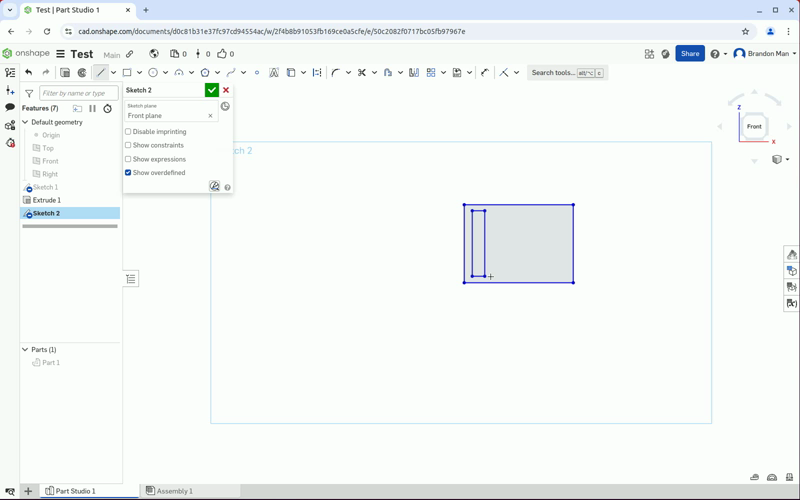
click(490, 276)
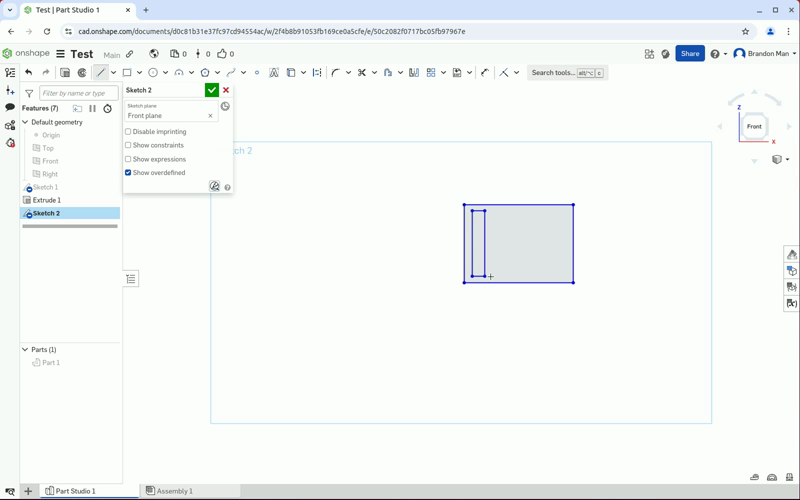
key_up(shift)
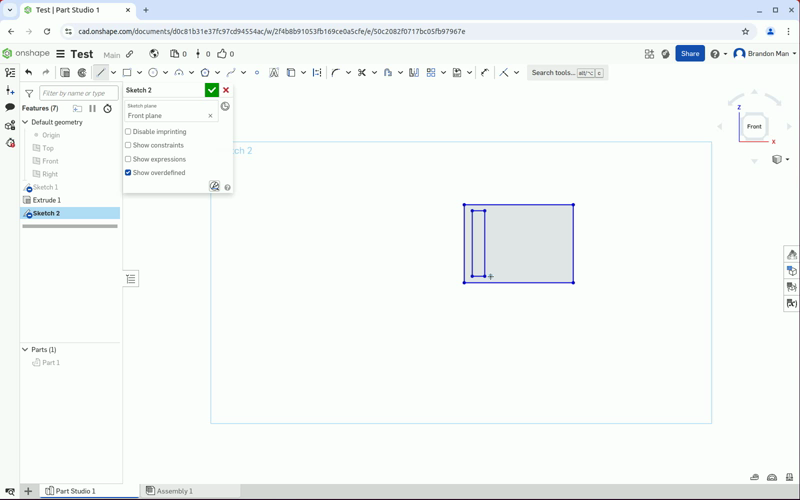
key_down(shift)
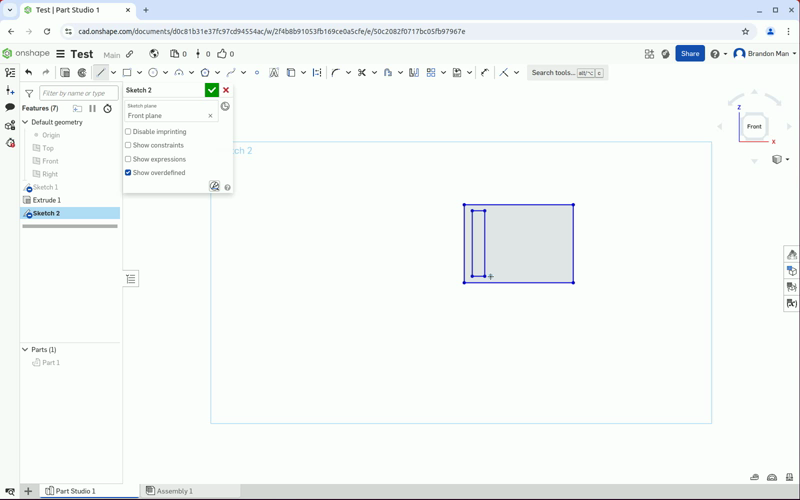
mouse_move(520, 276)
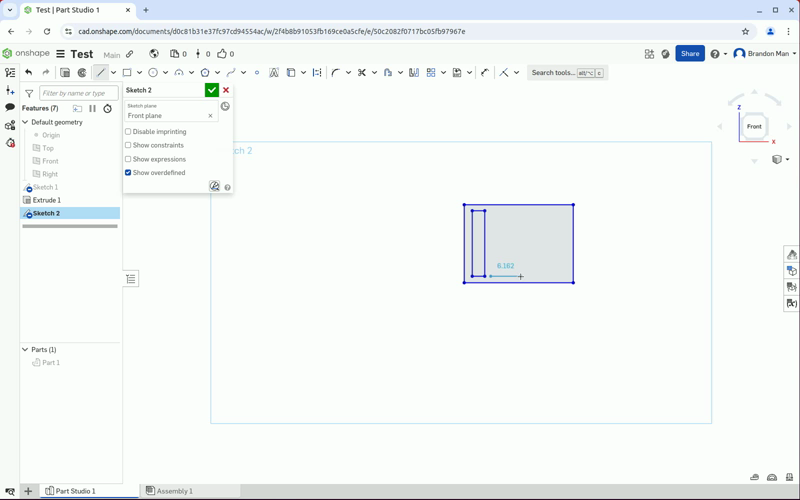
mouse_move(503, 276)
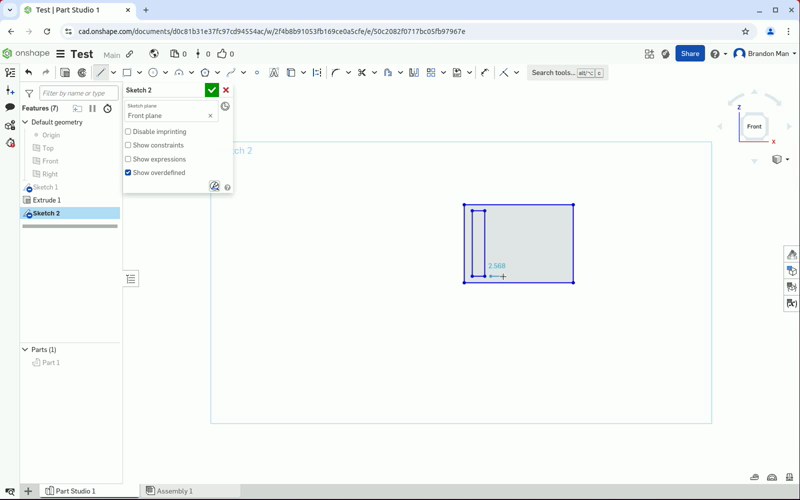
click(503, 276)
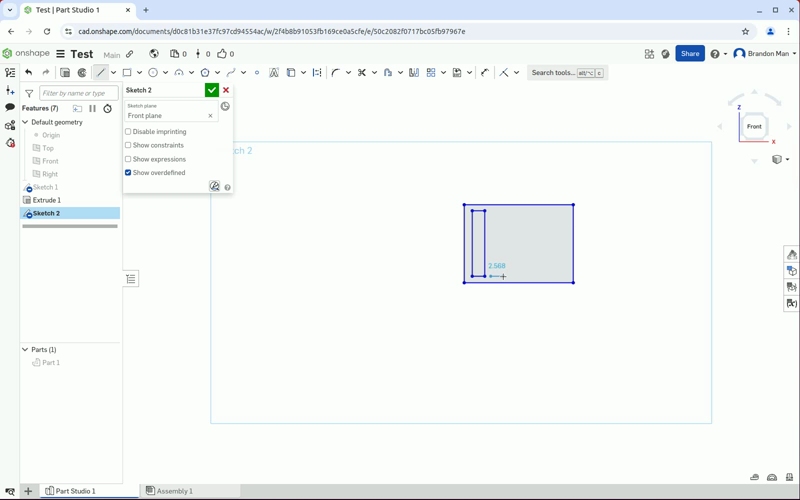
key_up(shift)
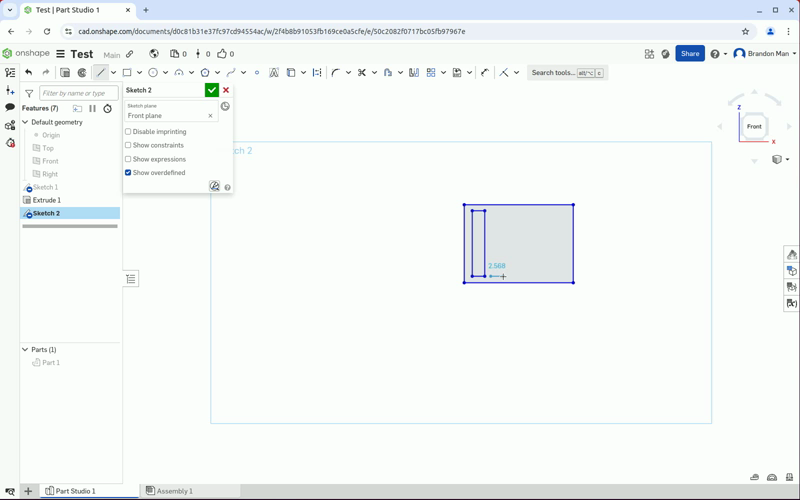
key_down(shift)
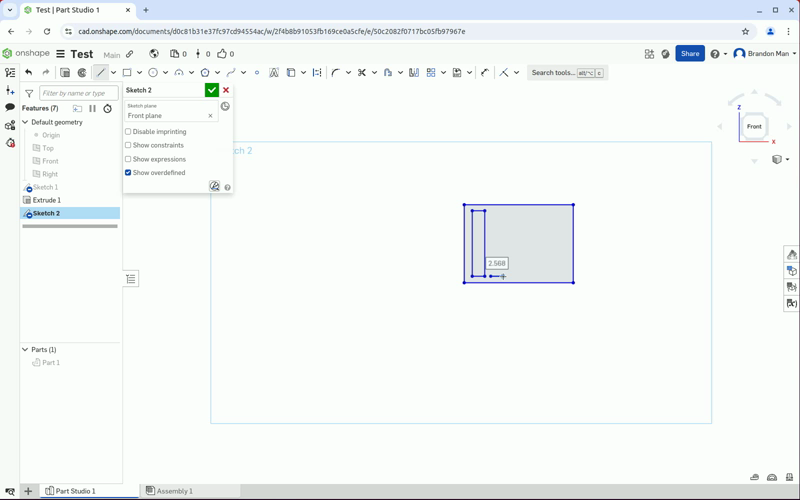
mouse_move(503, 210)
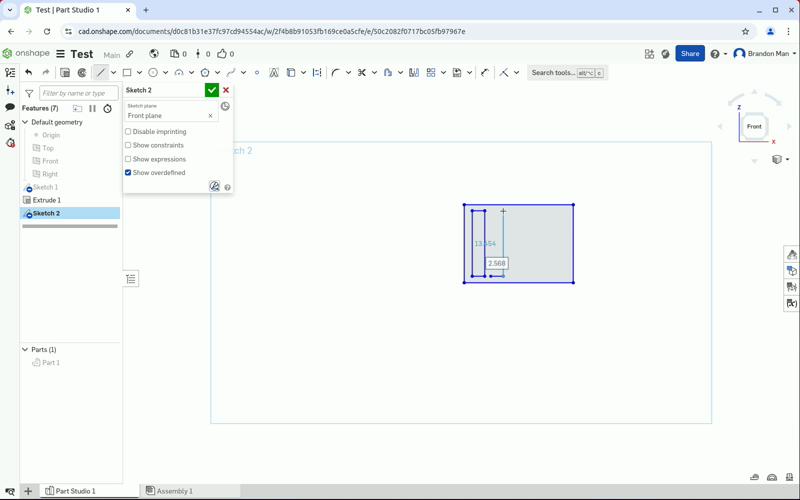
click(503, 210)
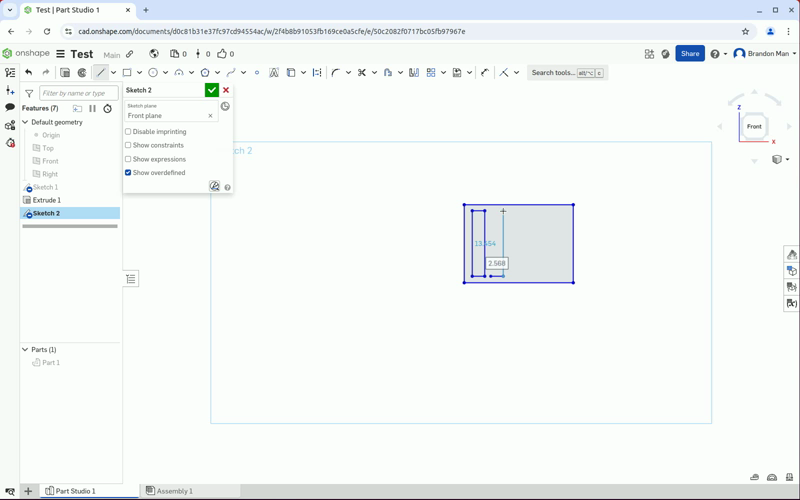
key_up(shift)
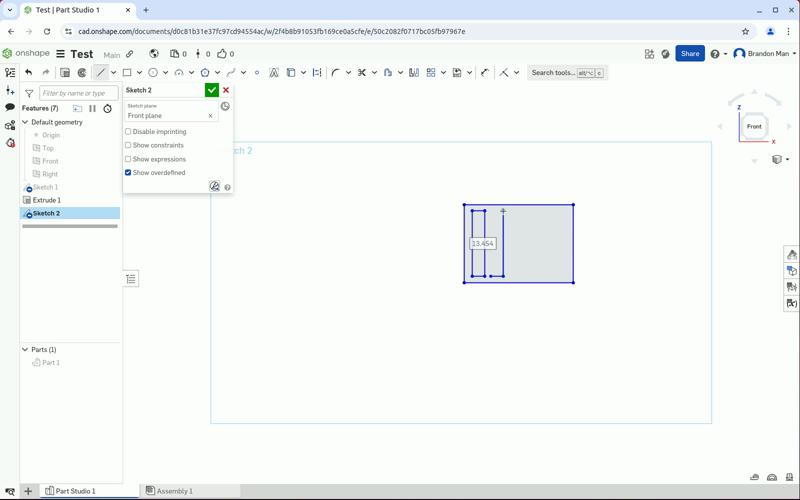
key_down(shift)
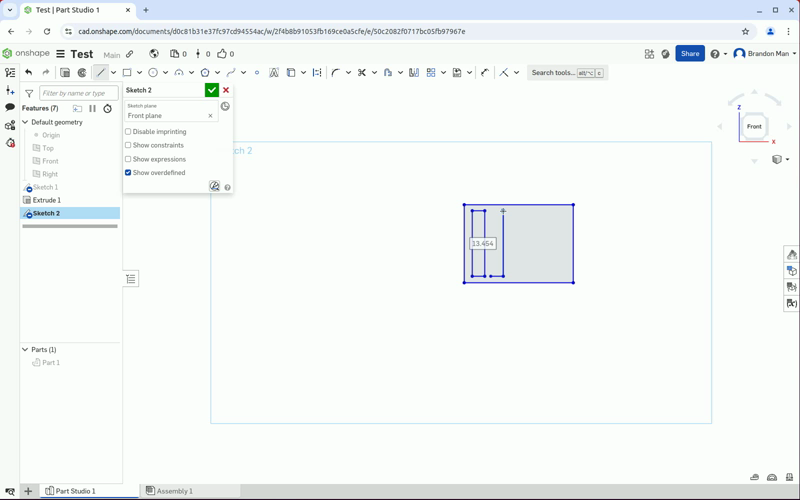
mouse_move(533, 210)
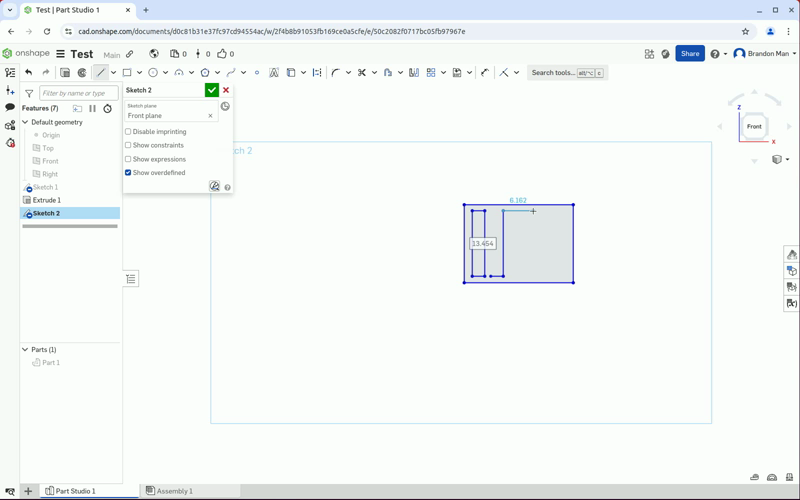
mouse_move(490, 210)
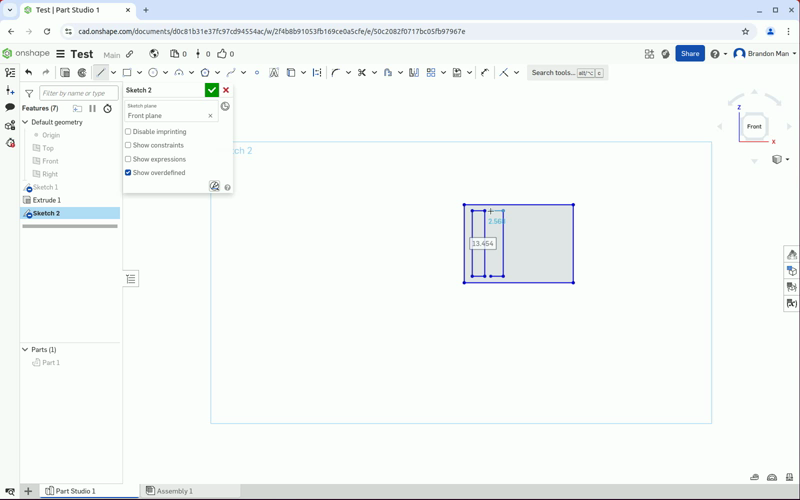
click(490, 210)
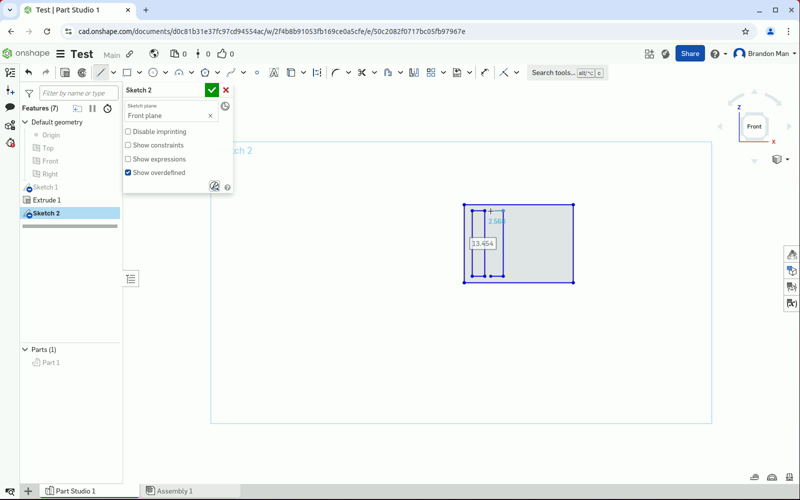
key_up(shift)
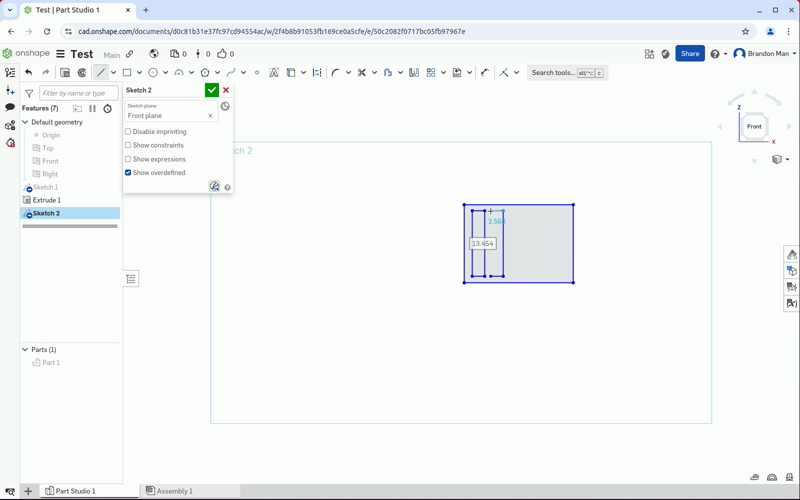
key_down(shift)
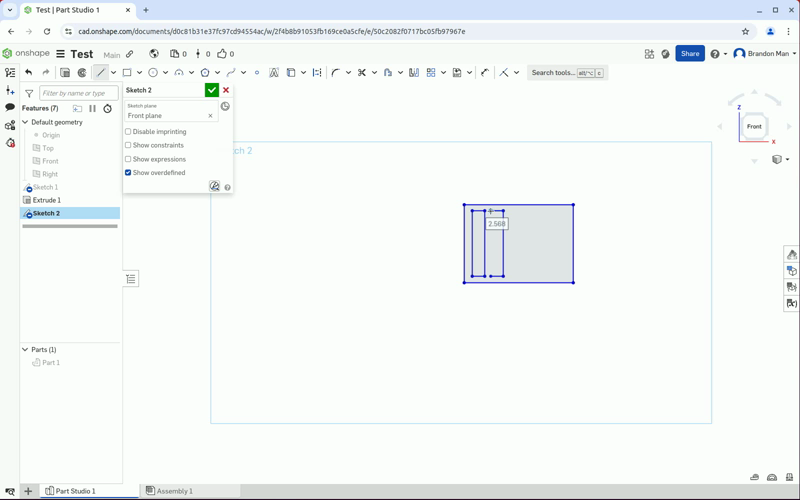
mouse_move(490, 276)
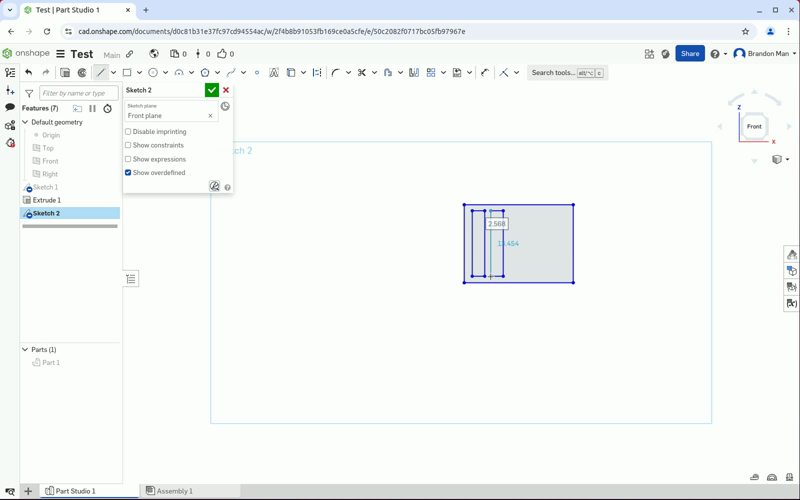
key_up(shift)
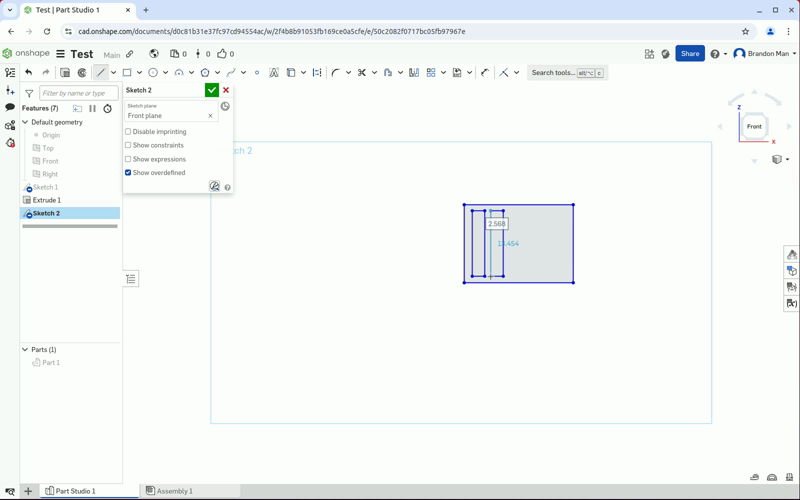
click(490, 276)
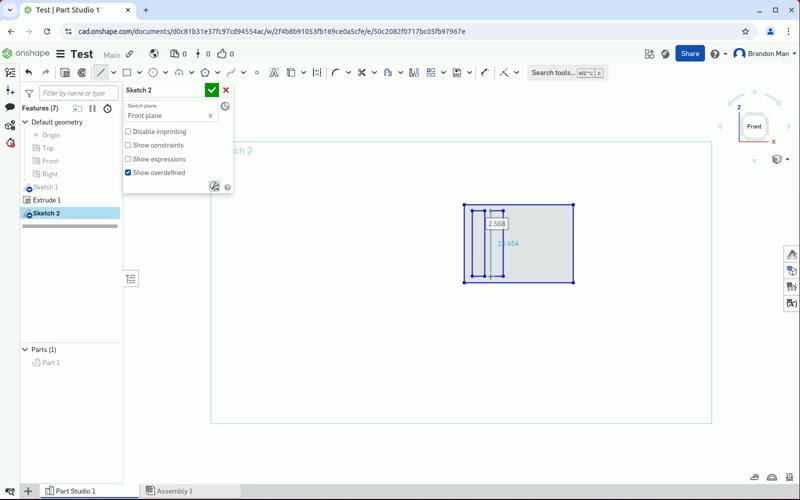
key(esc)
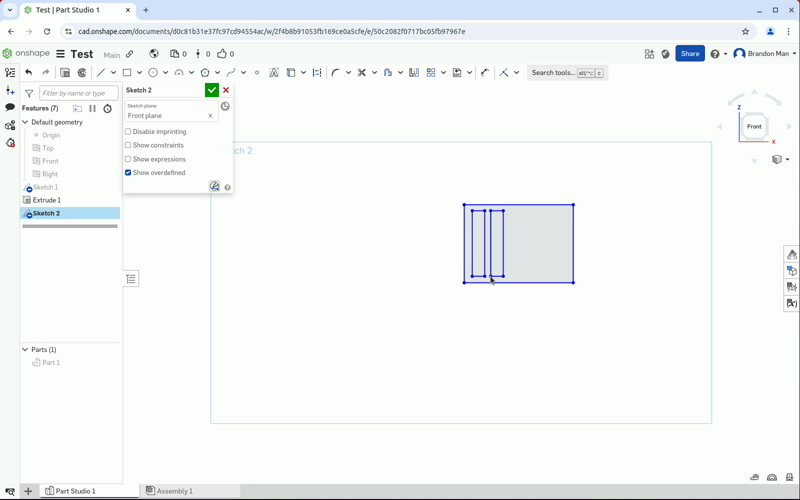
key(l)
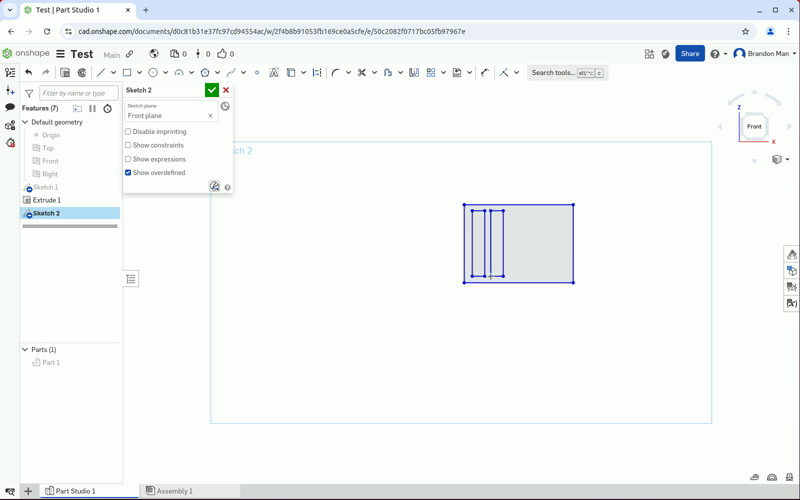
key_down(shift)
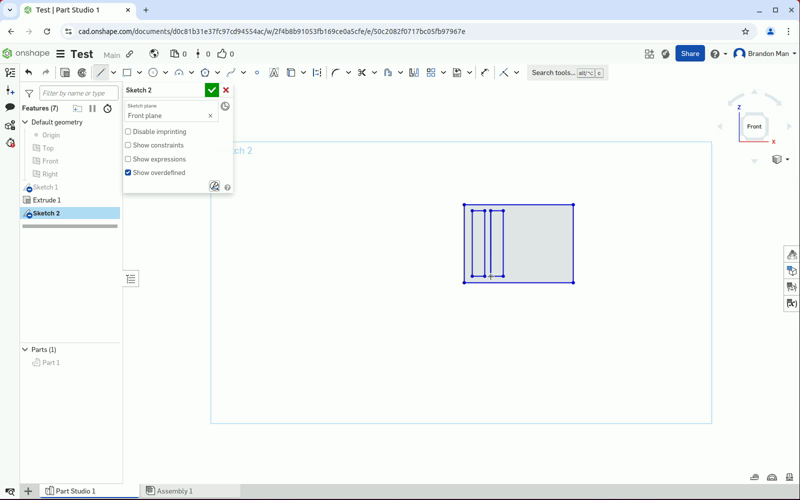
mouse_move(510, 276)
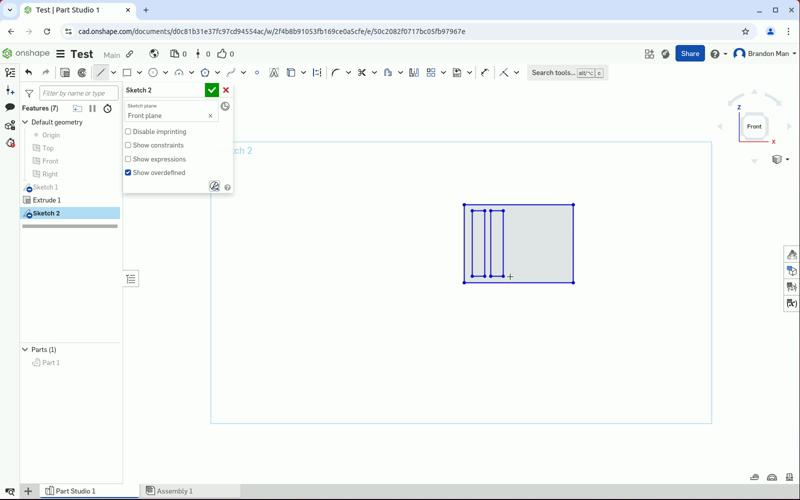
click(510, 276)
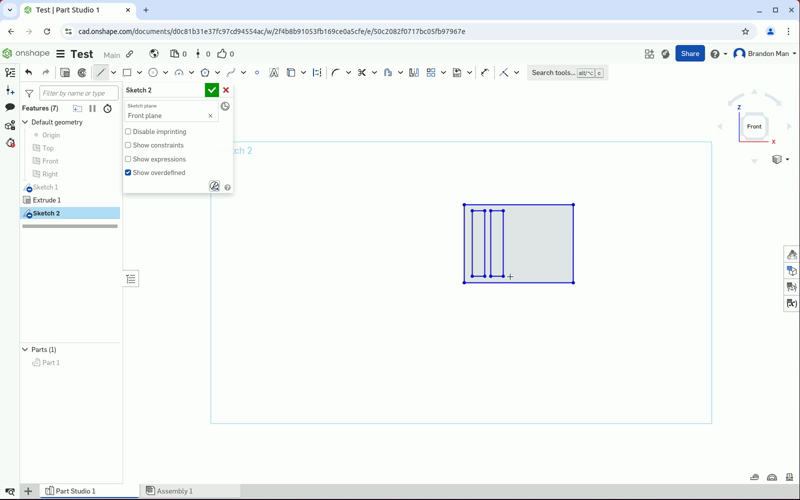
key_up(shift)
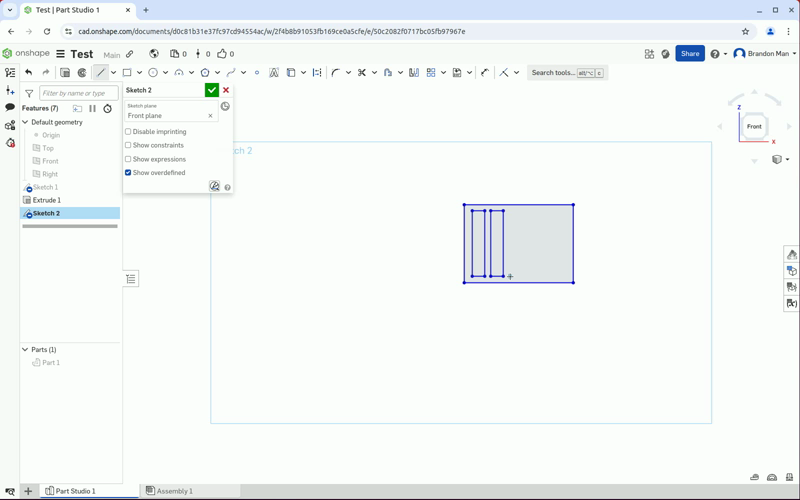
key_down(shift)
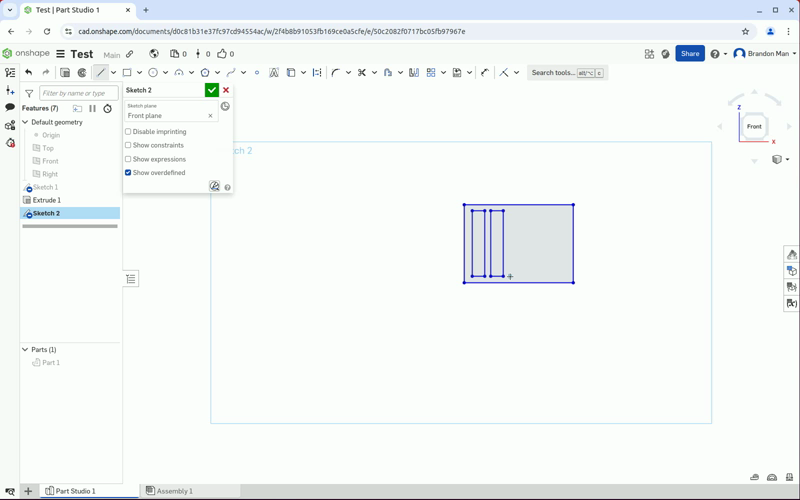
mouse_move(540, 276)
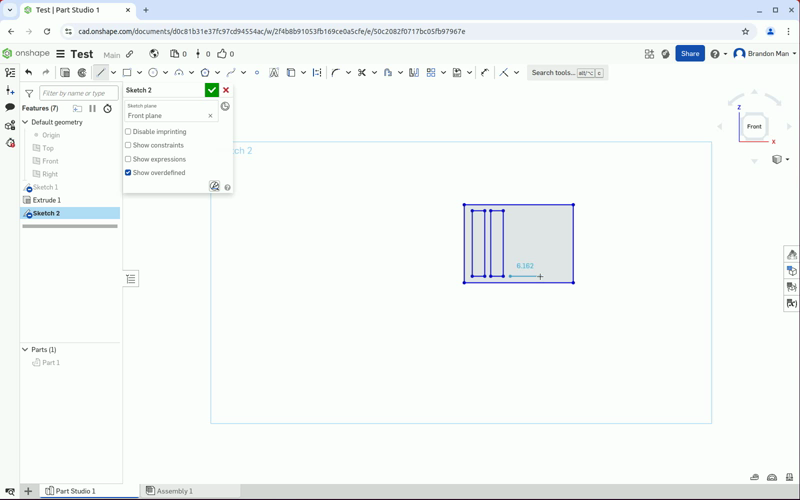
mouse_move(521, 276)
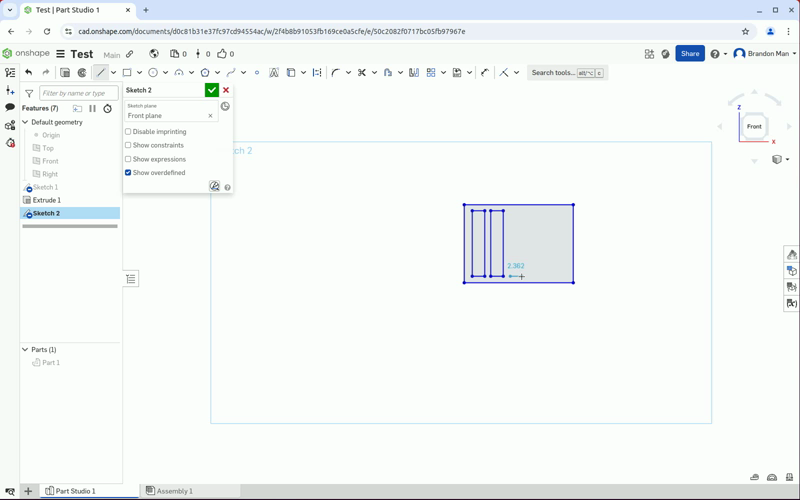
click(521, 276)
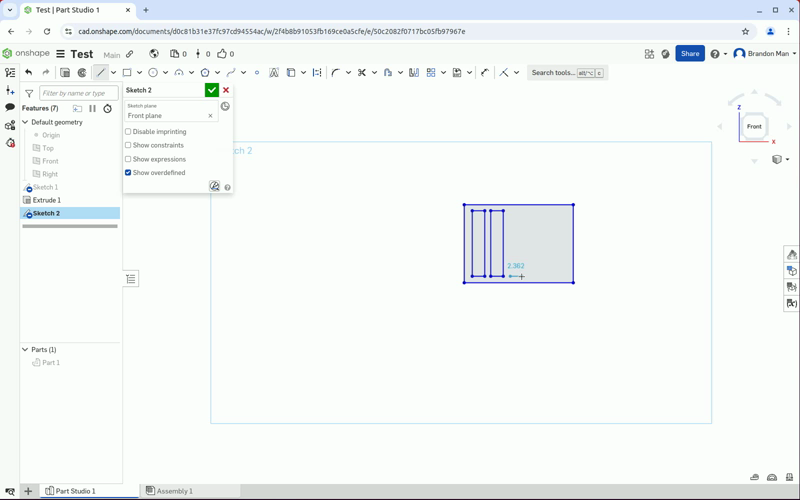
key_up(shift)
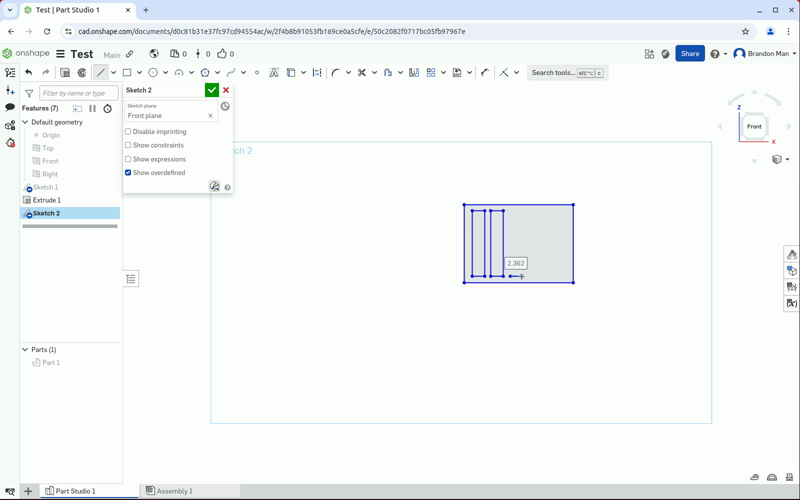
key_down(shift)
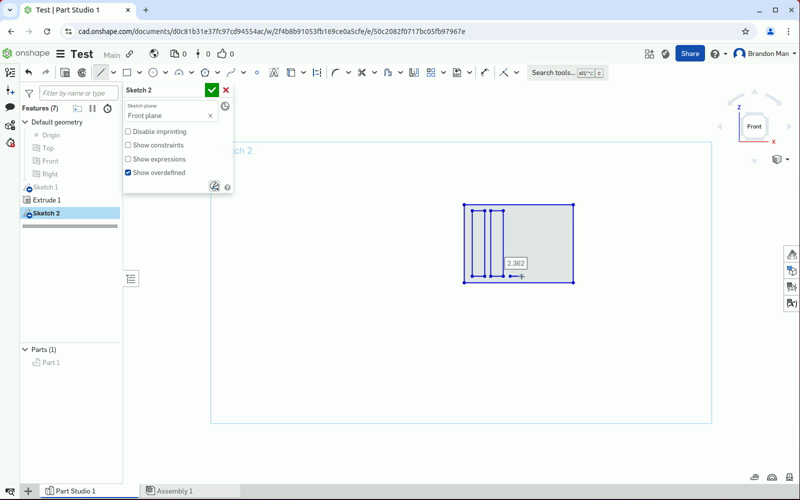
mouse_move(521, 211)
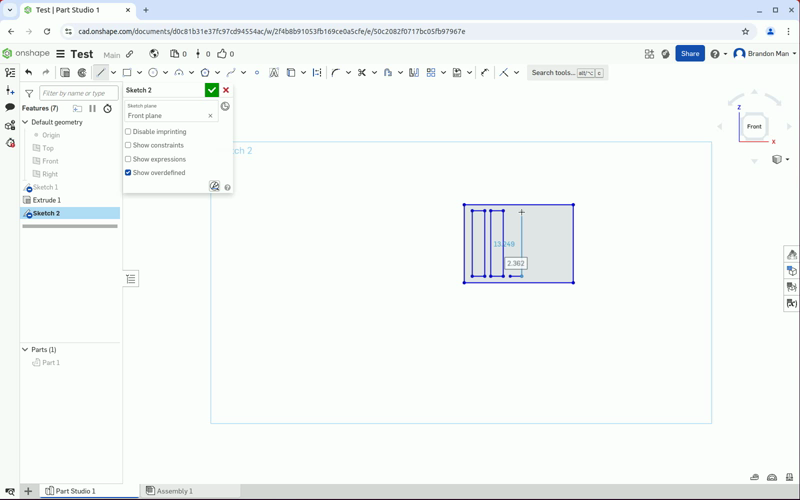
click(521, 211)
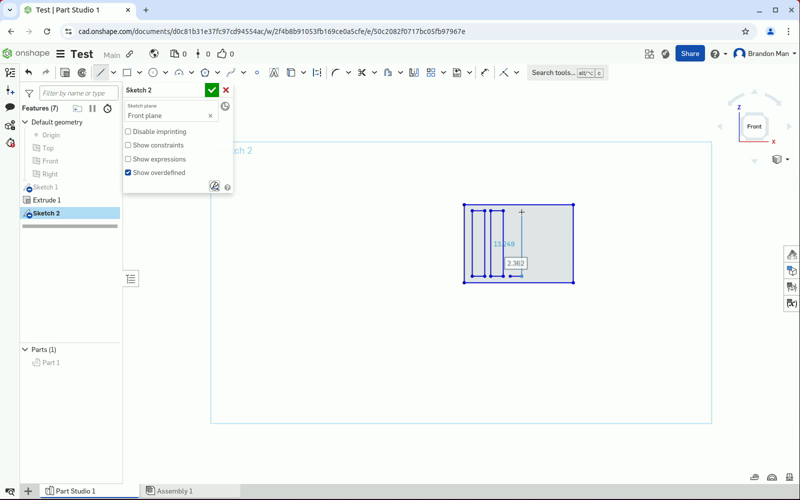
key_up(shift)
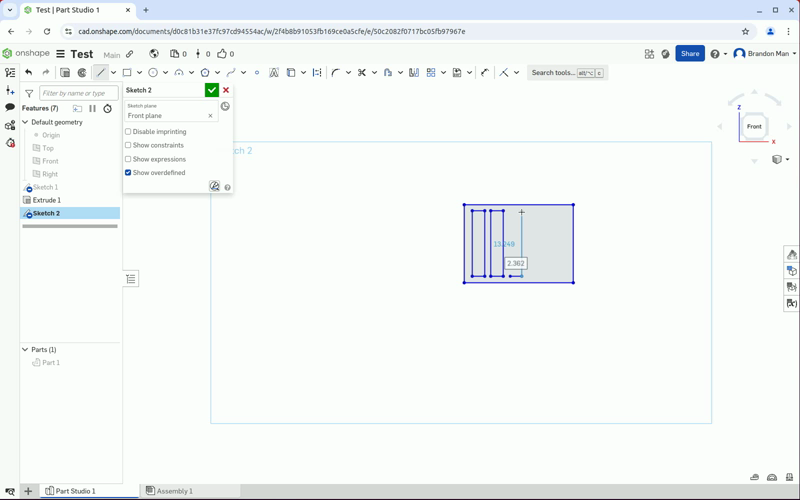
key_down(shift)
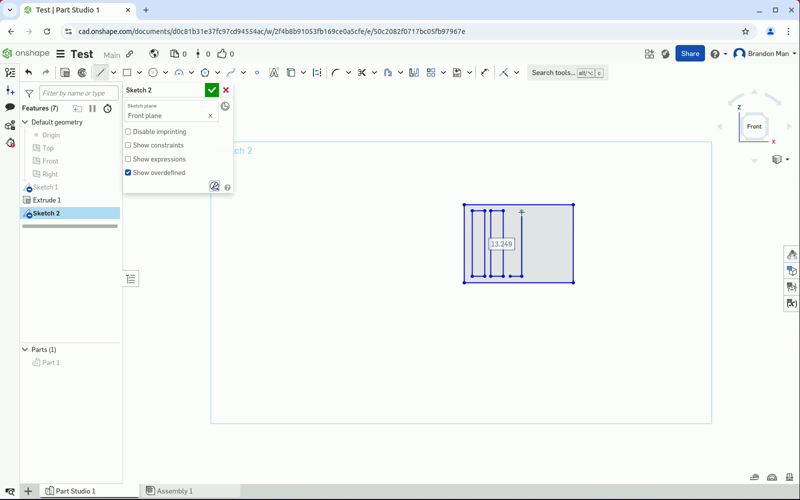
mouse_move(551, 211)
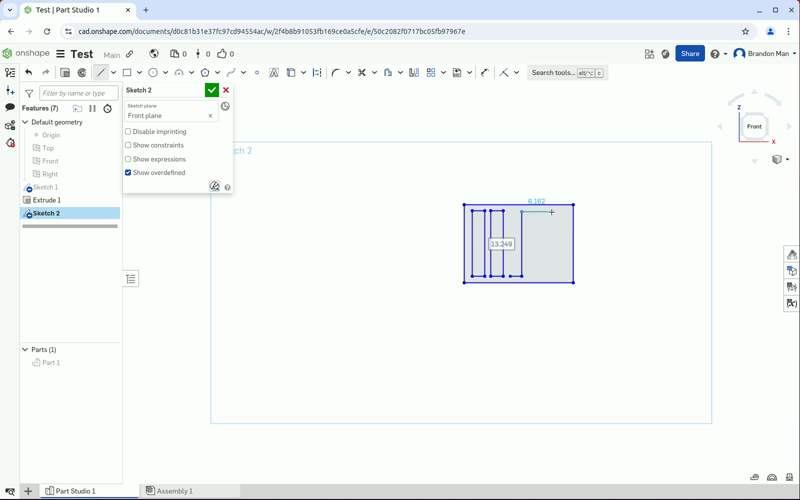
mouse_move(510, 211)
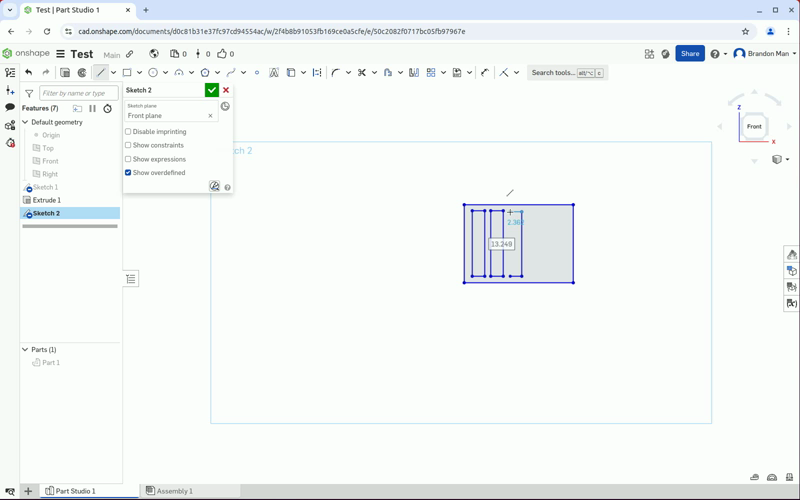
click(510, 211)
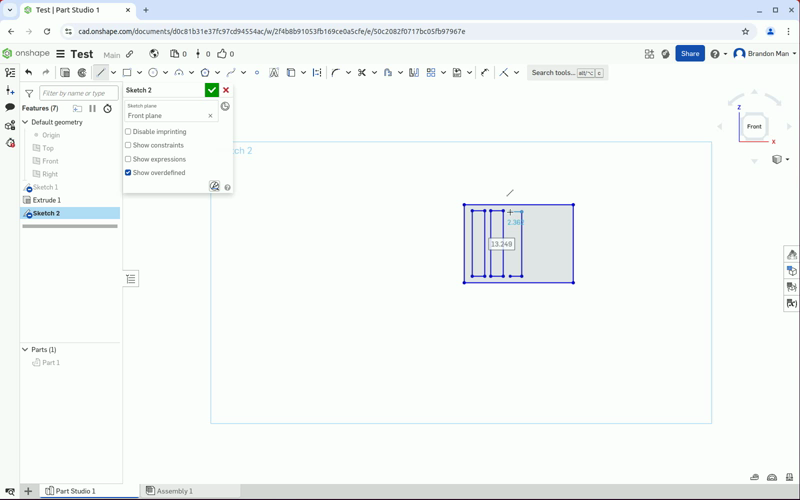
key_up(shift)
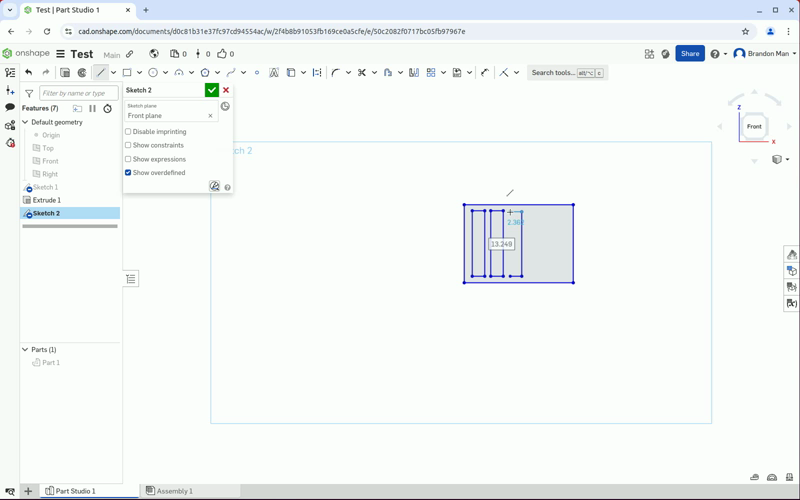
key_down(shift)
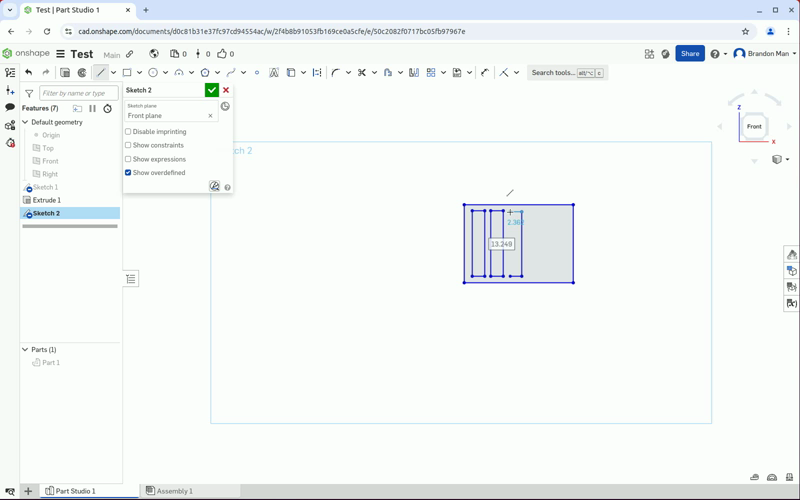
mouse_move(510, 276)
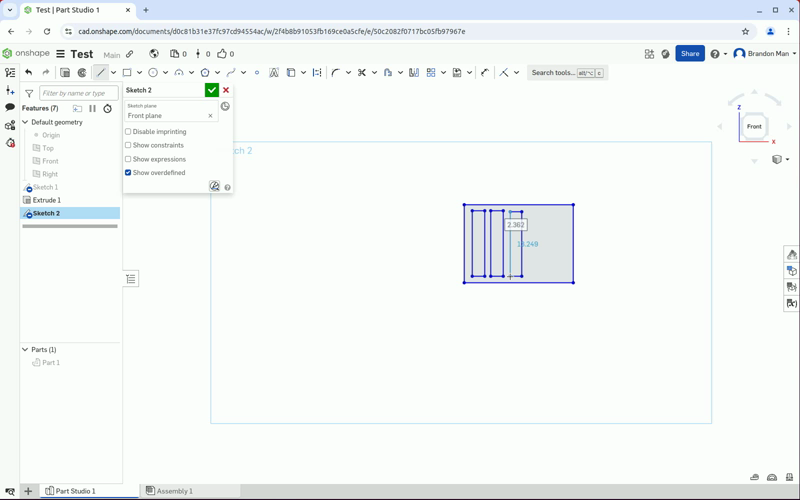
key_up(shift)
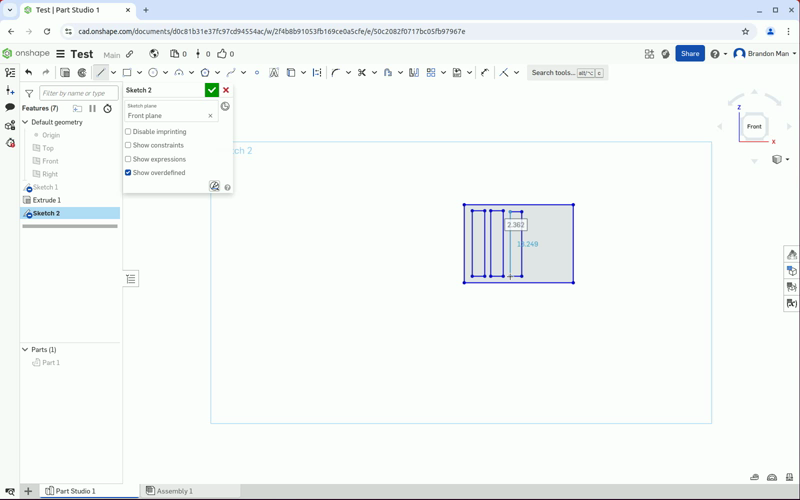
click(510, 276)
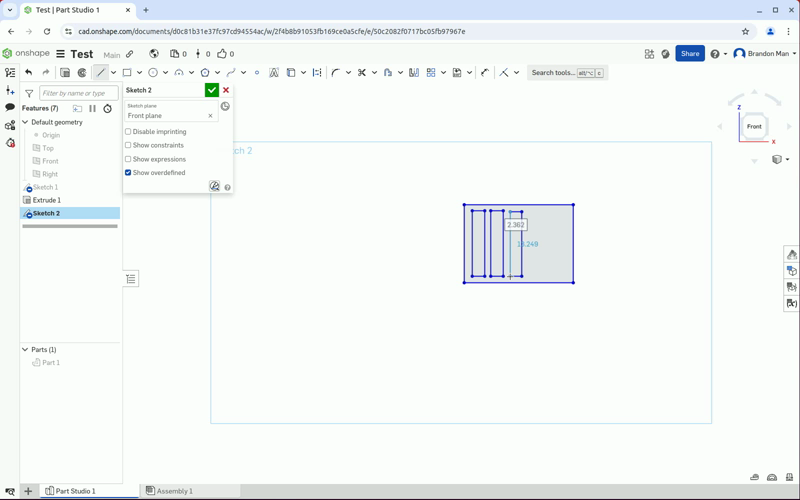
key(esc)
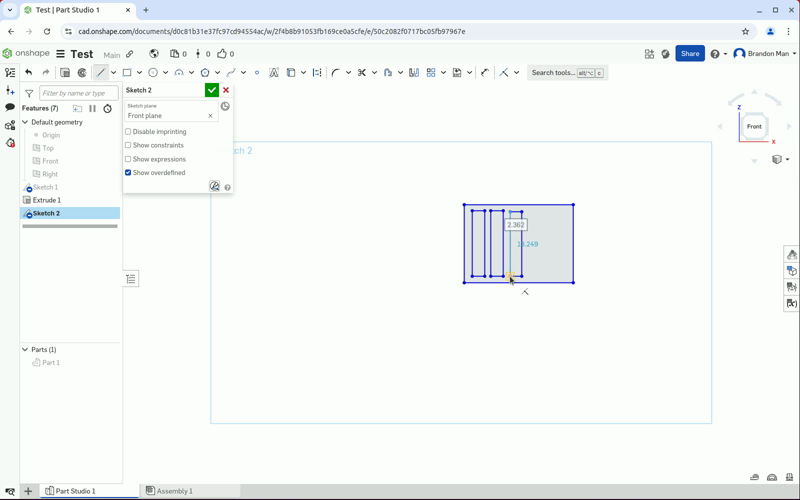
key(l)
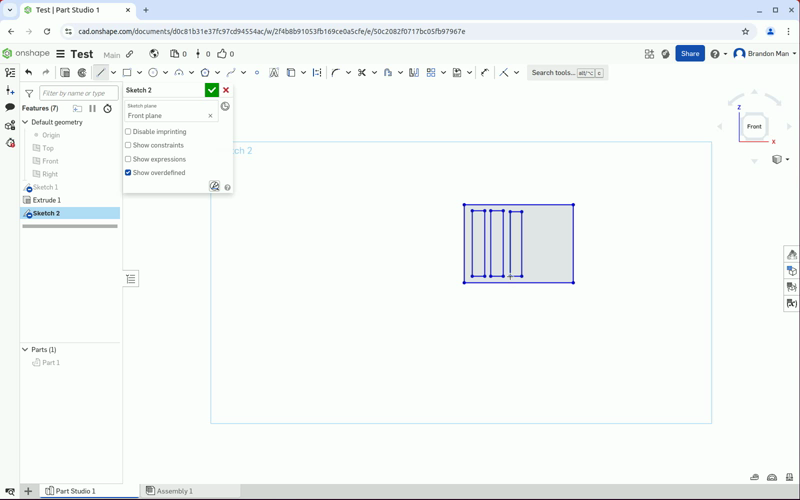
key_down(shift)
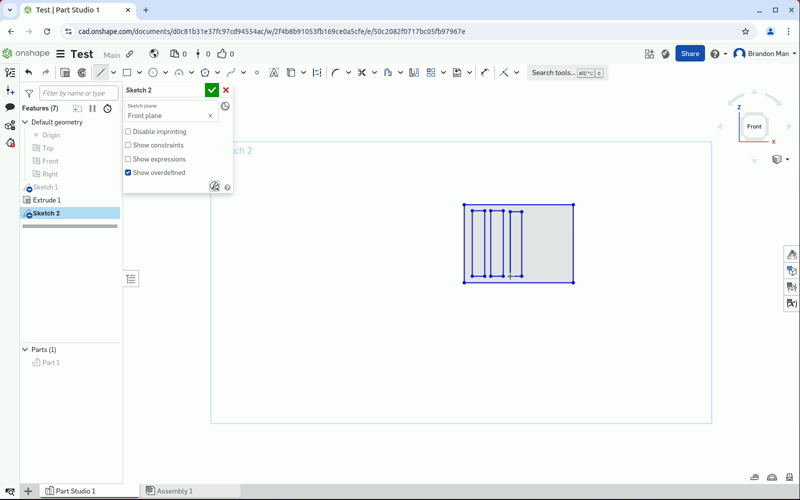
mouse_move(528, 276)
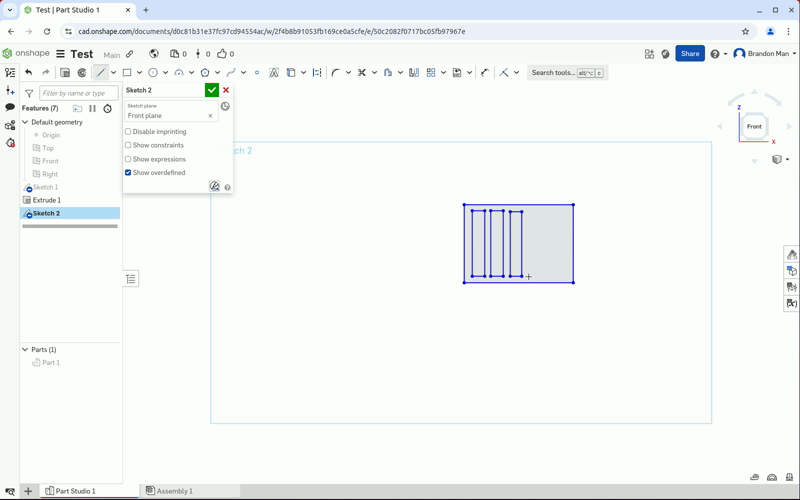
click(528, 276)
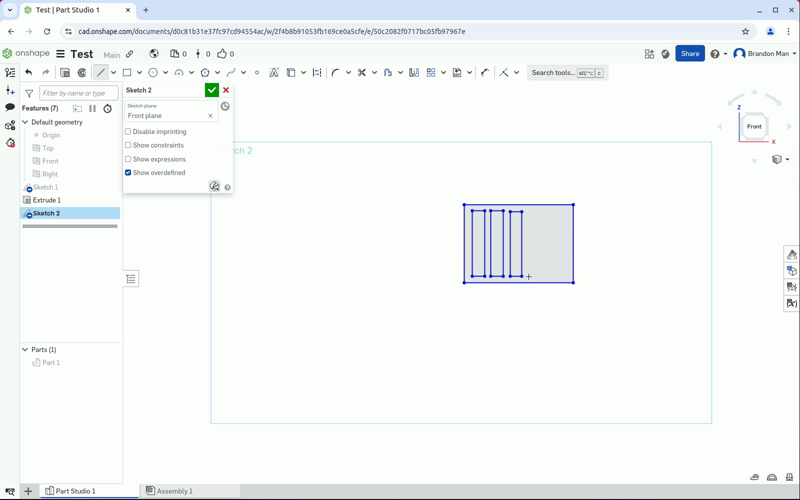
key_up(shift)
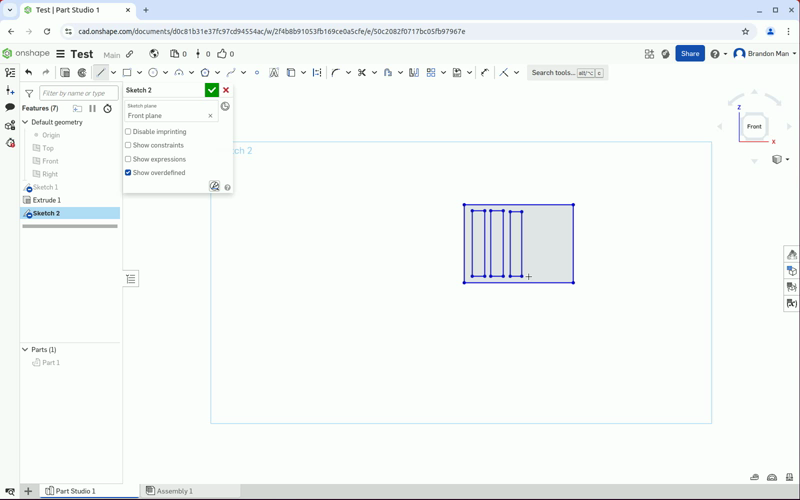
key_down(shift)
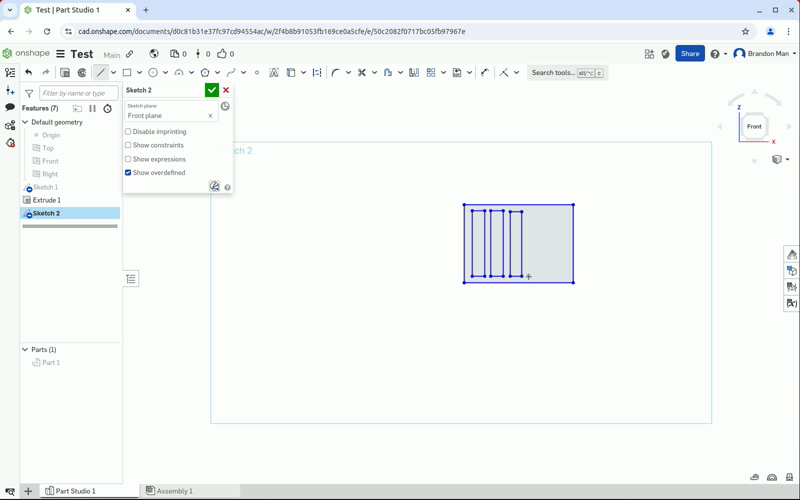
mouse_move(558, 276)
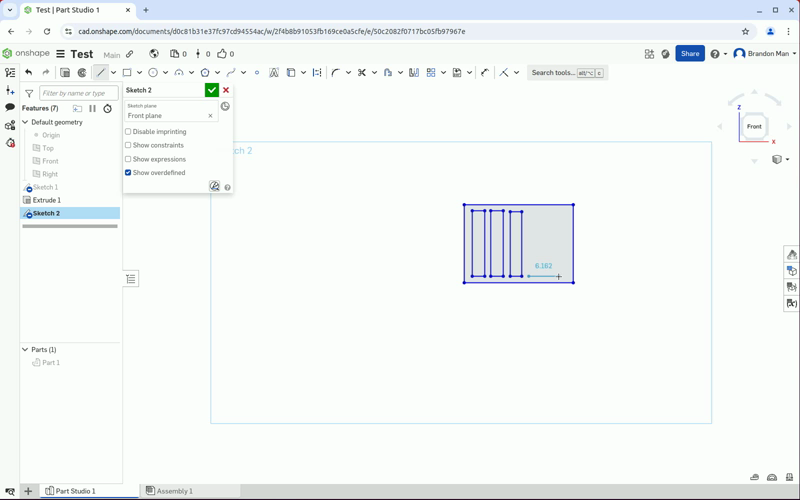
mouse_move(541, 276)
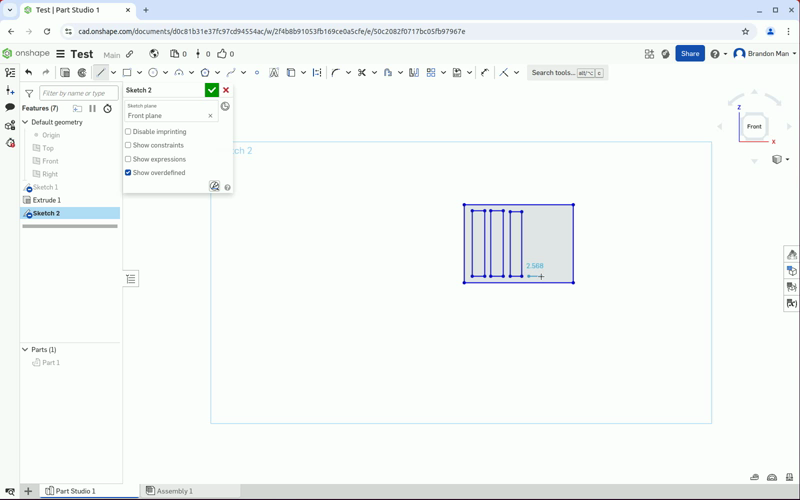
click(541, 276)
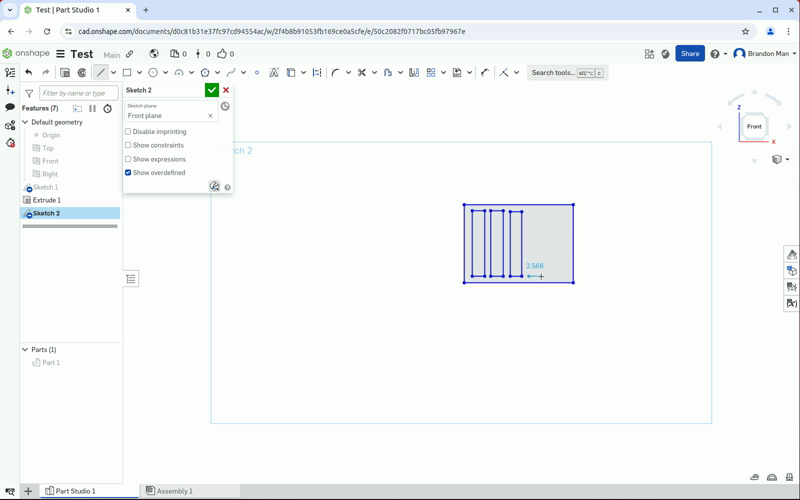
key_up(shift)
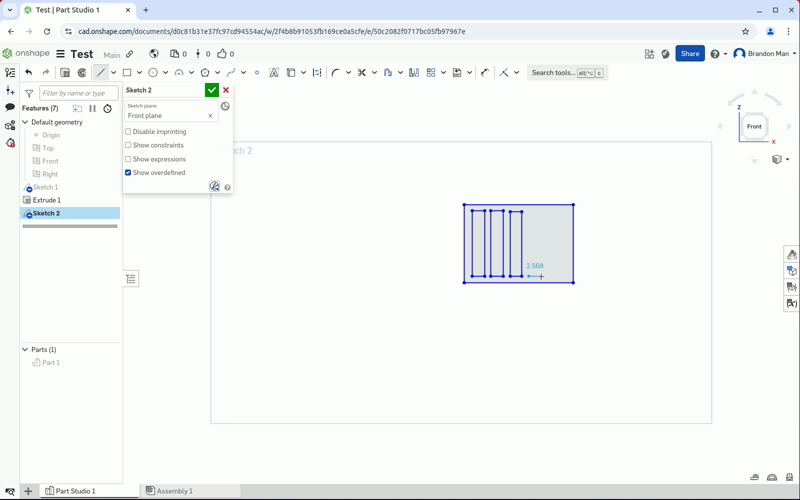
key_down(shift)
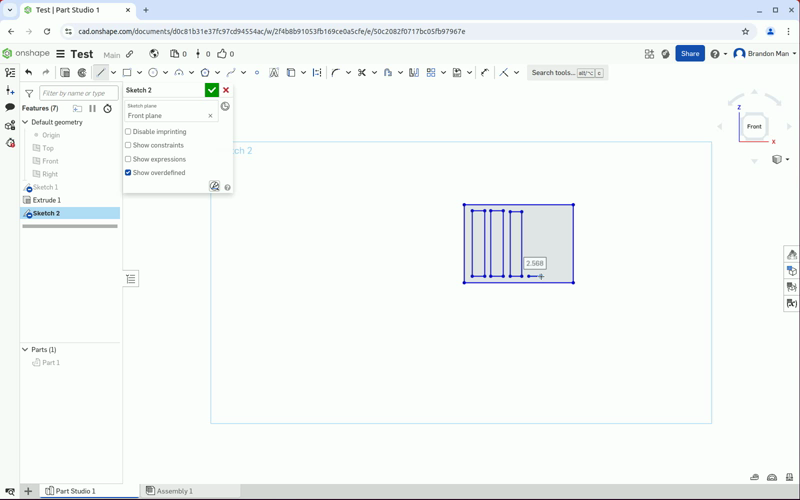
mouse_move(541, 211)
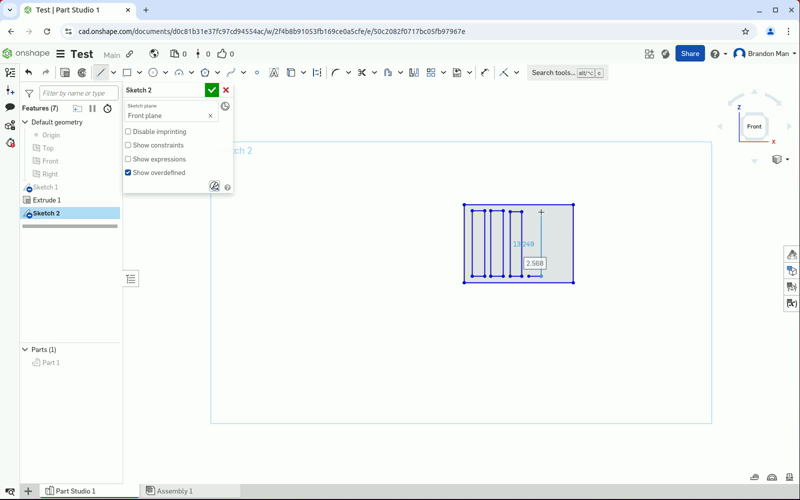
click(541, 211)
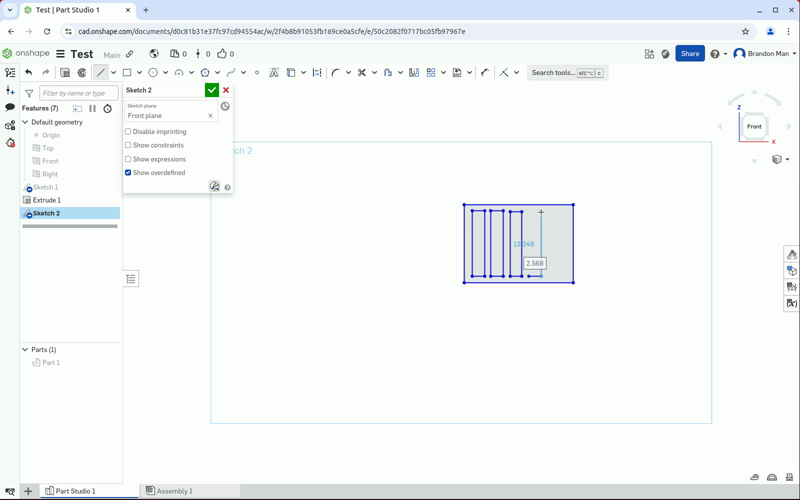
key_up(shift)
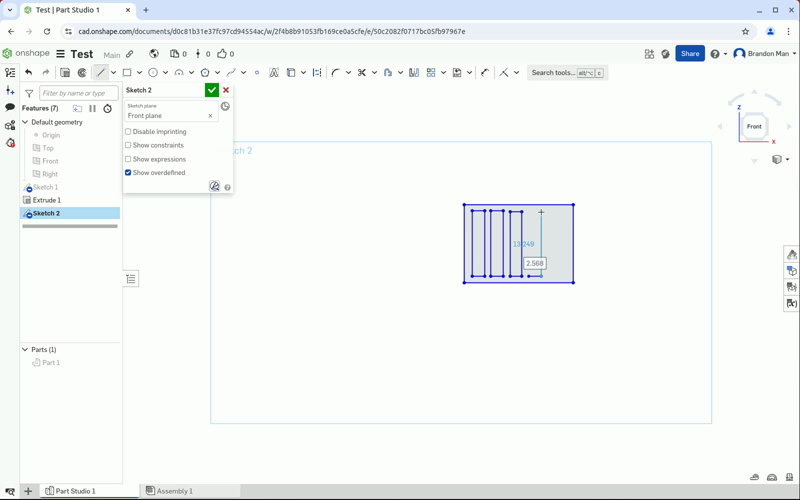
key_down(shift)
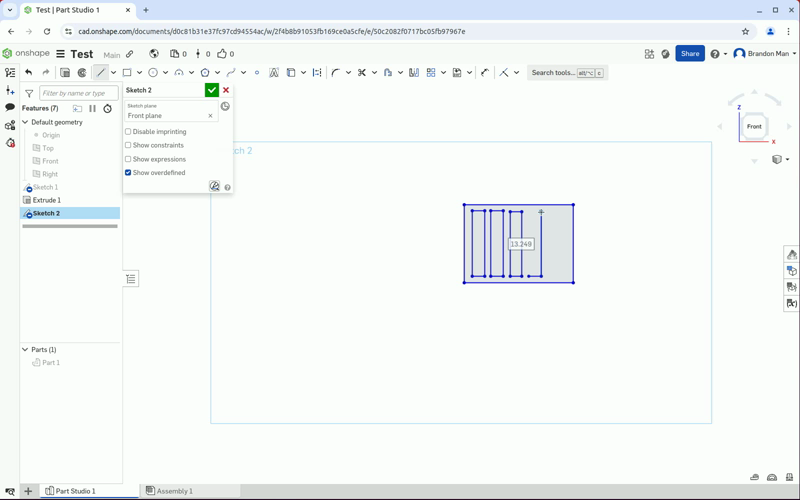
mouse_move(571, 211)
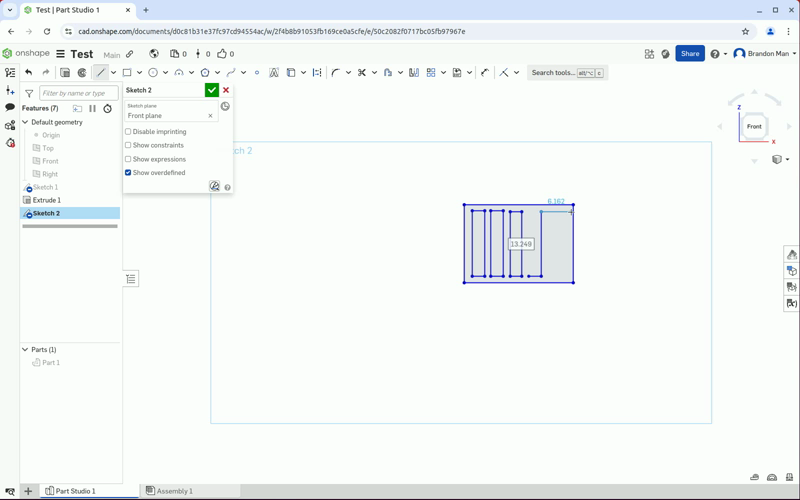
mouse_move(528, 211)
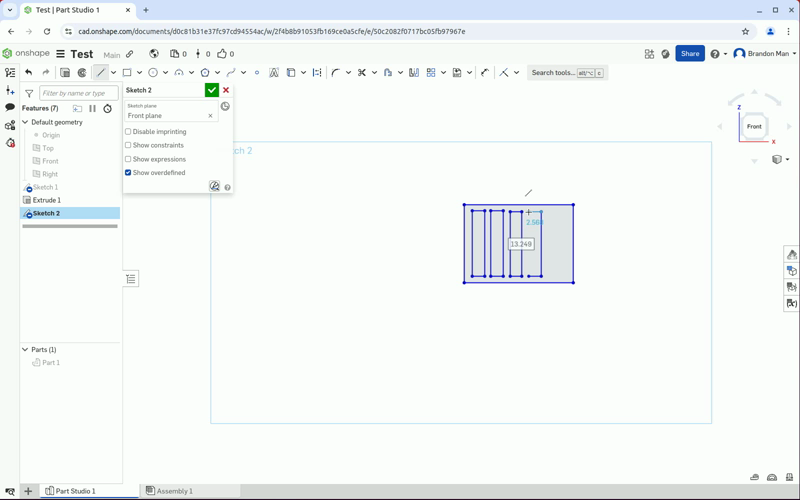
click(528, 211)
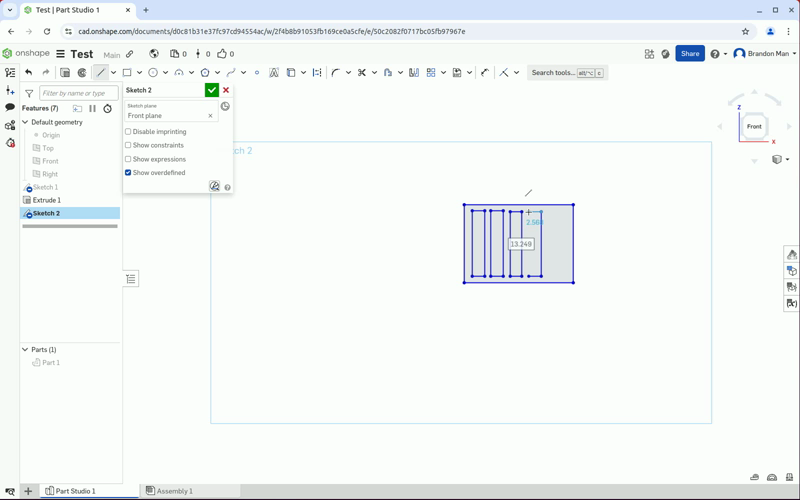
key_up(shift)
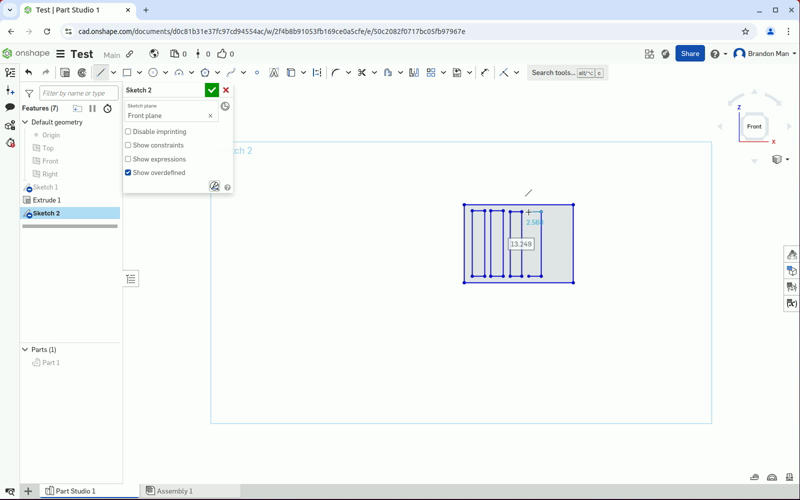
key_down(shift)
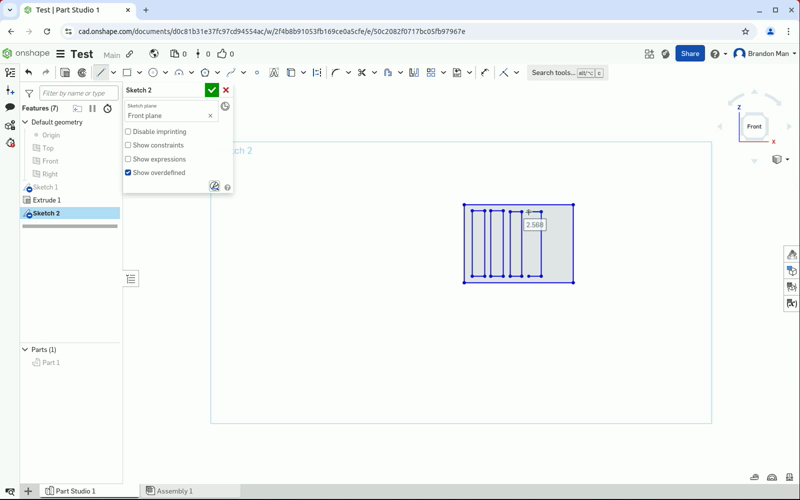
mouse_move(528, 276)
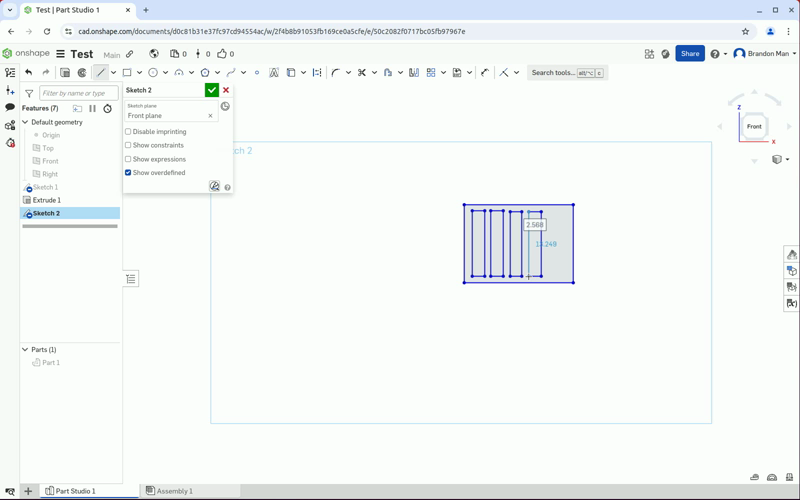
key_up(shift)
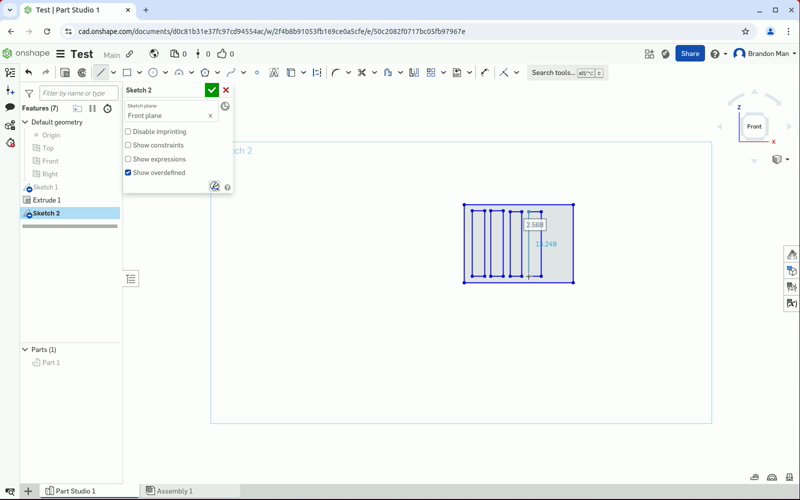
click(528, 276)
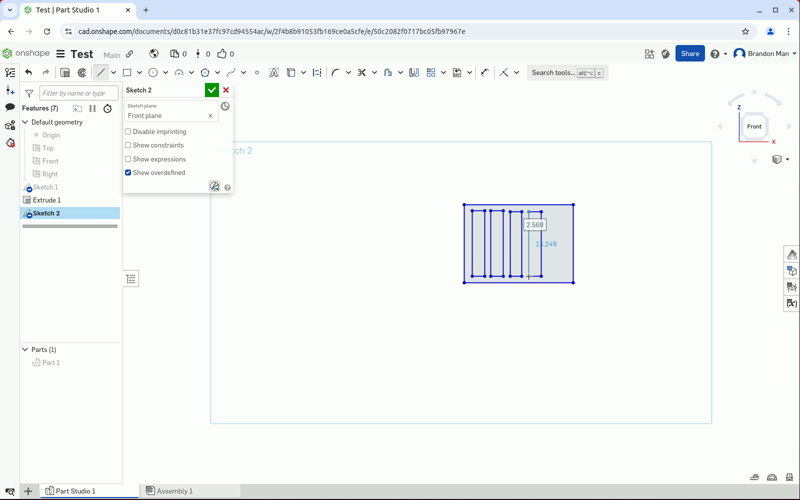
key(esc)
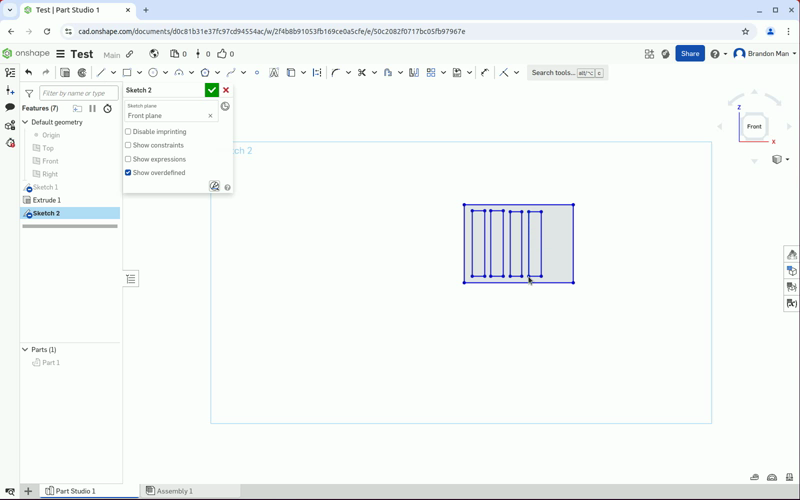
key(l)
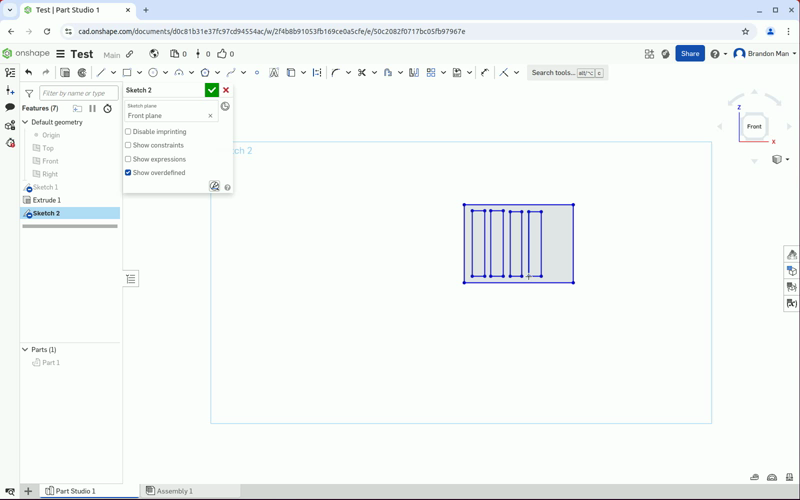
key_down(shift)
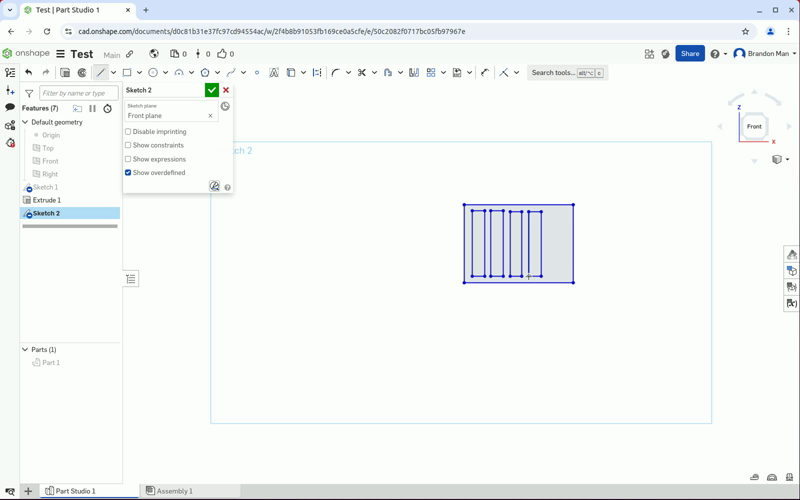
mouse_move(549, 276)
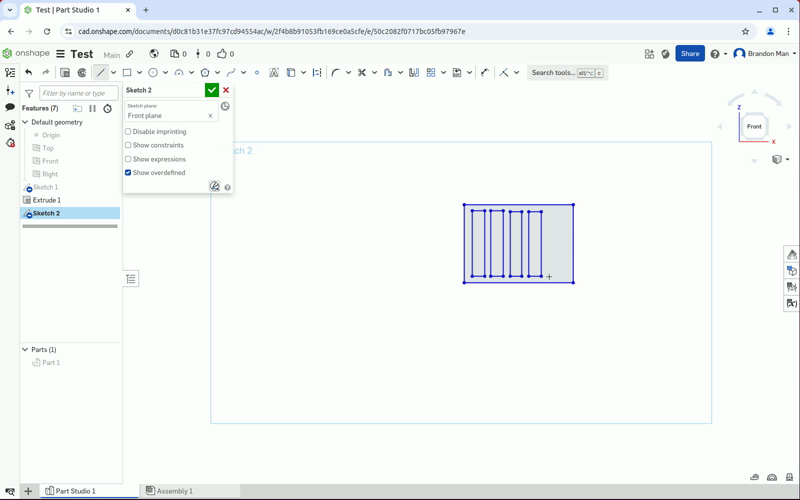
click(549, 276)
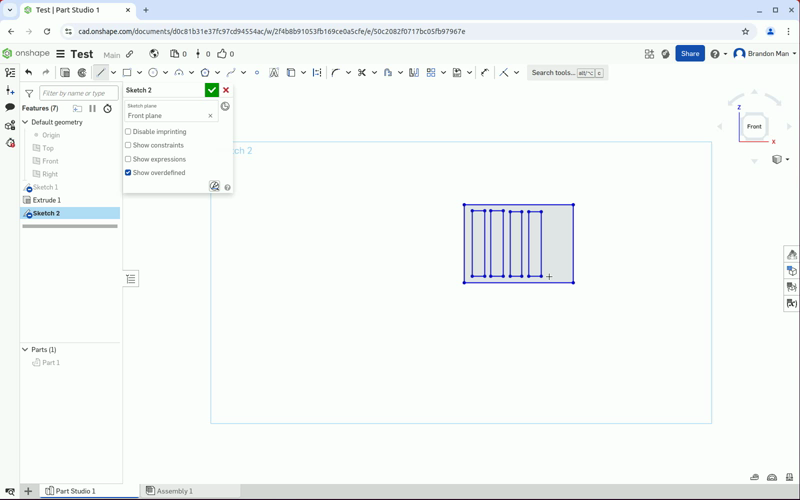
key_up(shift)
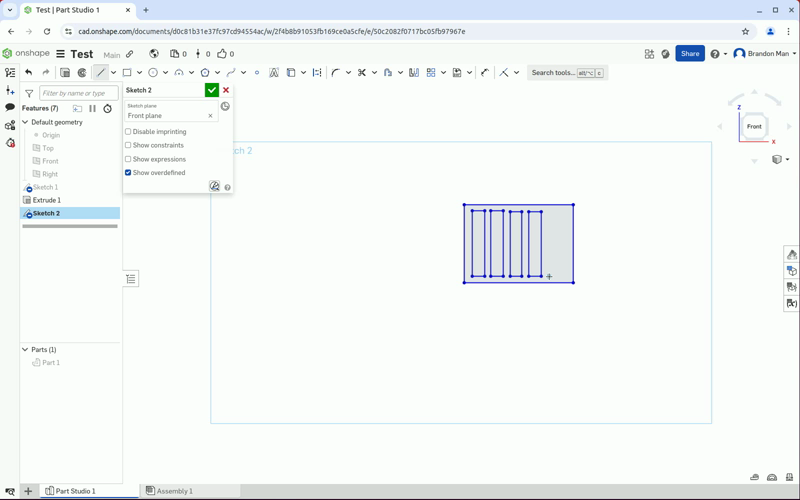
key_down(shift)
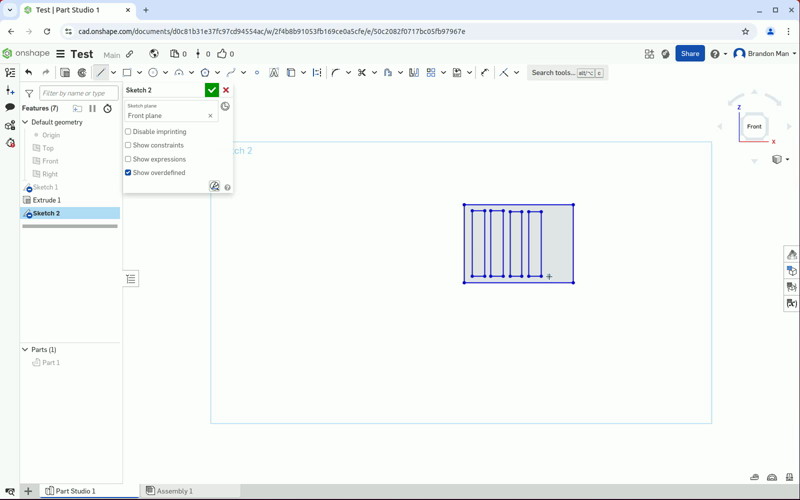
mouse_move(579, 276)
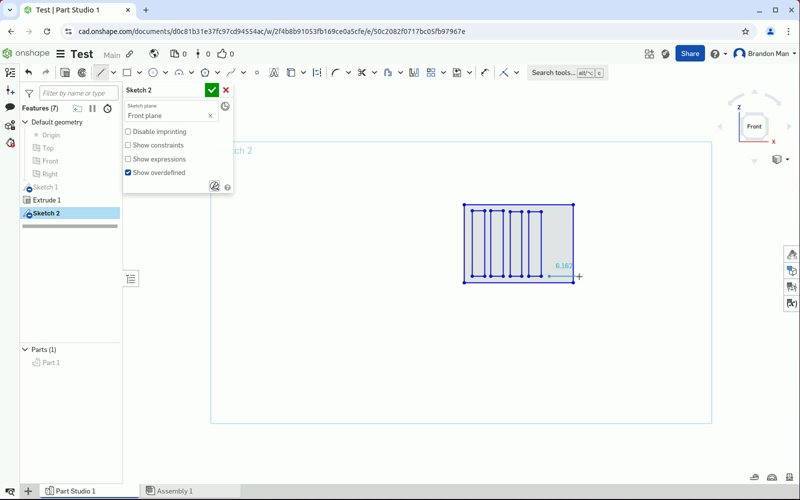
mouse_move(559, 276)
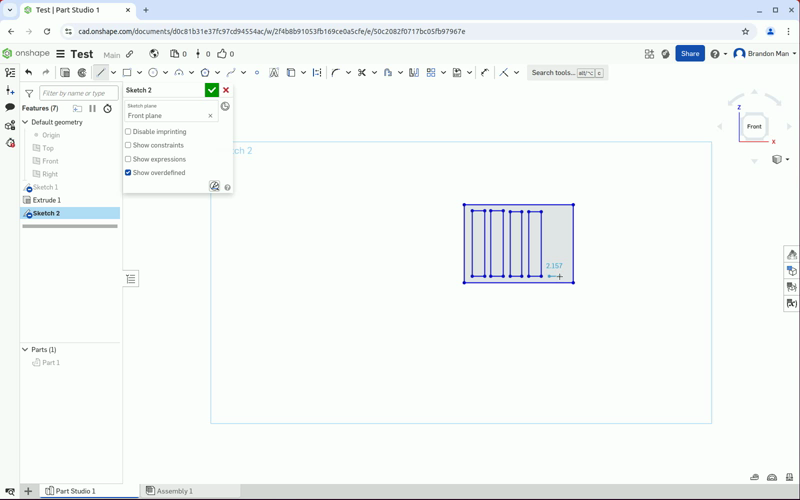
click(559, 276)
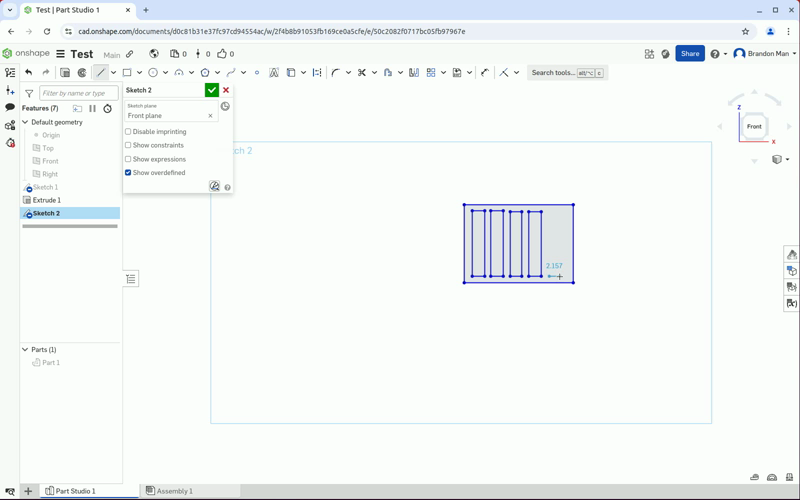
key_up(shift)
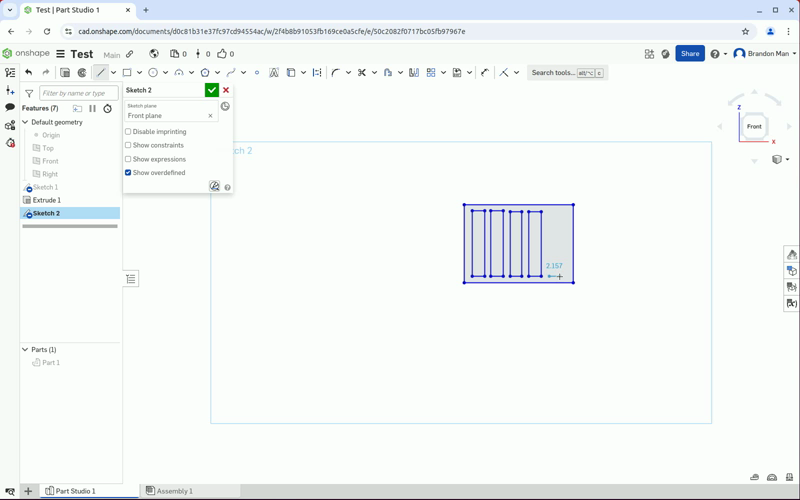
key_down(shift)
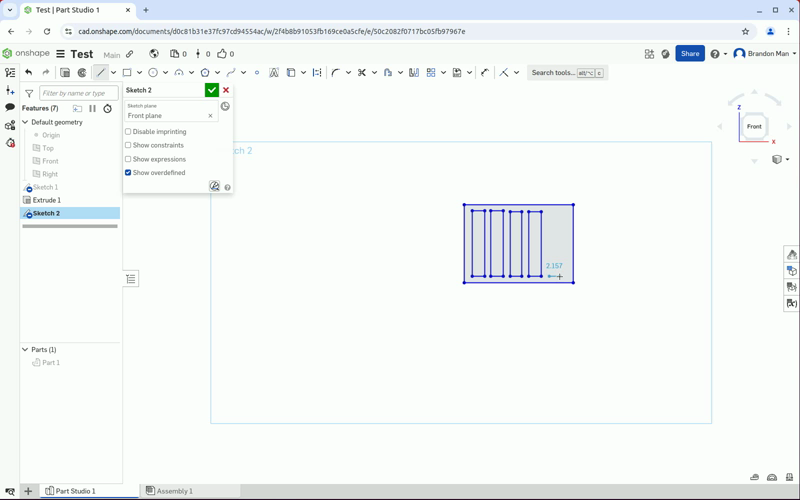
mouse_move(559, 211)
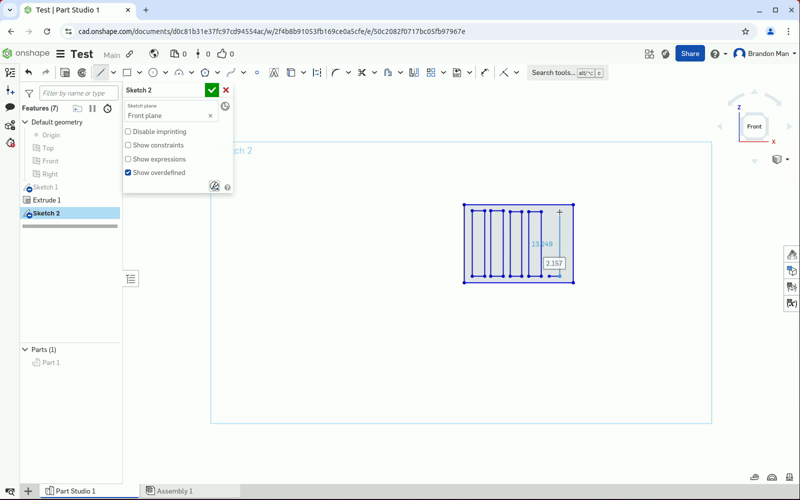
click(559, 211)
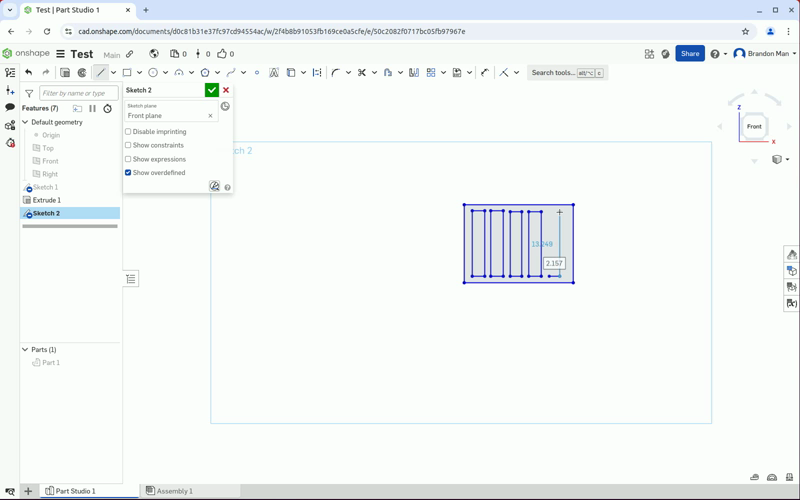
key_up(shift)
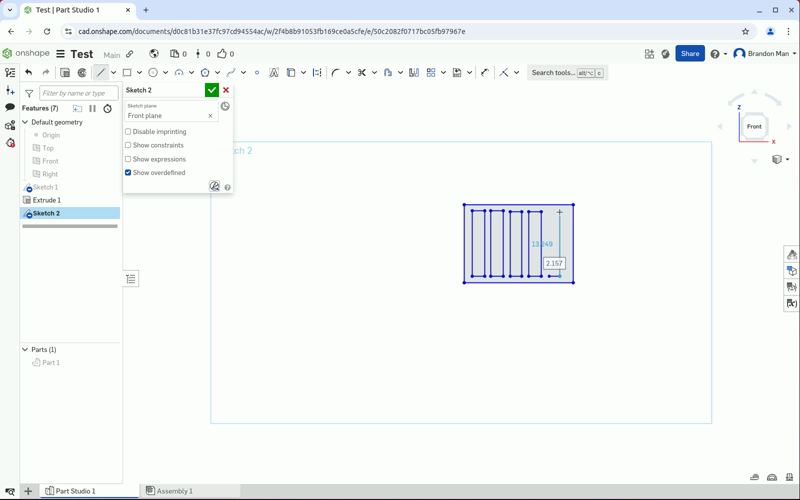
key_down(shift)
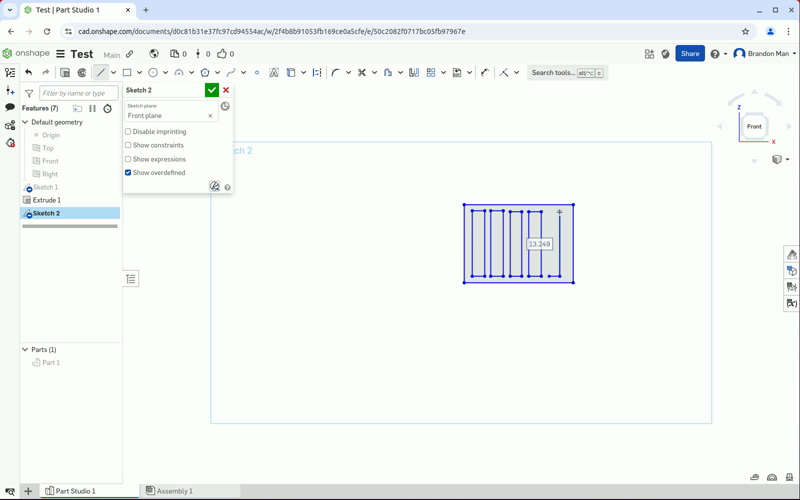
mouse_move(589, 211)
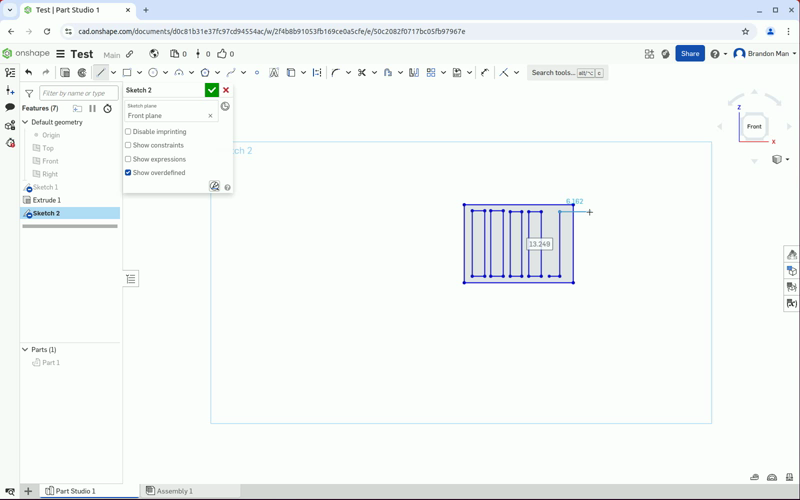
mouse_move(549, 211)
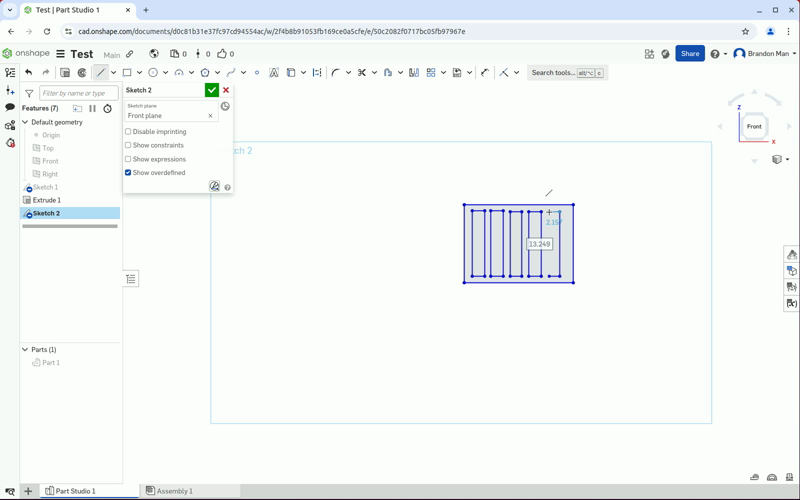
click(549, 211)
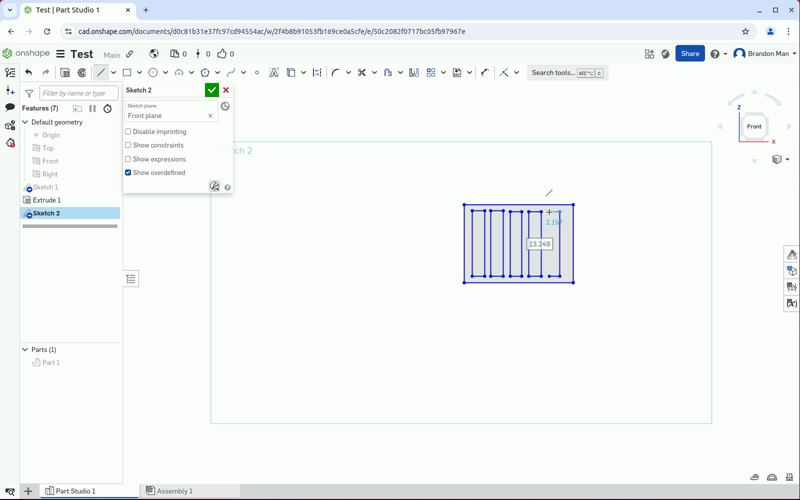
key_up(shift)
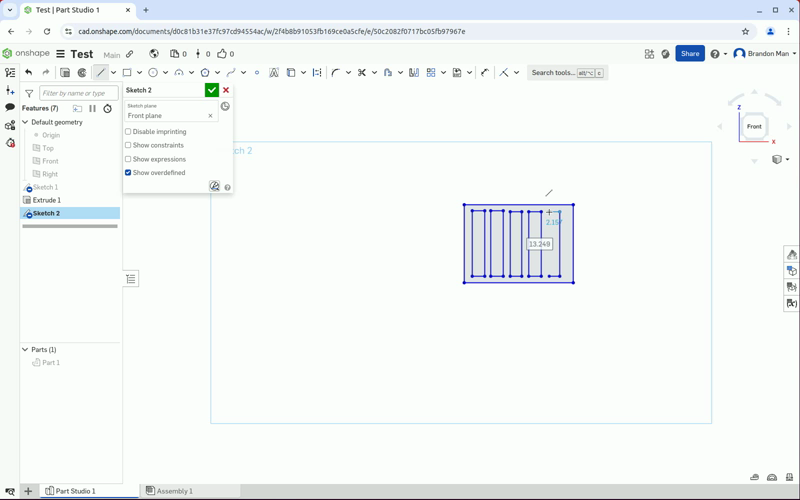
key_down(shift)
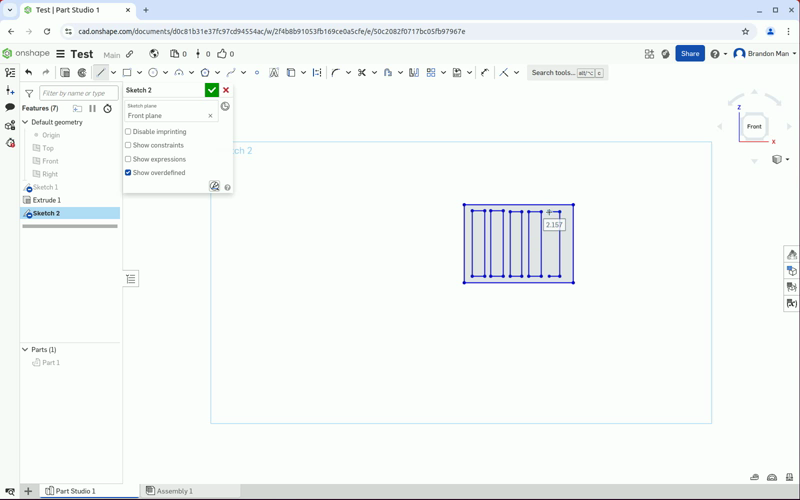
mouse_move(549, 276)
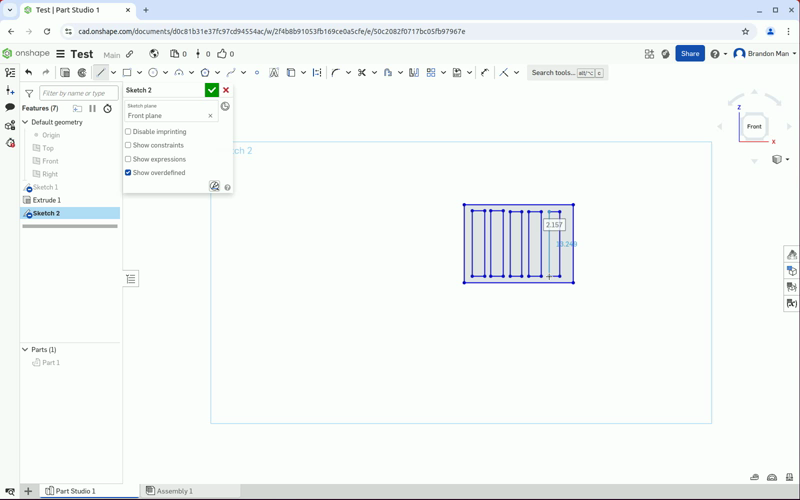
key_up(shift)
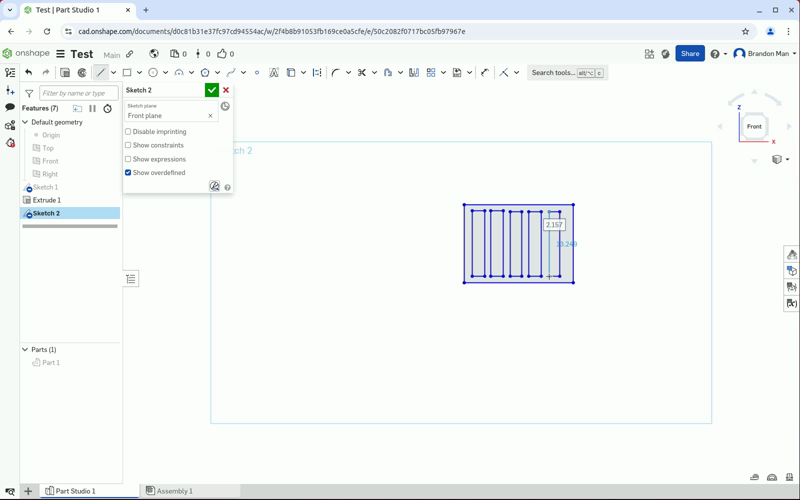
click(549, 276)
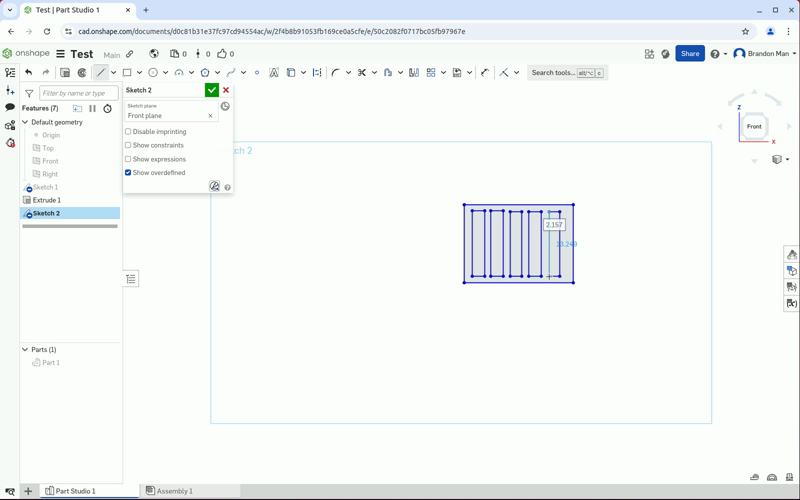
key(esc)
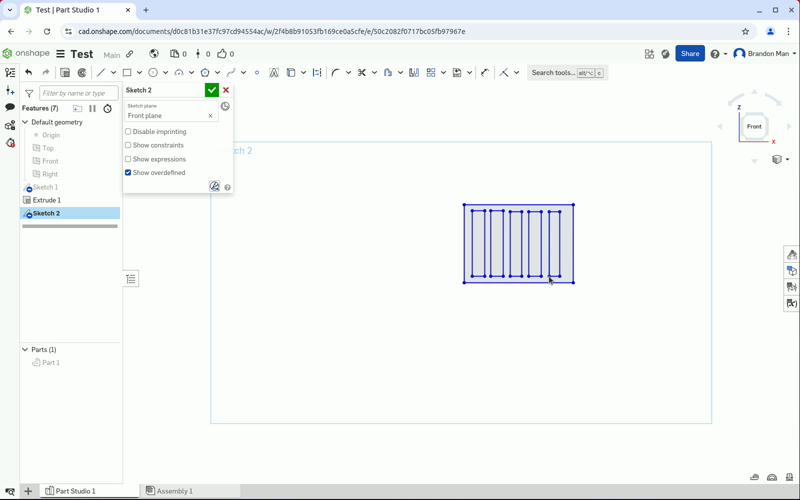
mouse_move(487, 208)
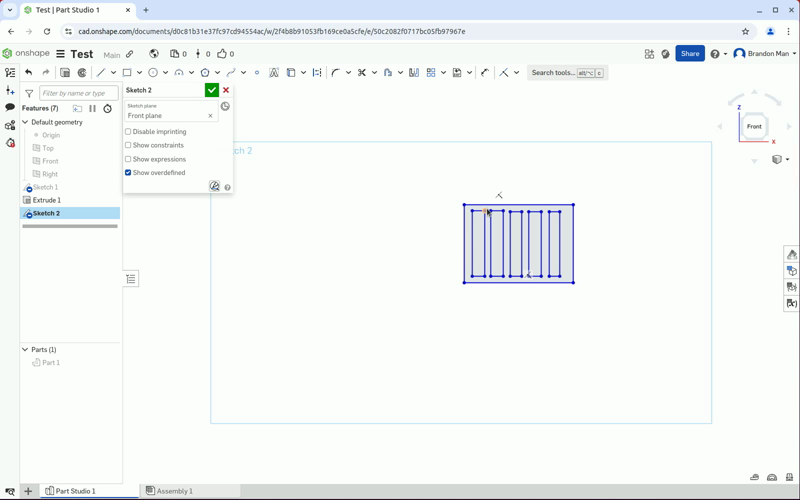
click(487, 208)
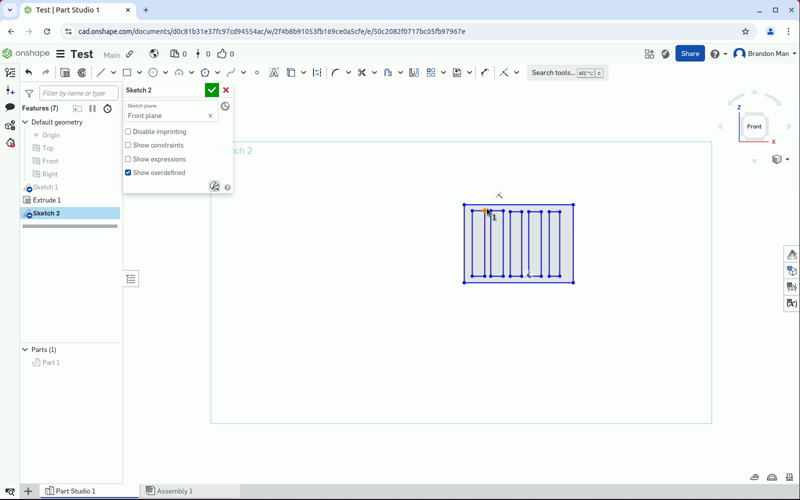
mouse_move(73, 352)
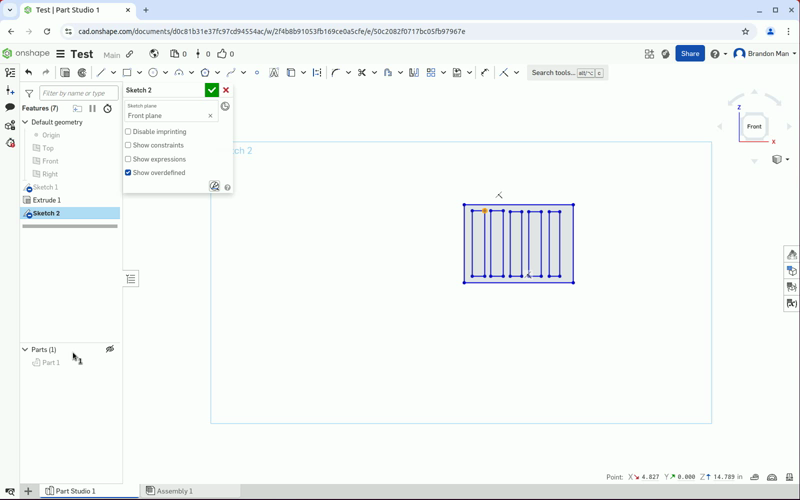
key(shift+y)
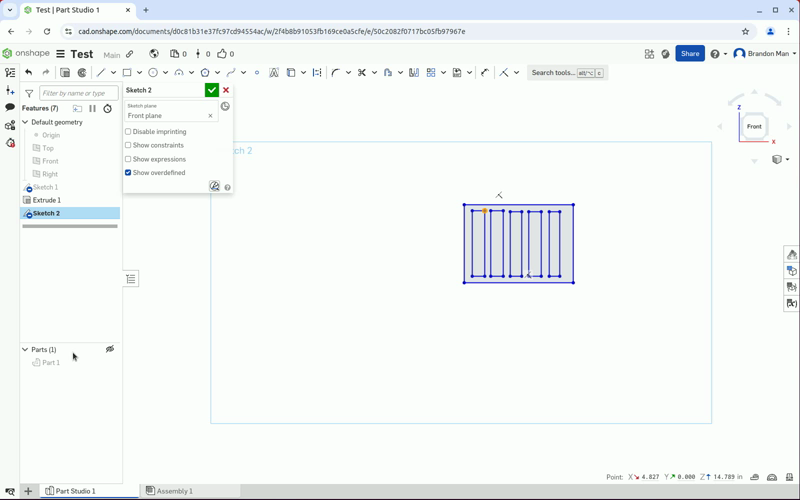
key(shift+e)
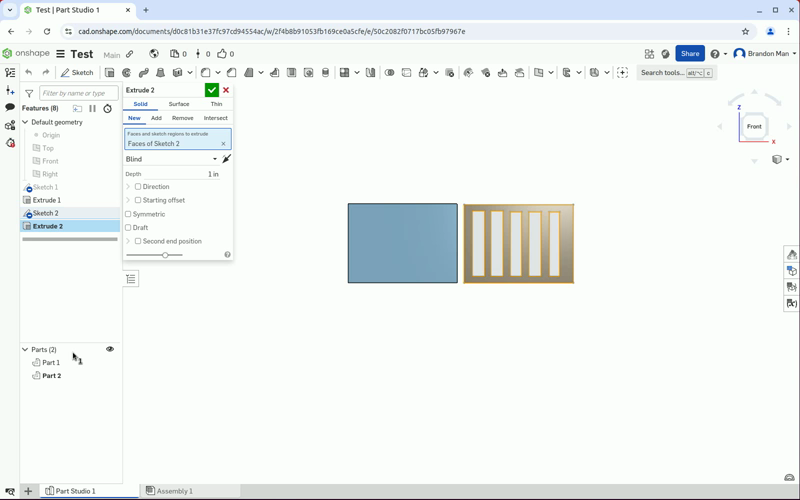
mouse_move(143, 106)
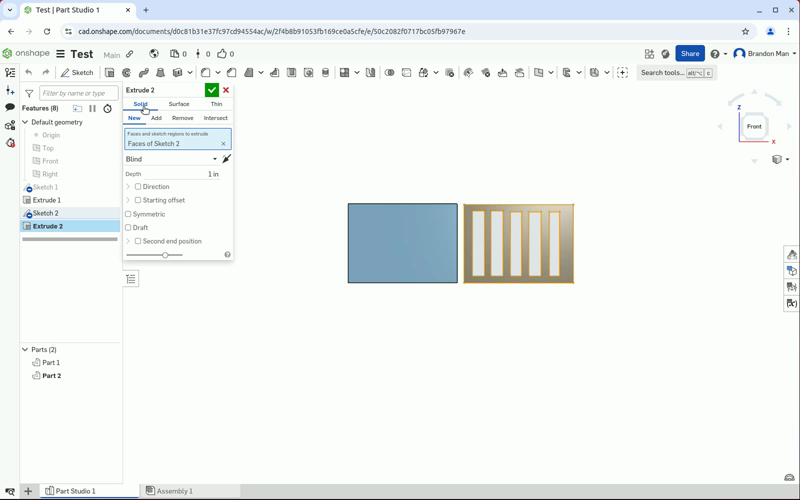
click(143, 106)
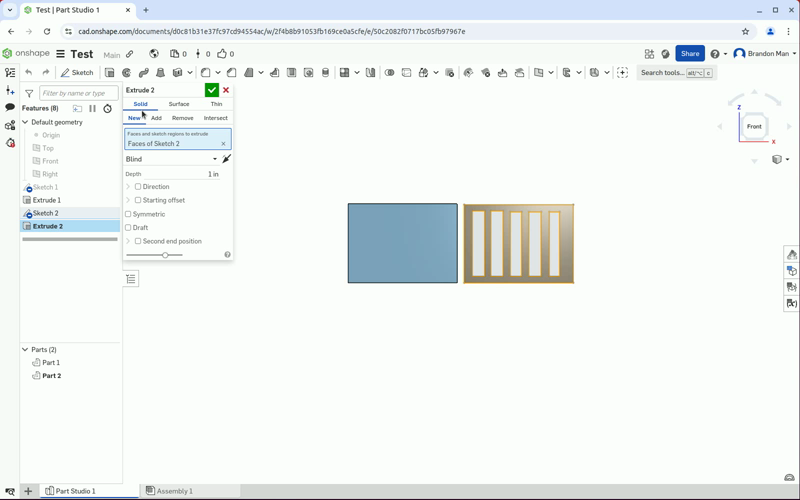
mouse_move(137, 120)
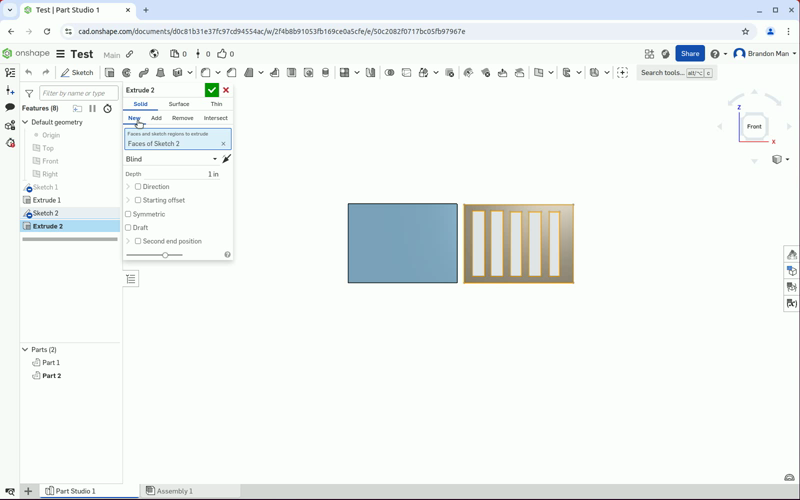
click(137, 120)
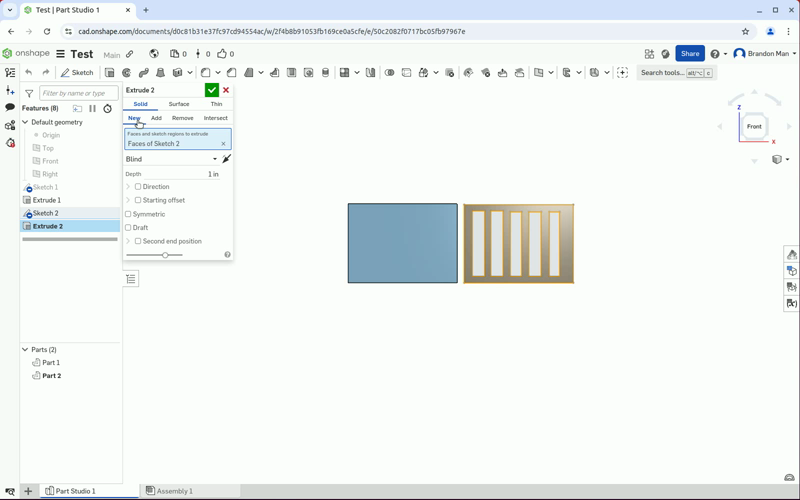
key(tab, 4)
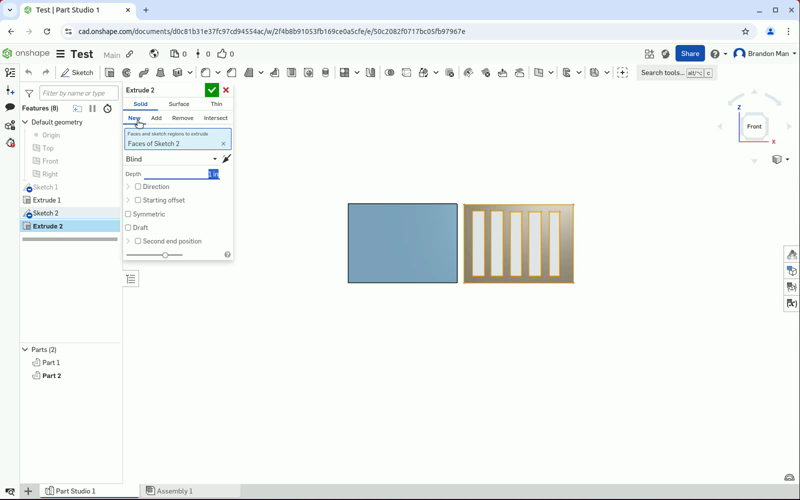
text(-0.241)
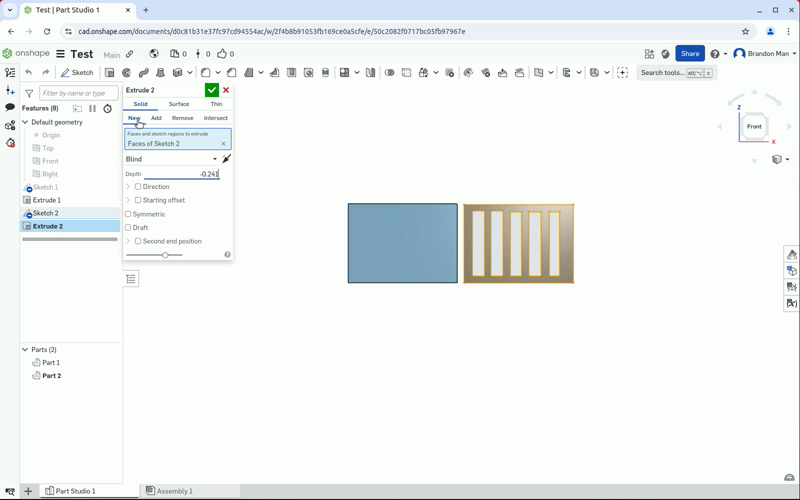
key(enter)
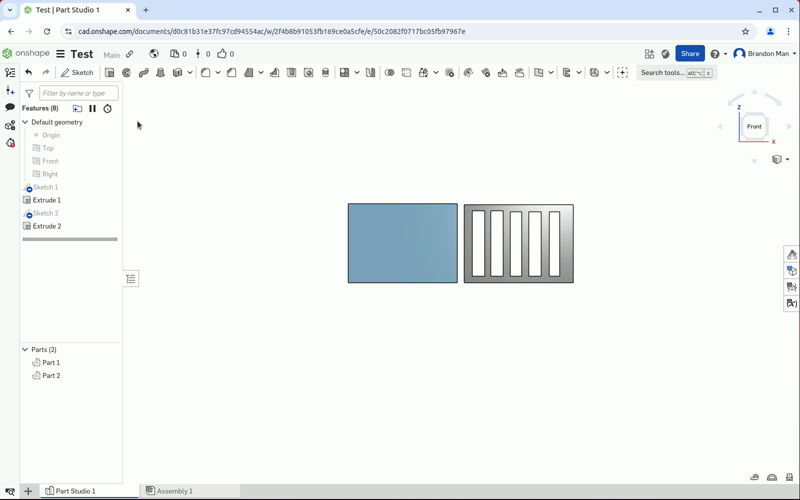
key(shift+h)
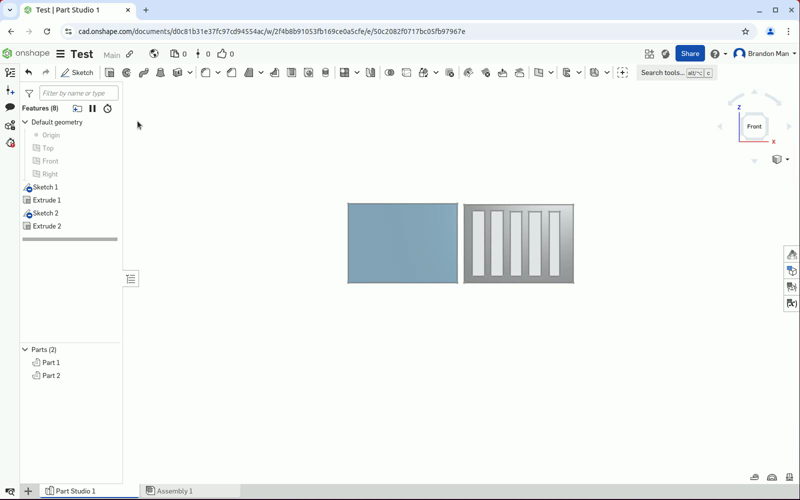
key(shift+h)
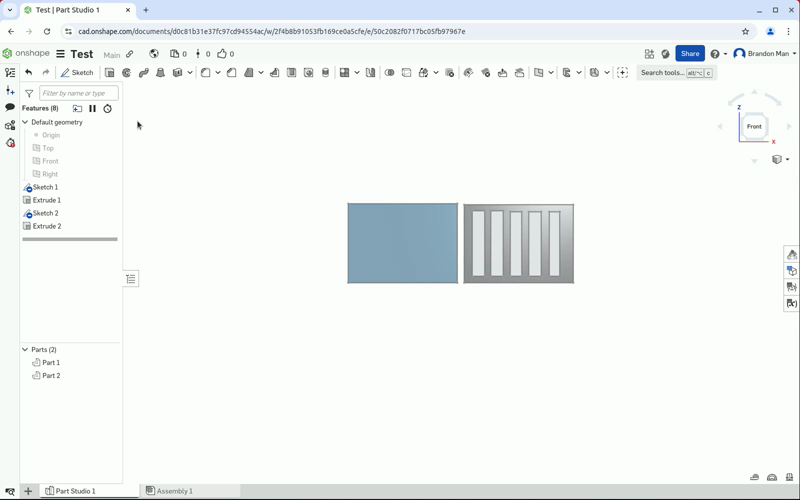
key(shift+7)
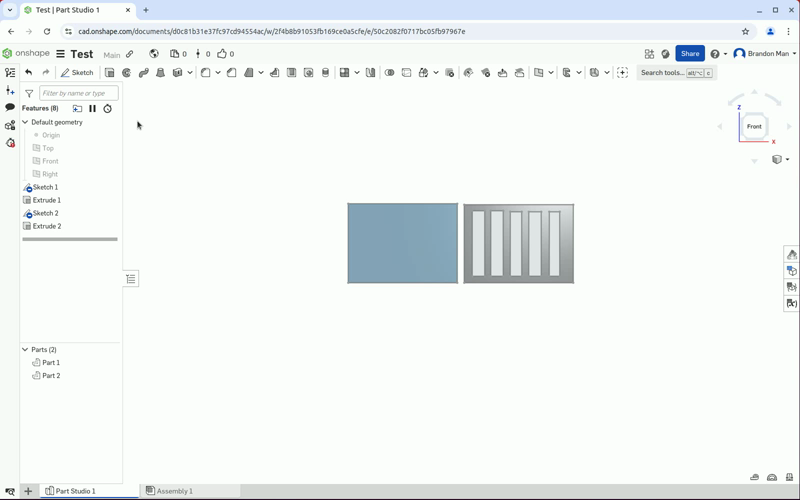
key(left, 2)
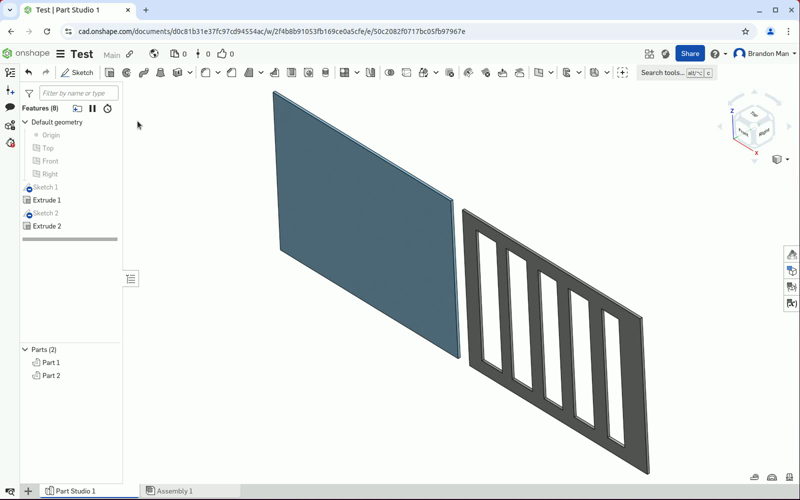
key(down, 2)
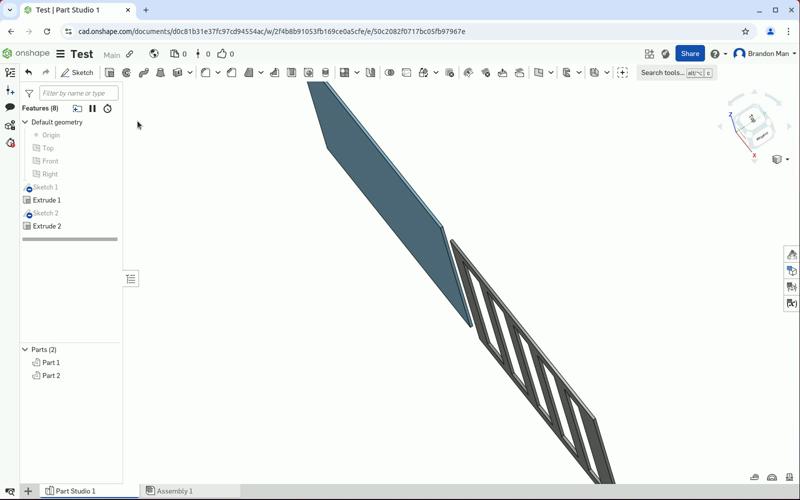
key(up, 2)
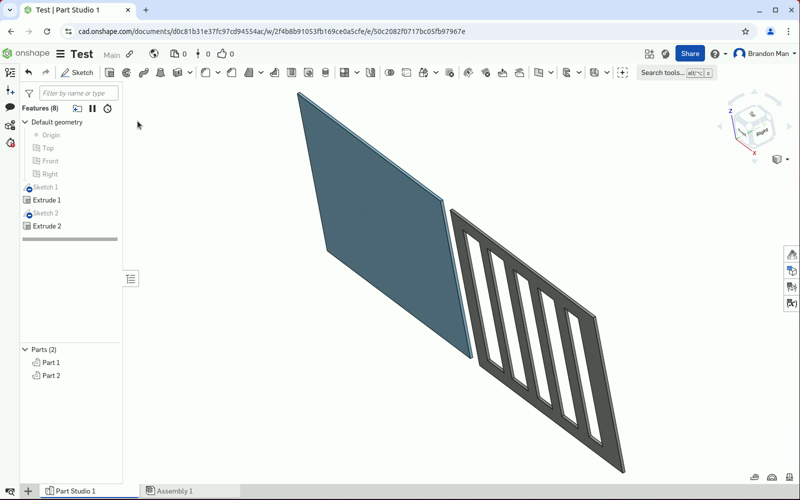
key(right, 2)
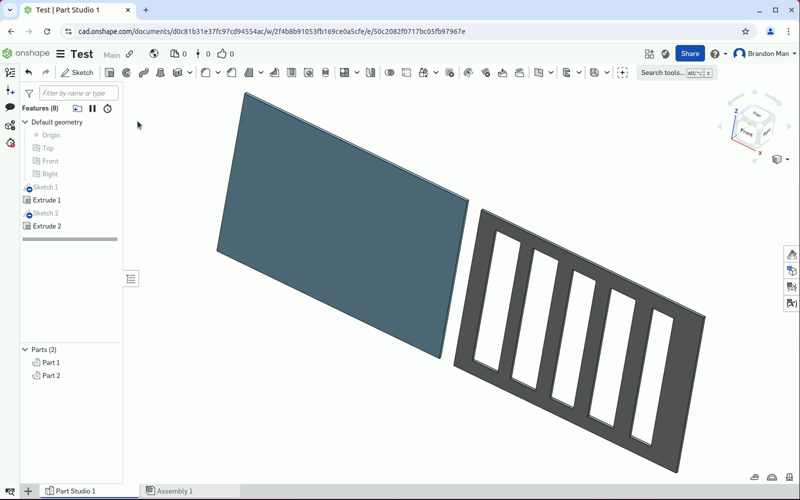
mouse_move(73, 189)
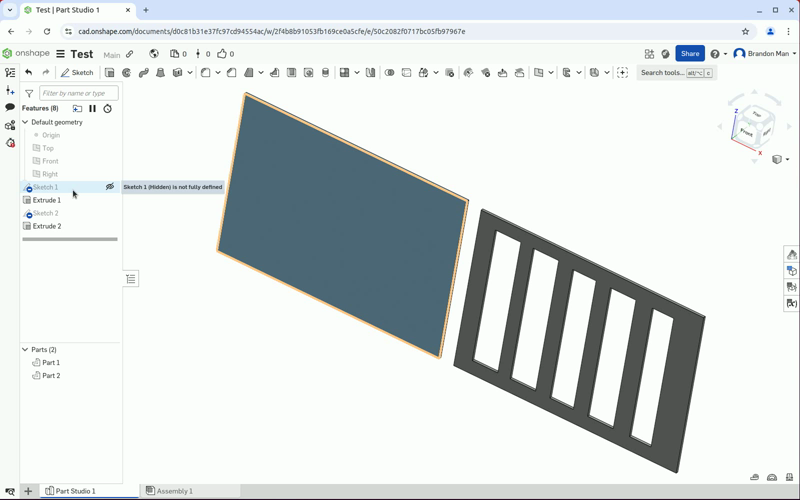
click(73, 189)